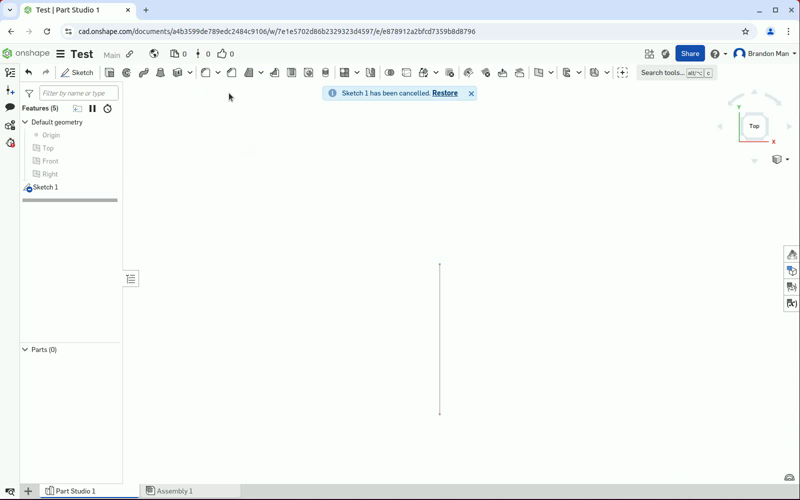
key(shift+h)
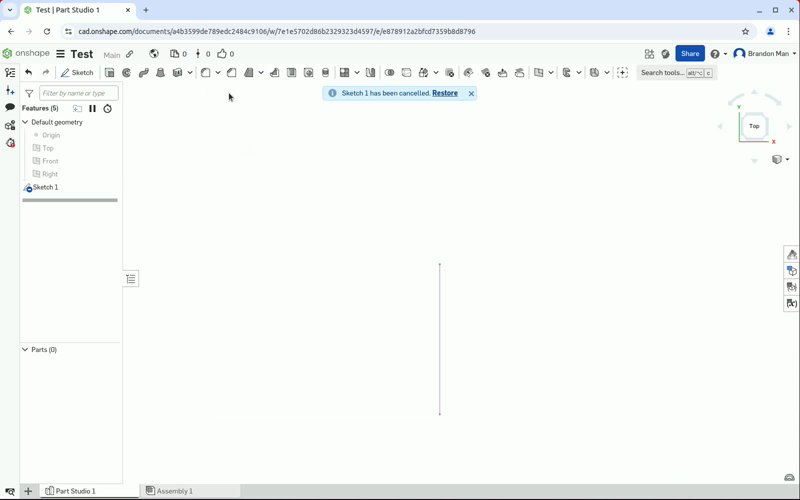
key(shift+s)
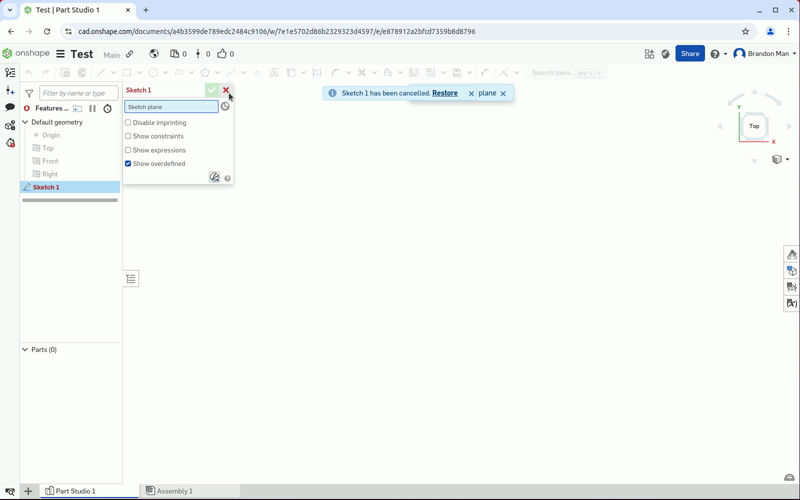
mouse_move(73, 150)
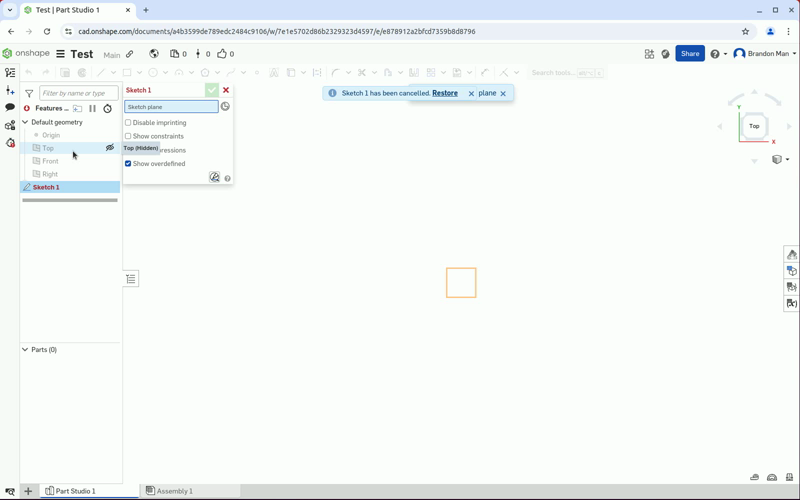
click(73, 150)
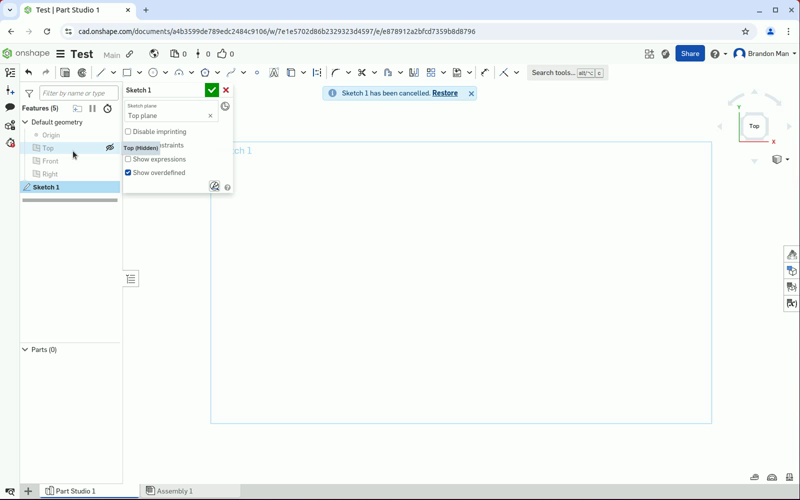
mouse_move(73, 352)
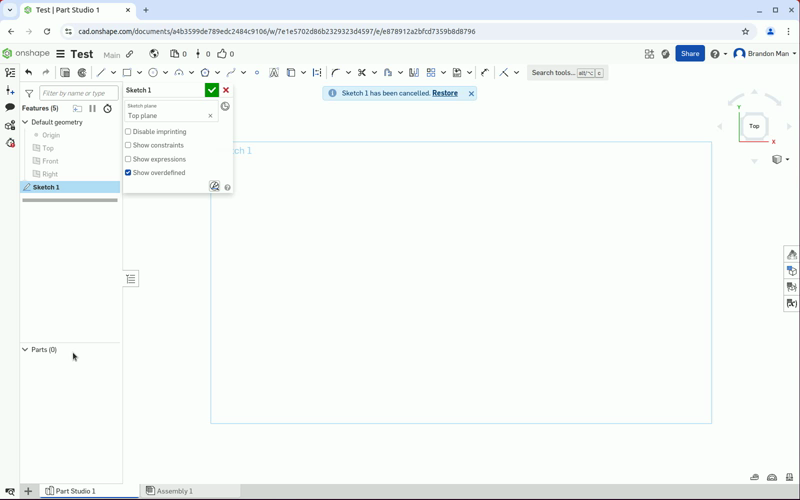
key(y)
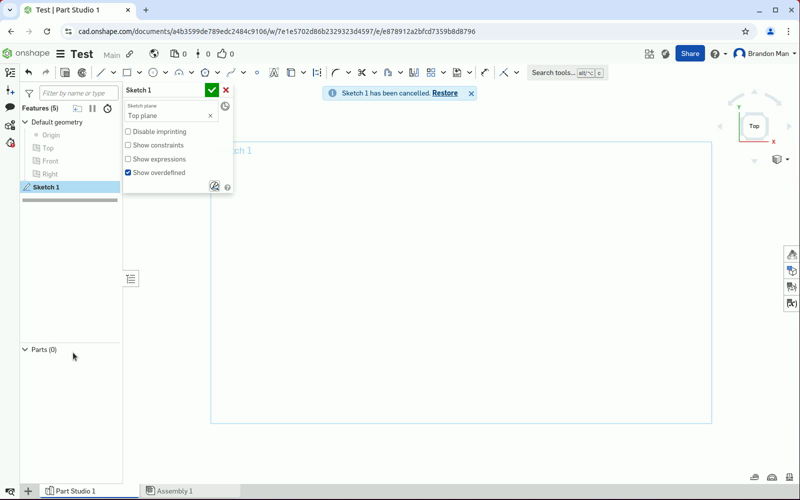
key(l)
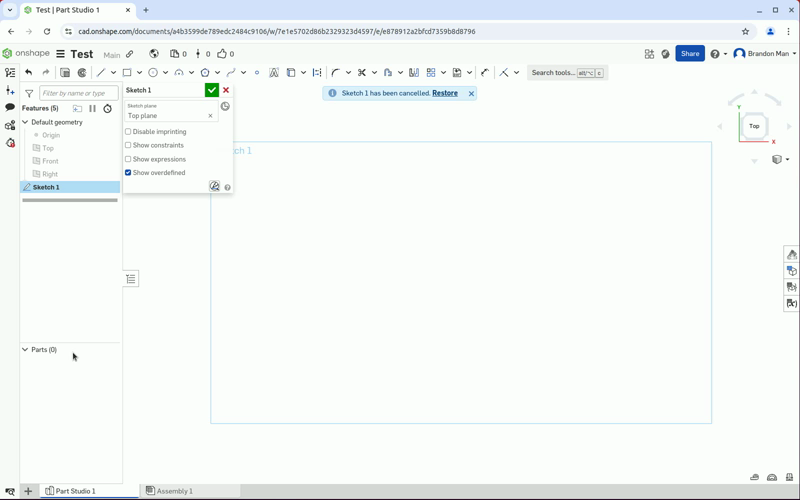
key_down(shift)
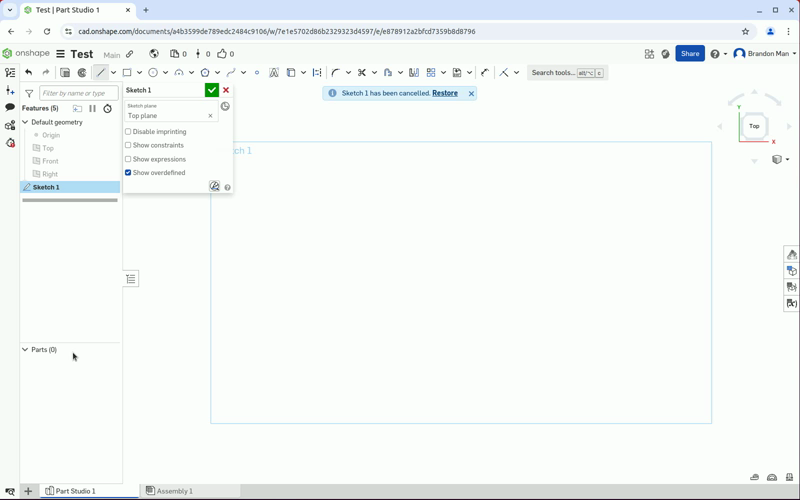
mouse_move(348, 320)
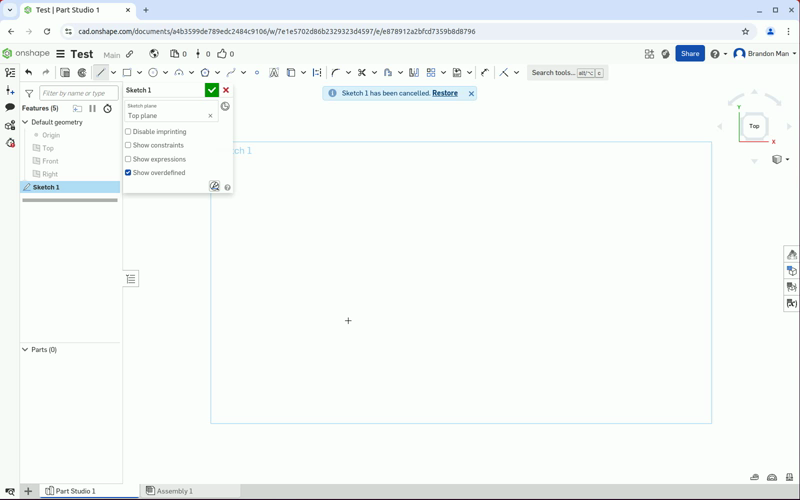
click(348, 320)
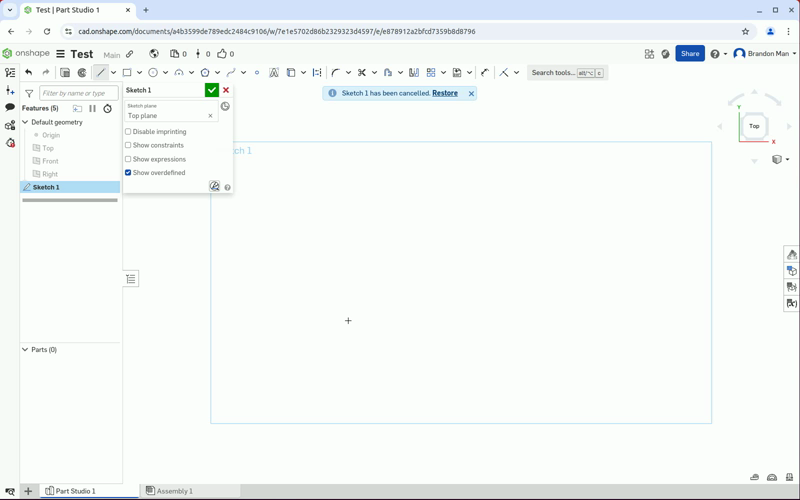
key_up(shift)
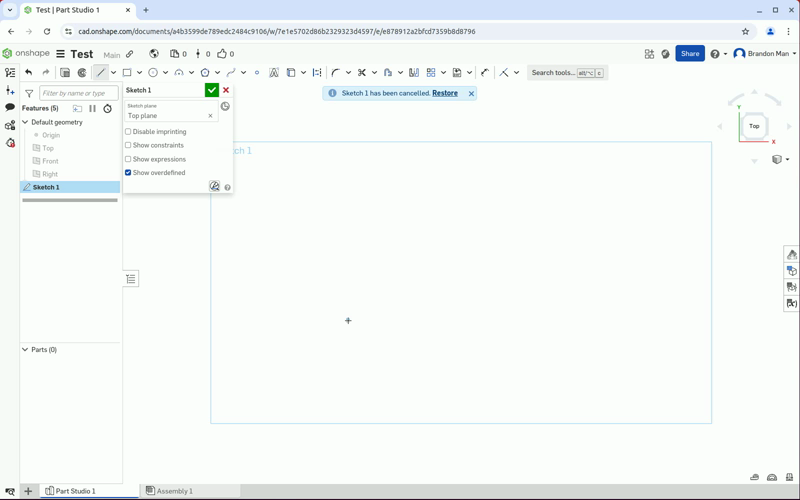
key_down(shift)
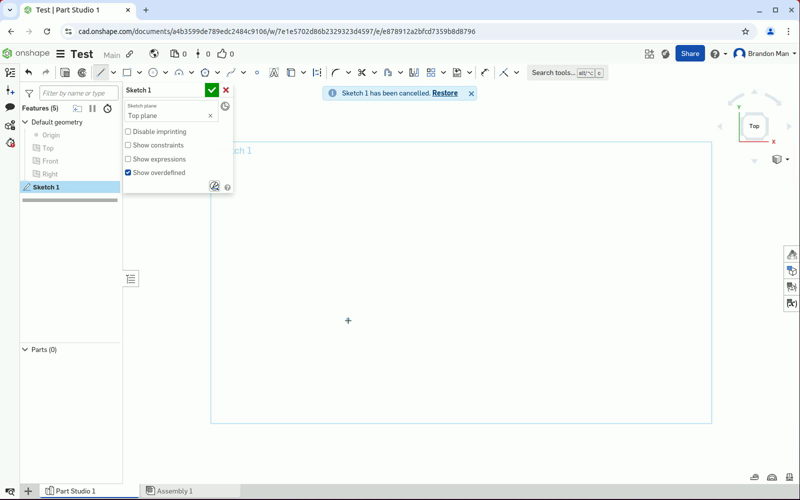
mouse_move(447, 320)
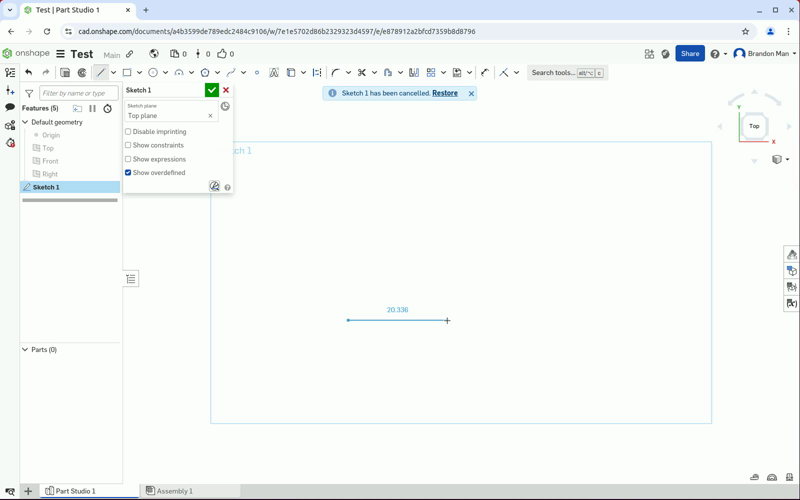
click(447, 320)
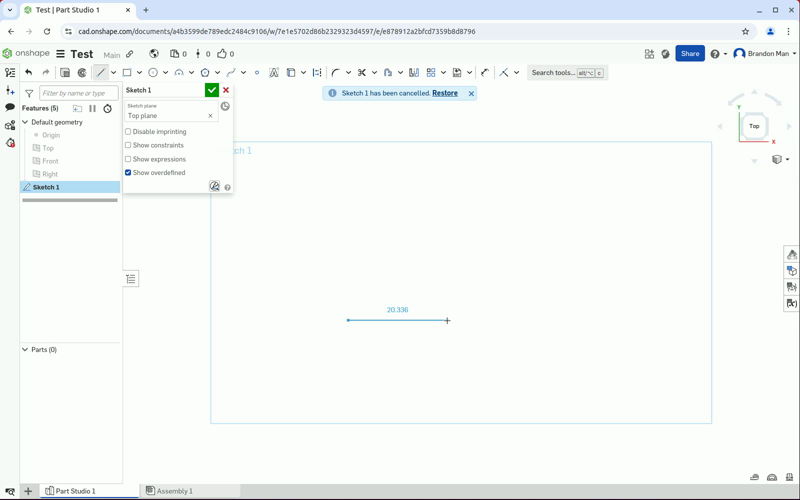
key_up(shift)
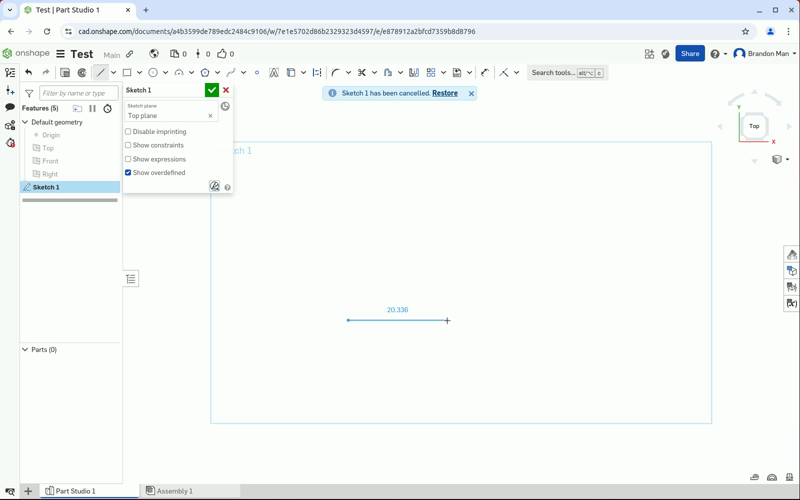
key_down(shift)
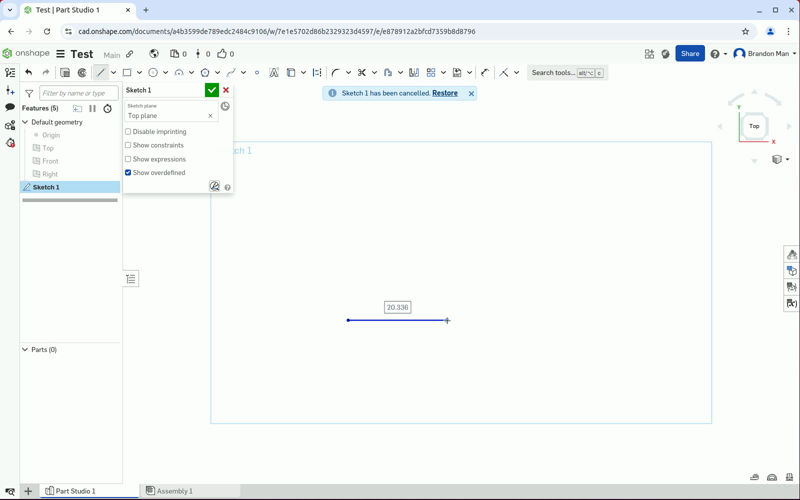
mouse_move(477, 320)
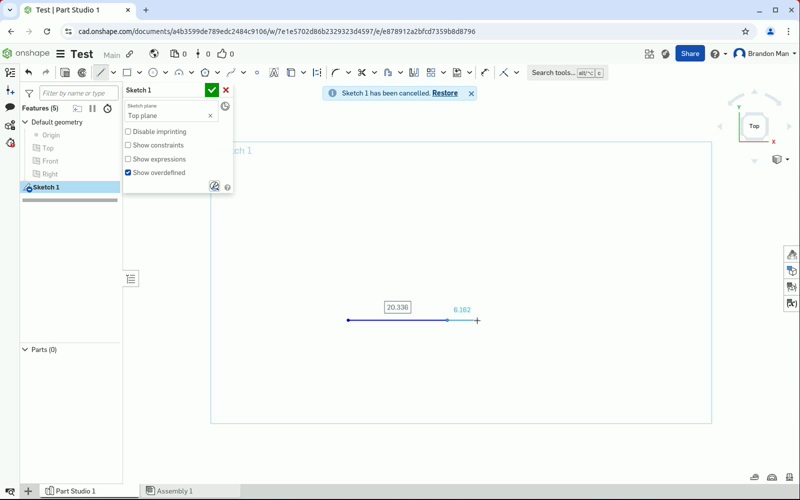
mouse_move(447, 308)
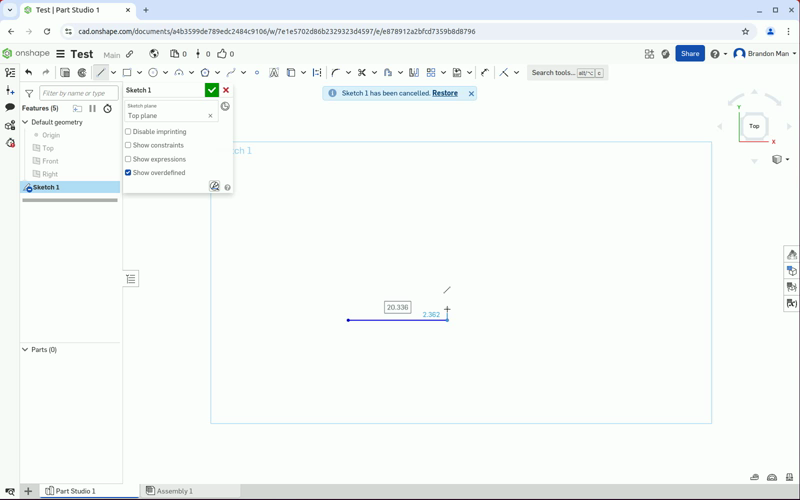
click(447, 308)
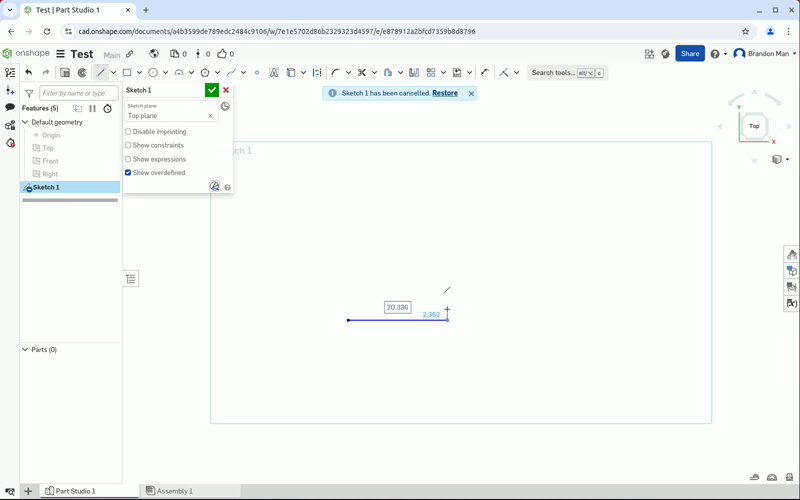
key_up(shift)
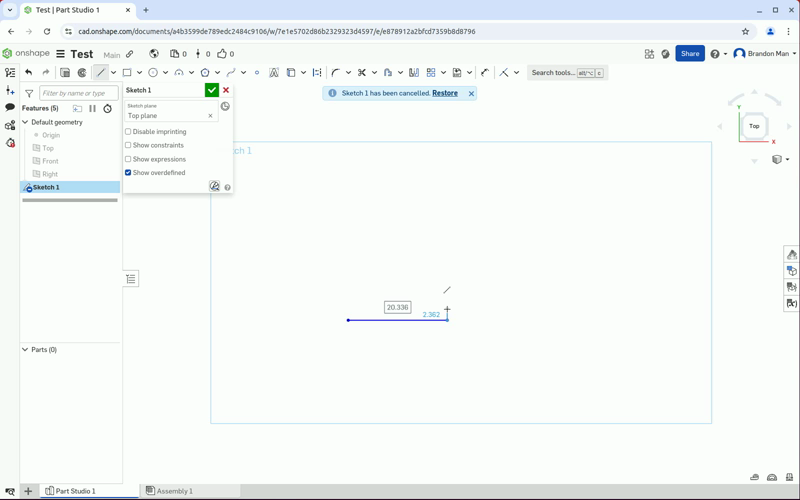
key(esc)
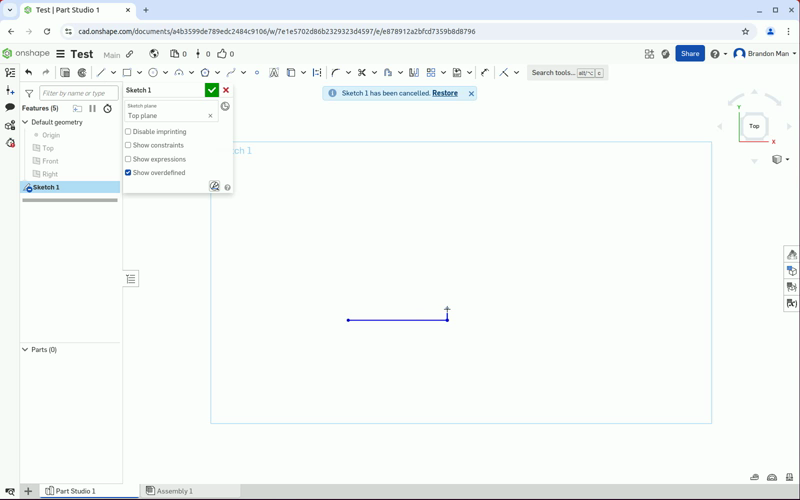
key(a)
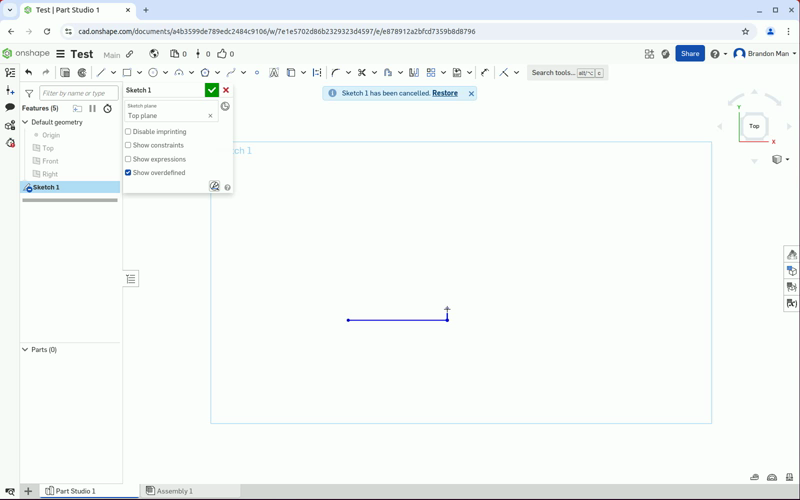
mouse_move(447, 308)
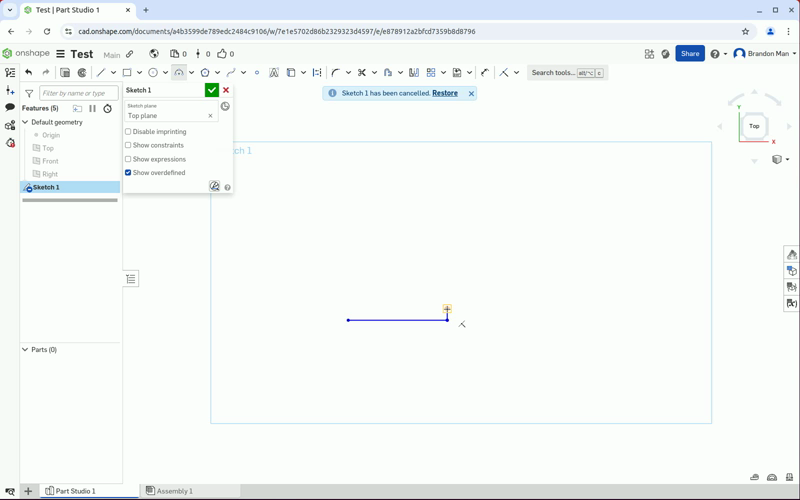
click(447, 308)
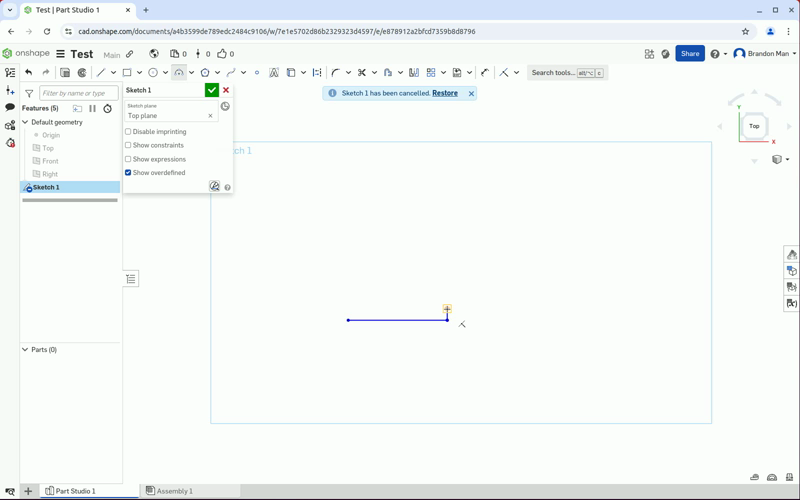
key_down(shift)
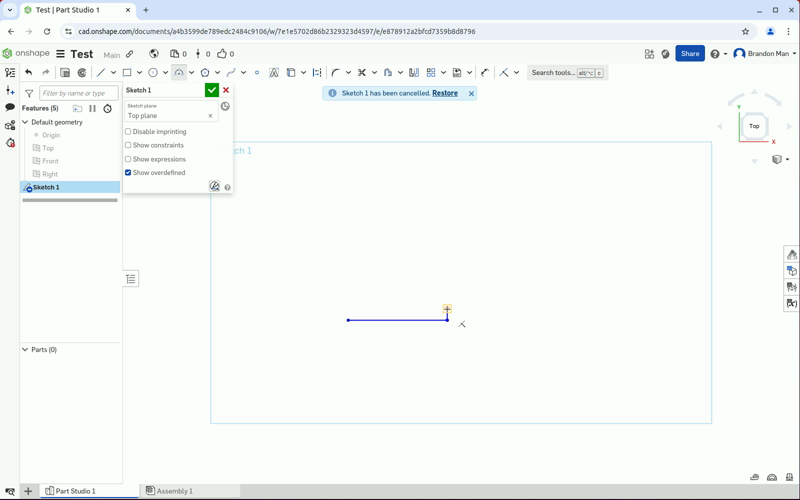
mouse_move(473, 308)
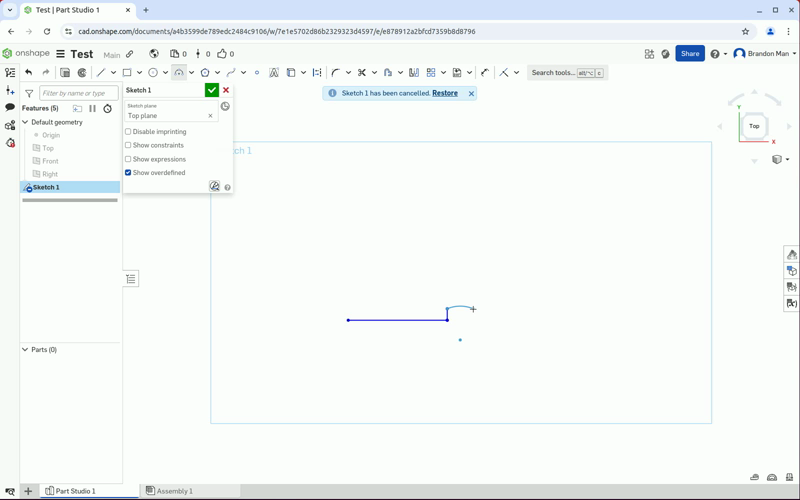
click(473, 308)
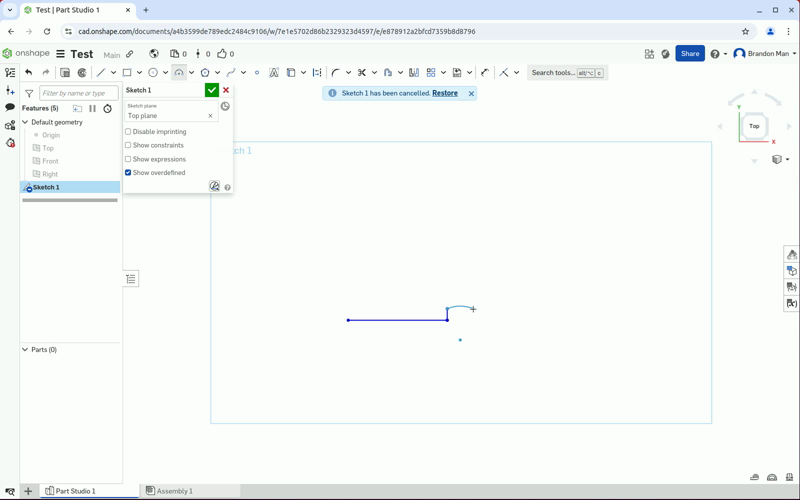
mouse_move(460, 295)
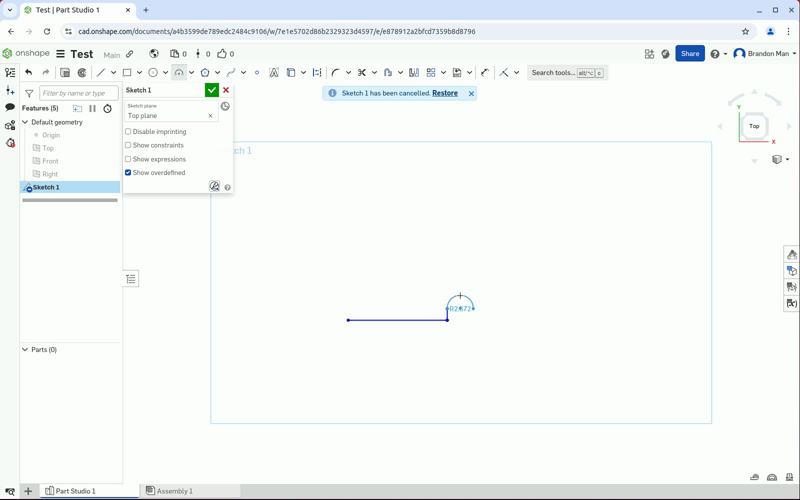
click(460, 295)
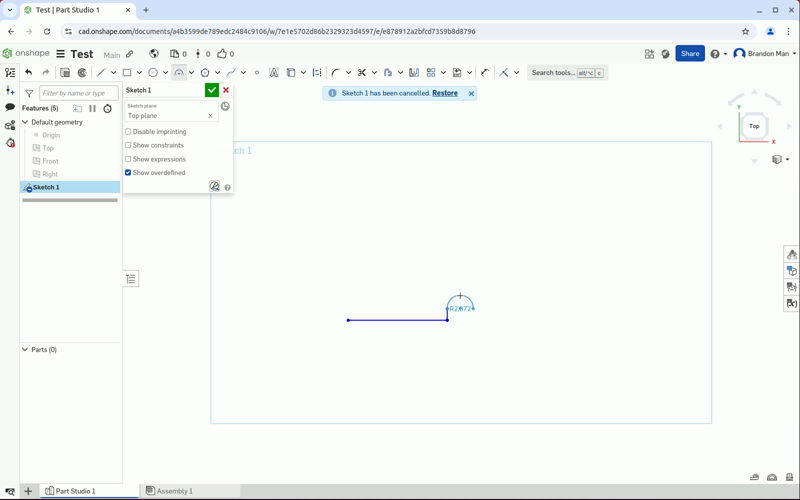
key_up(shift)
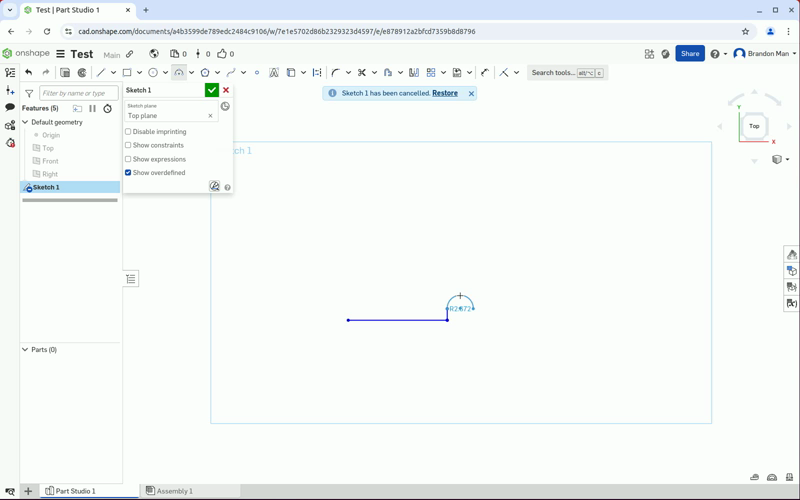
key(esc)
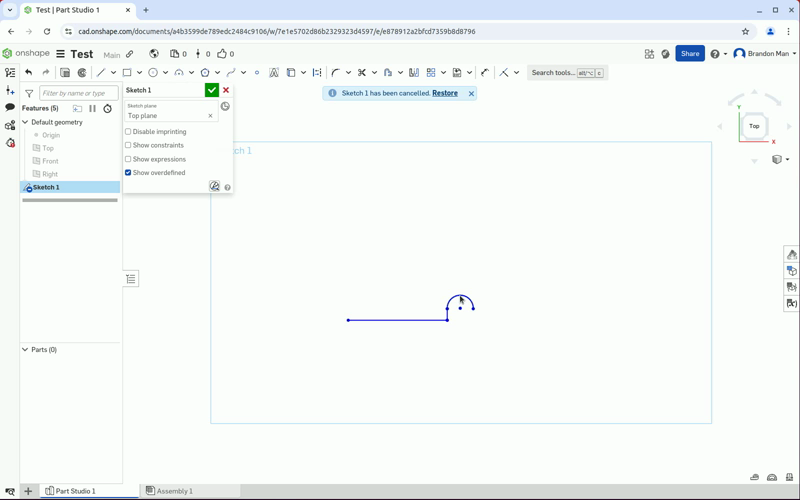
key(l)
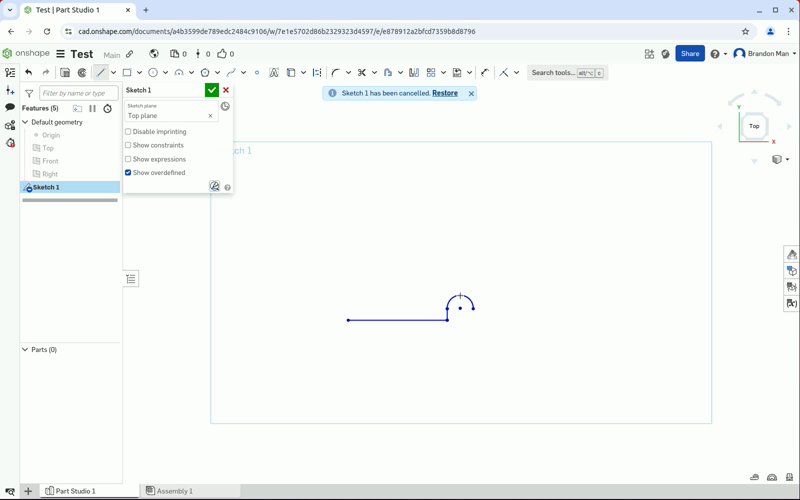
mouse_move(473, 308)
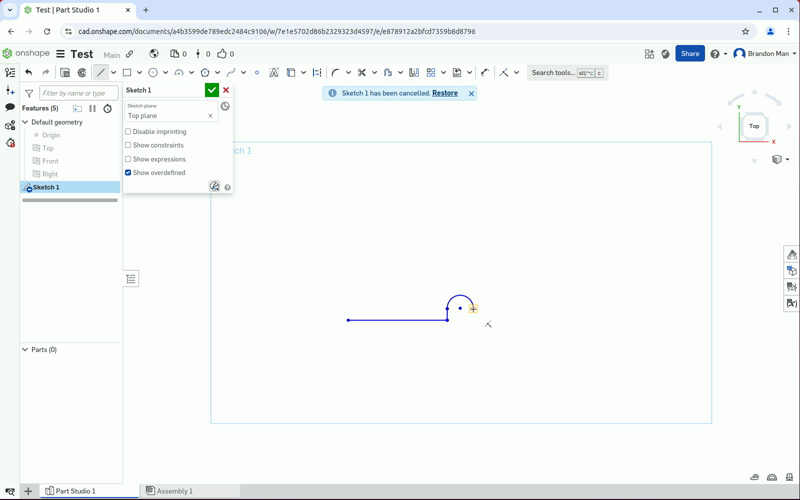
click(473, 308)
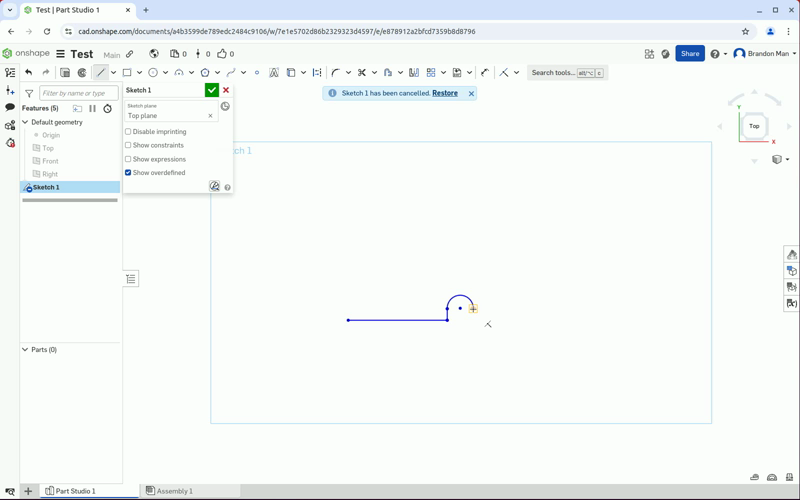
key_down(shift)
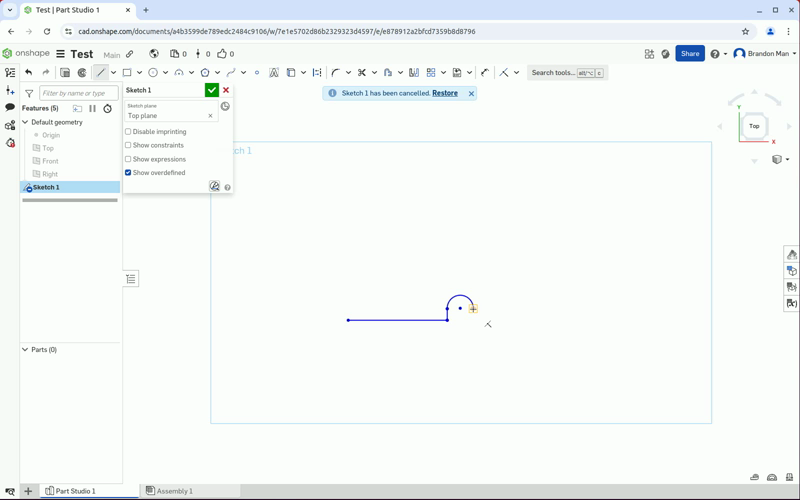
mouse_move(503, 308)
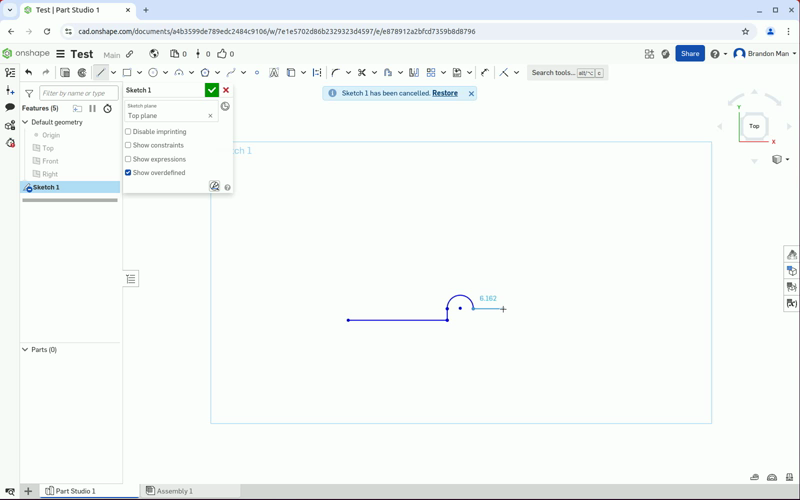
mouse_move(473, 320)
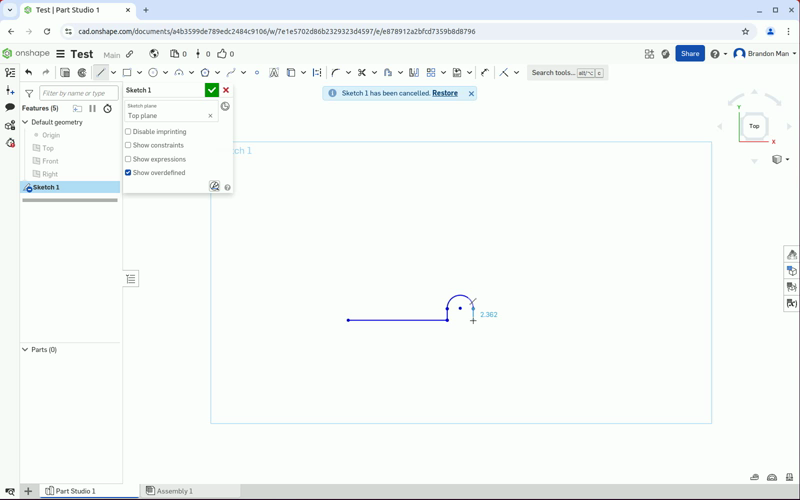
click(473, 320)
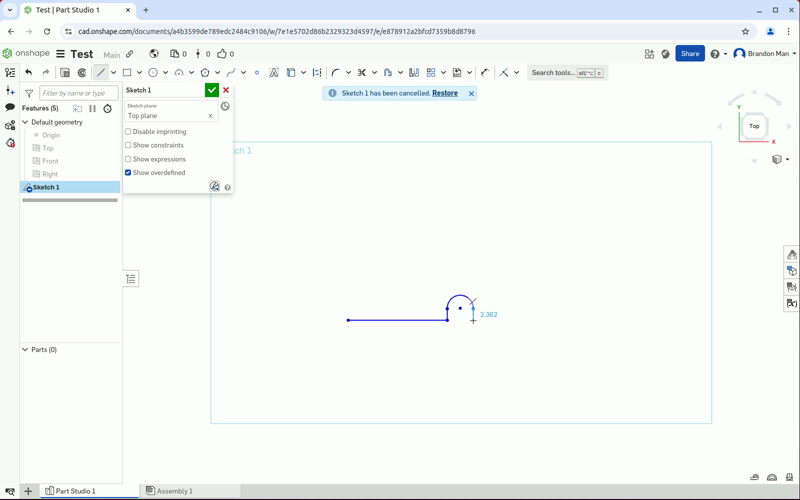
key_up(shift)
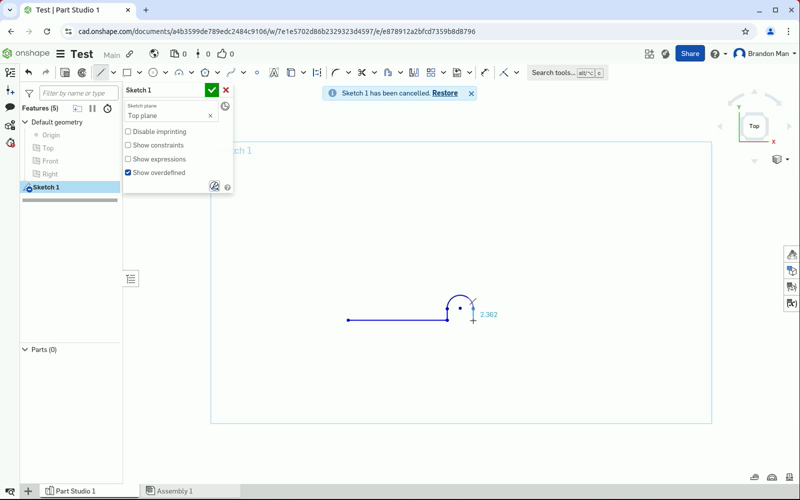
key_down(shift)
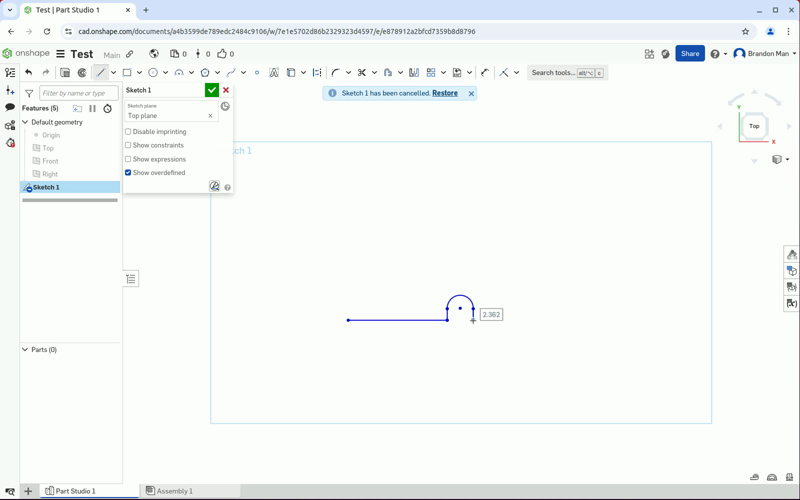
mouse_move(572, 320)
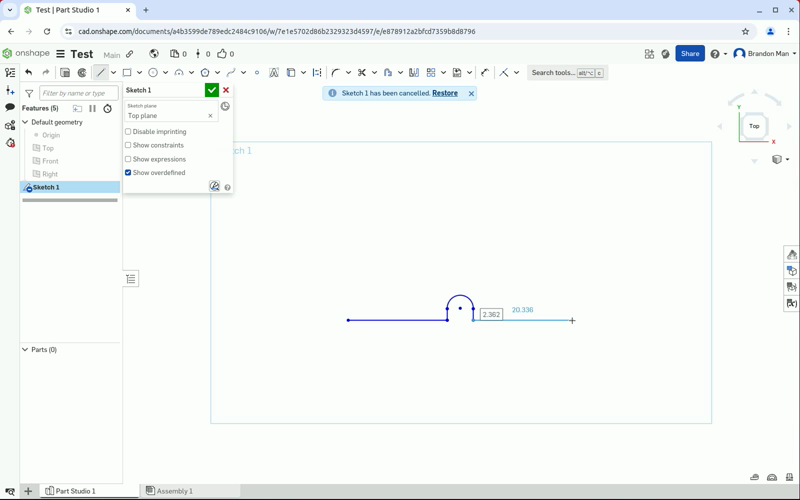
click(572, 320)
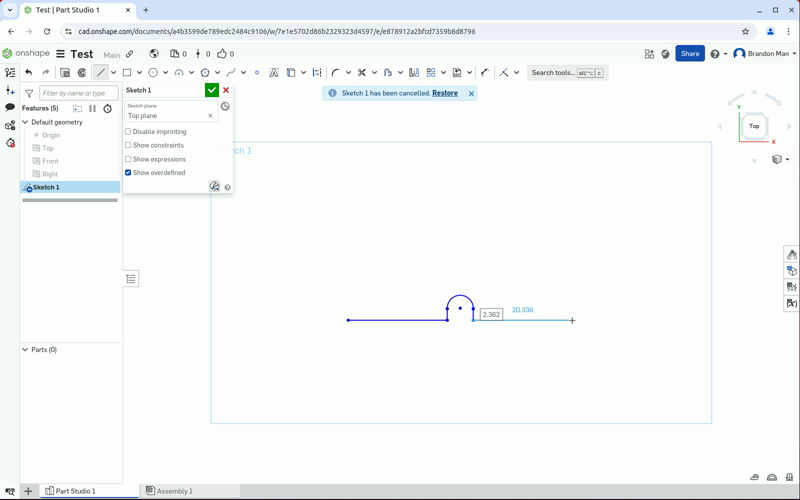
key_up(shift)
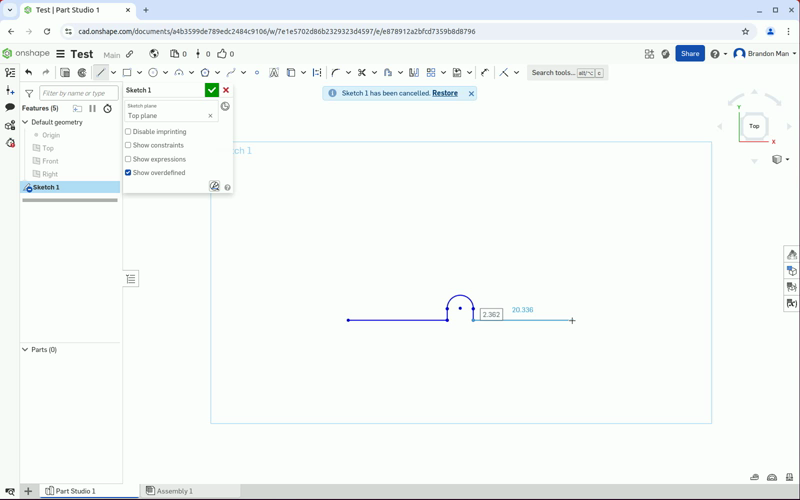
key_down(shift)
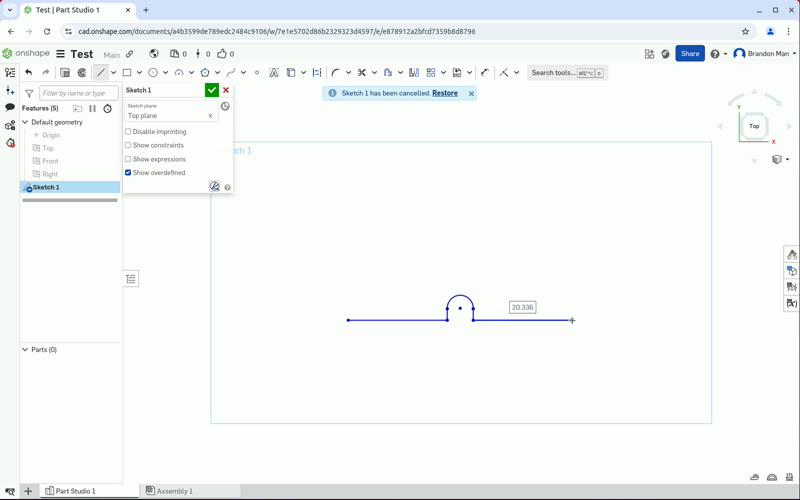
mouse_move(572, 245)
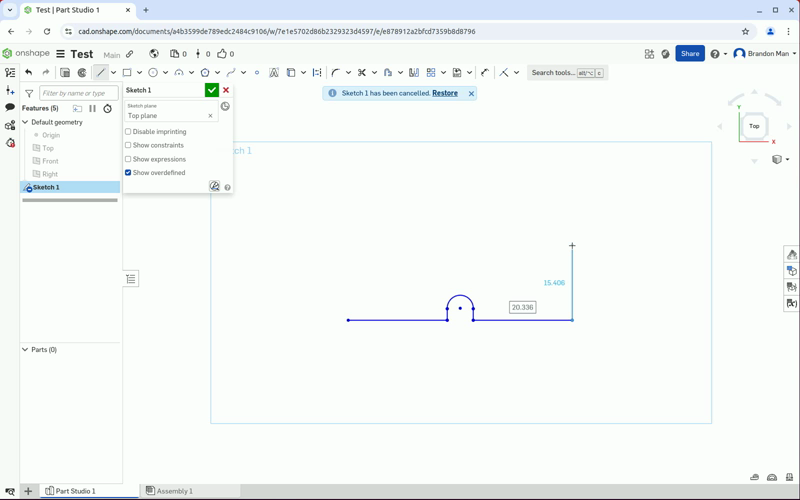
click(572, 245)
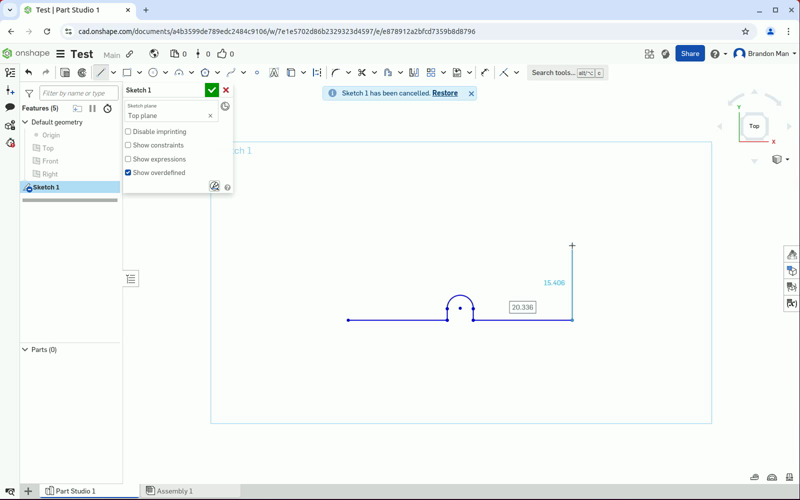
key_up(shift)
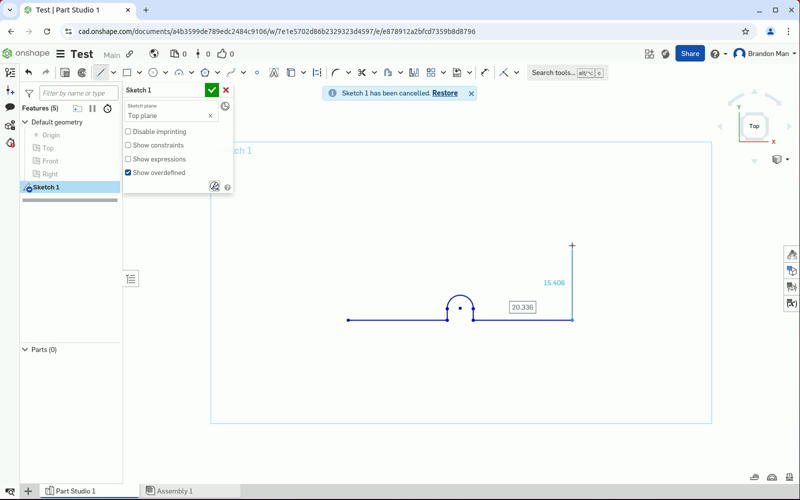
key_down(shift)
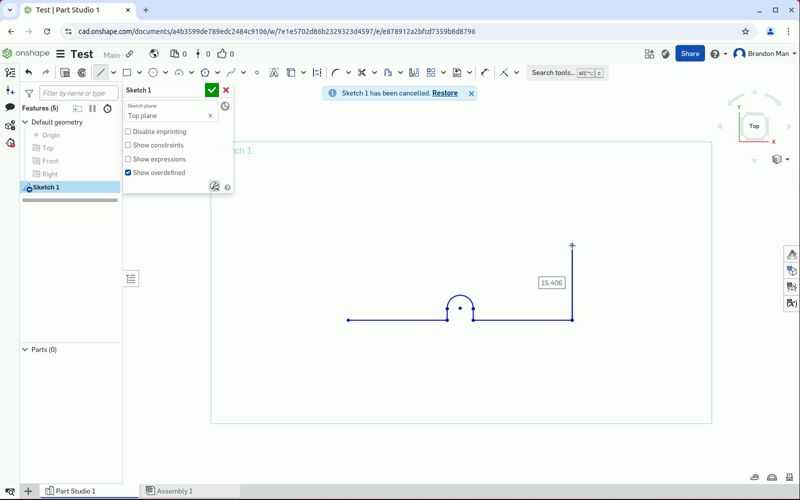
mouse_move(348, 245)
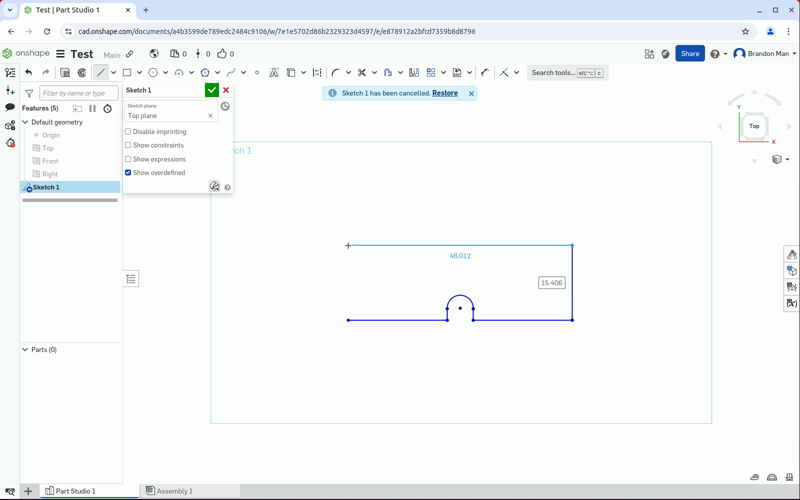
click(348, 245)
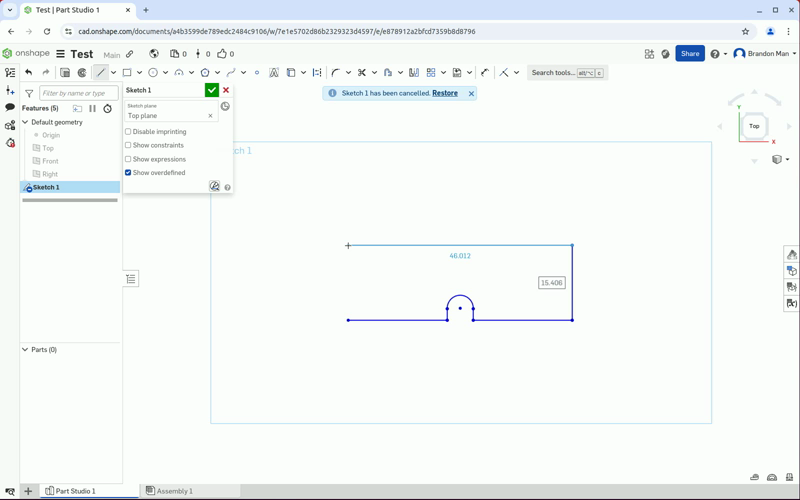
key_up(shift)
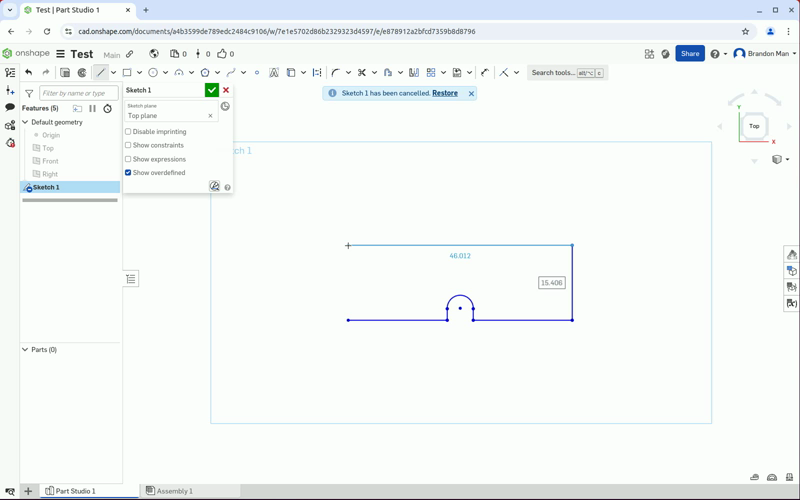
key_down(shift)
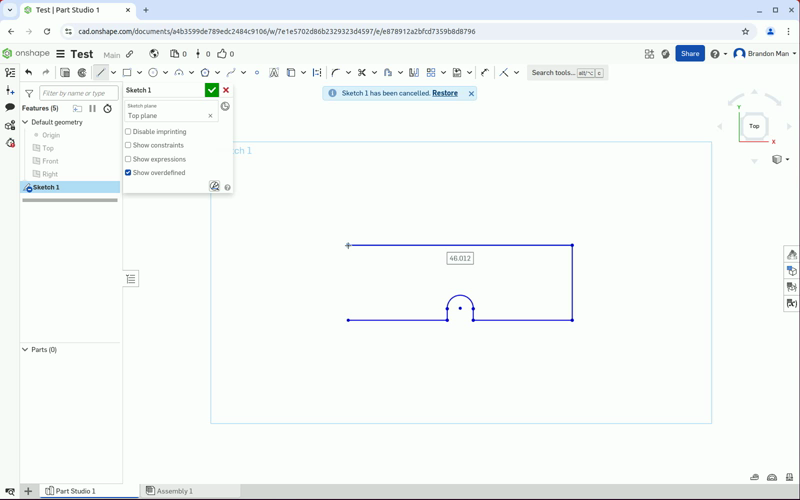
mouse_move(348, 320)
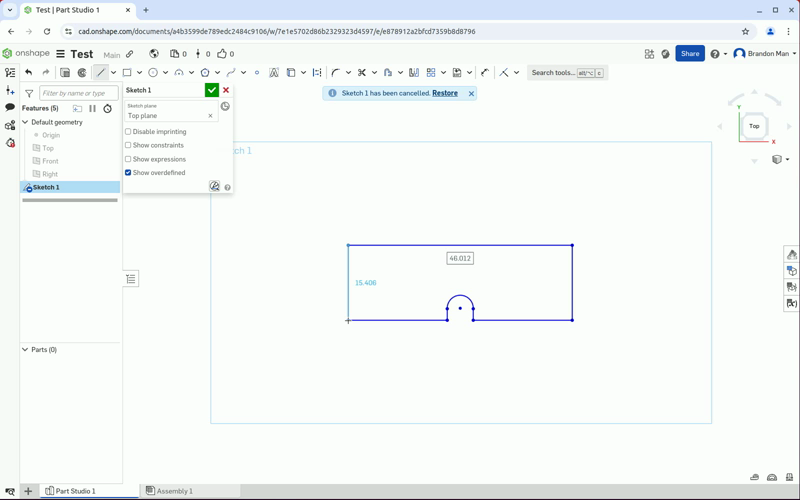
key_up(shift)
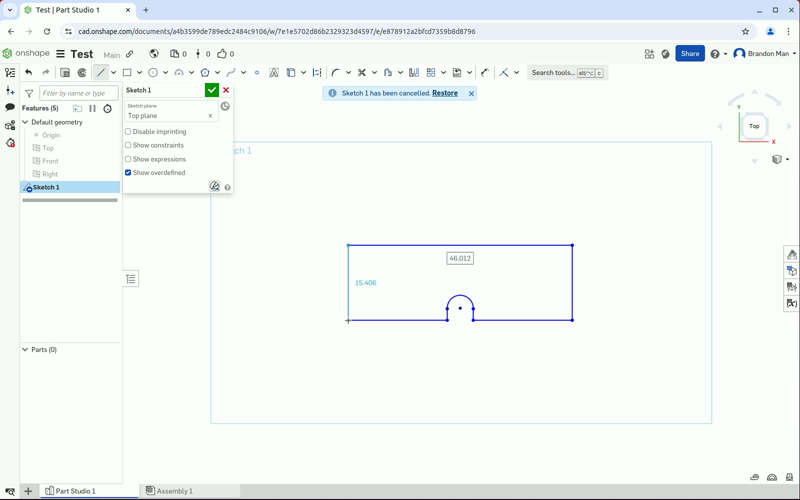
click(348, 320)
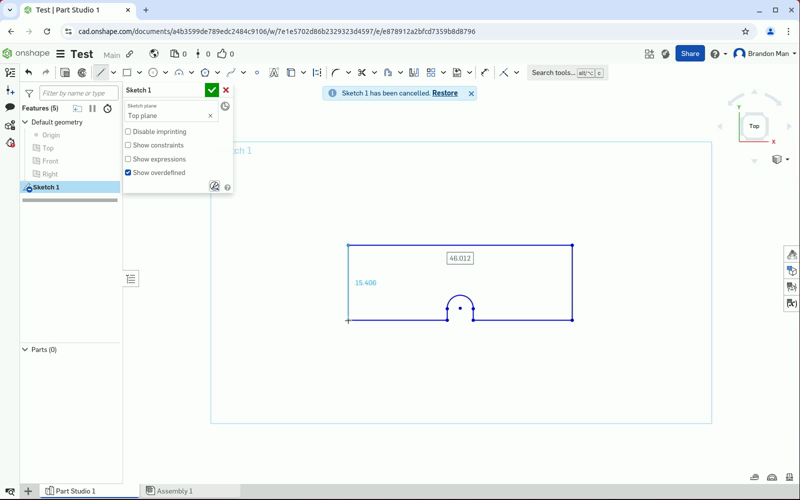
key(esc)
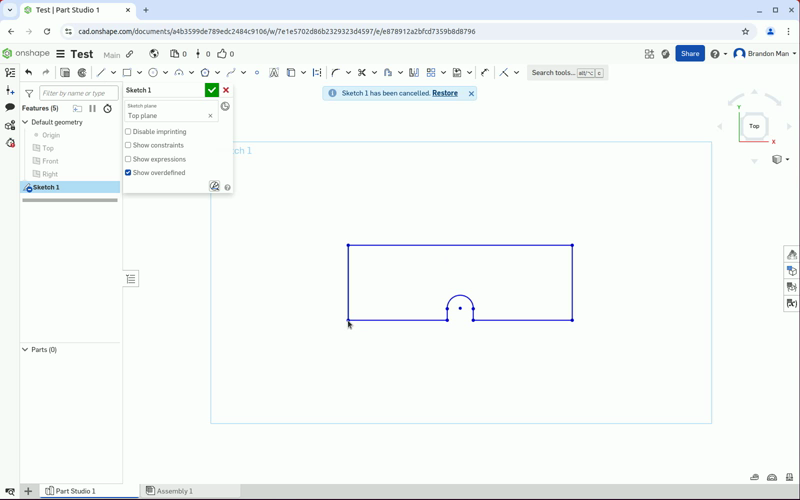
mouse_move(394, 297)
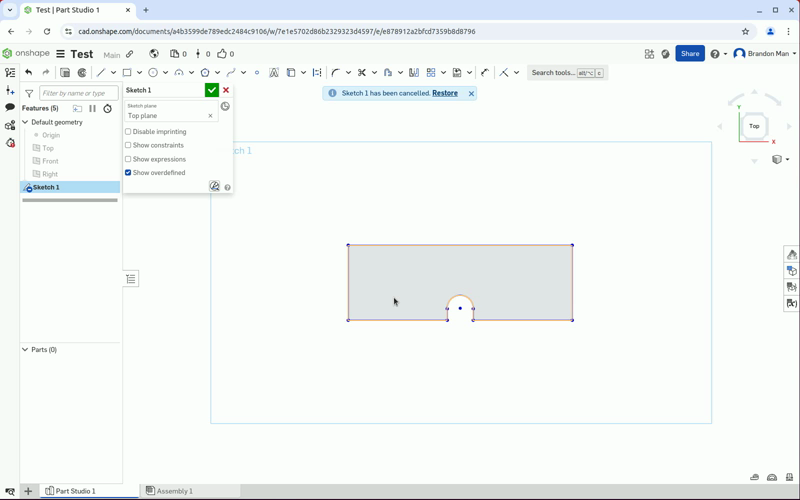
click(394, 297)
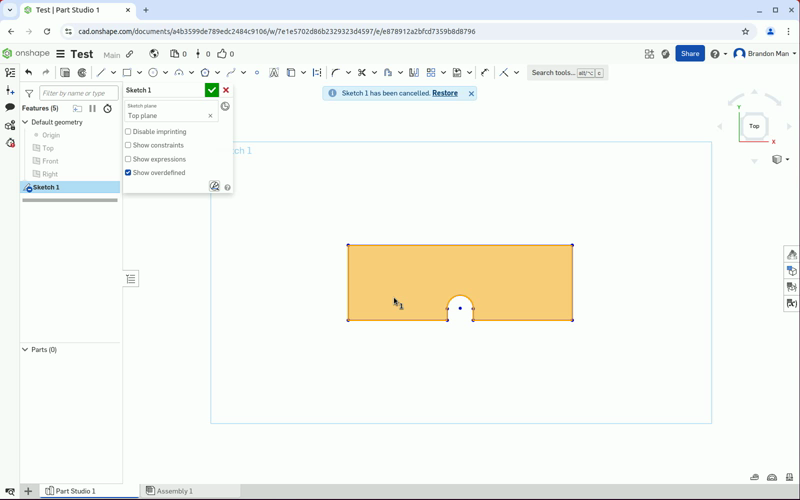
mouse_move(73, 352)
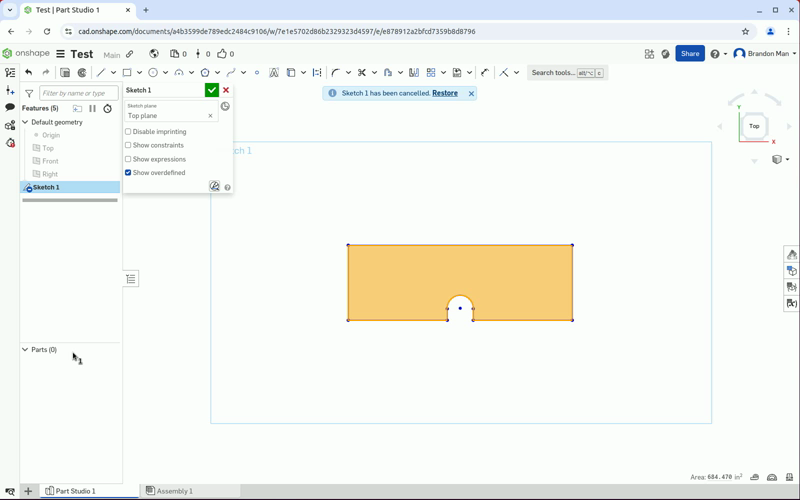
key(shift+y)
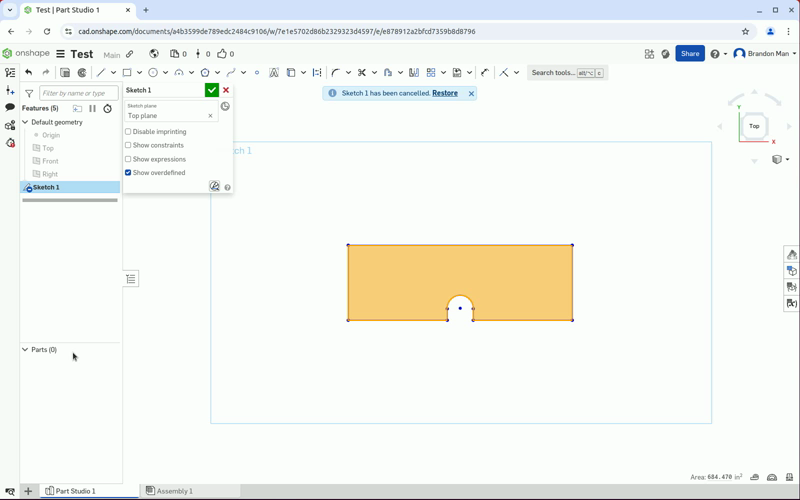
key(shift+e)
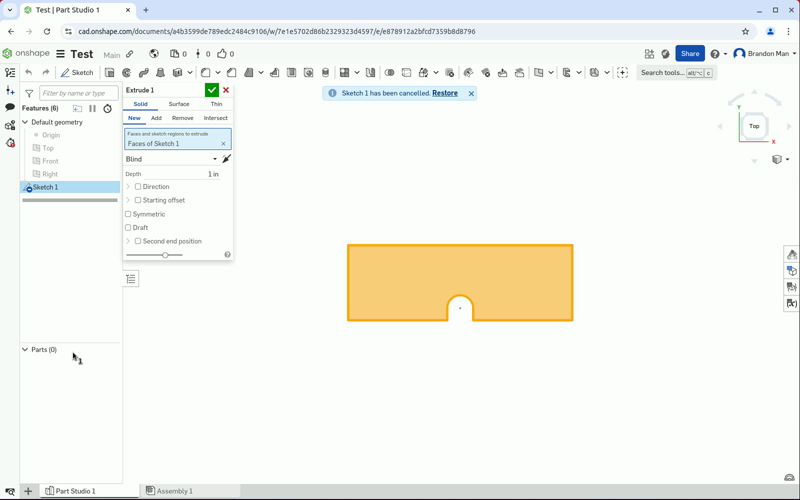
mouse_move(143, 106)
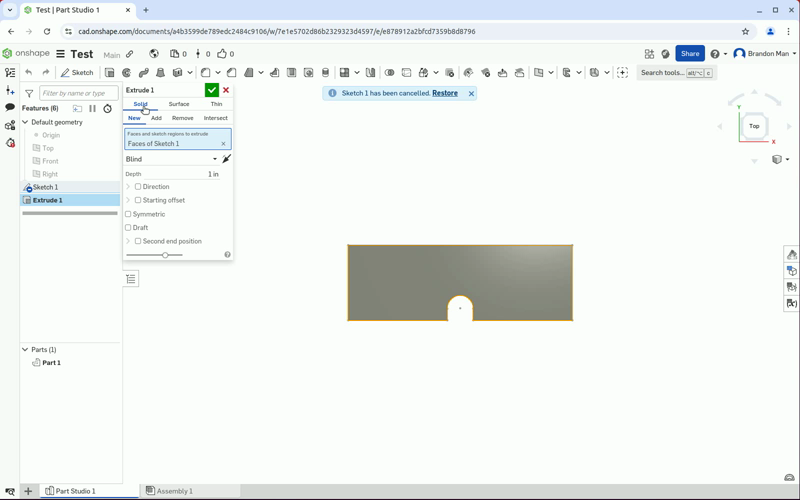
click(143, 106)
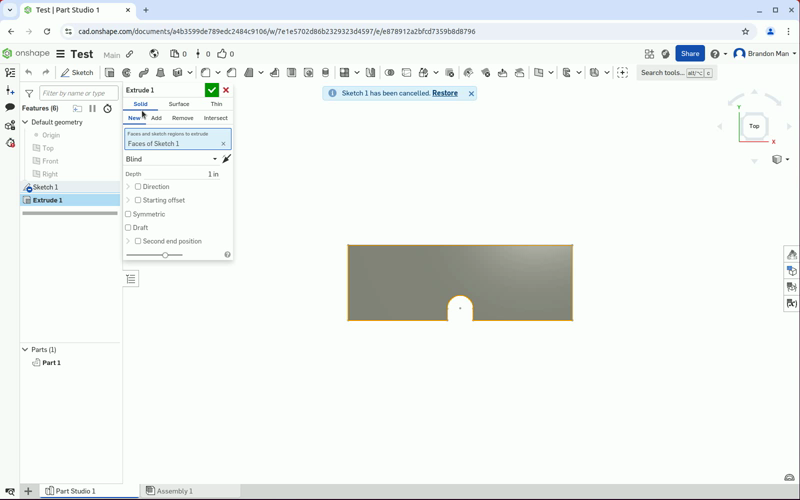
mouse_move(137, 120)
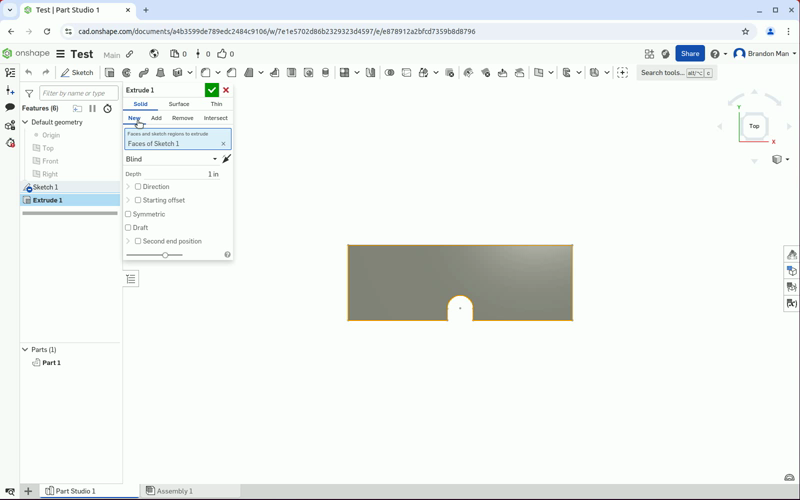
click(137, 120)
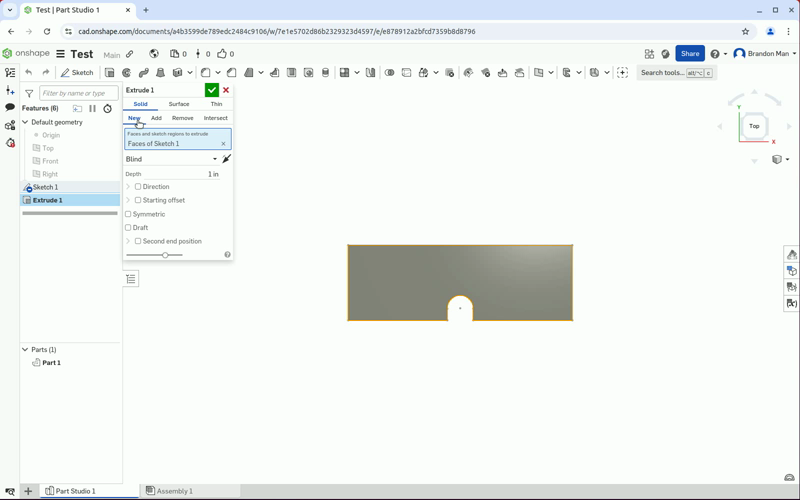
key(tab, 4)
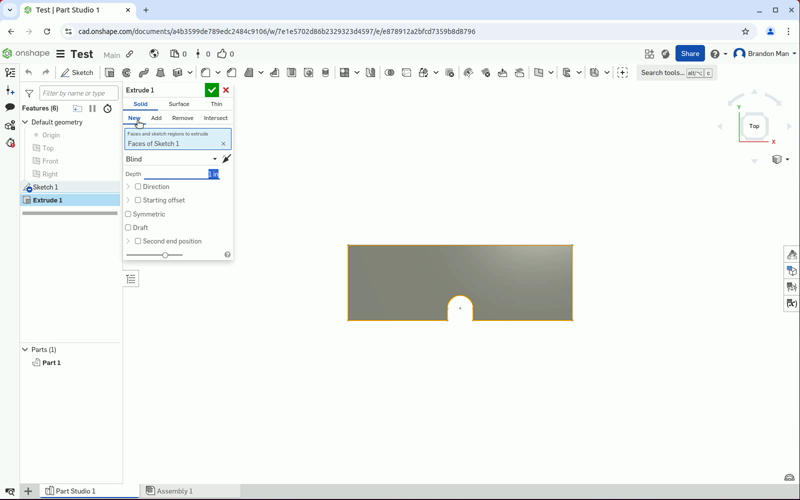
text(2.166)
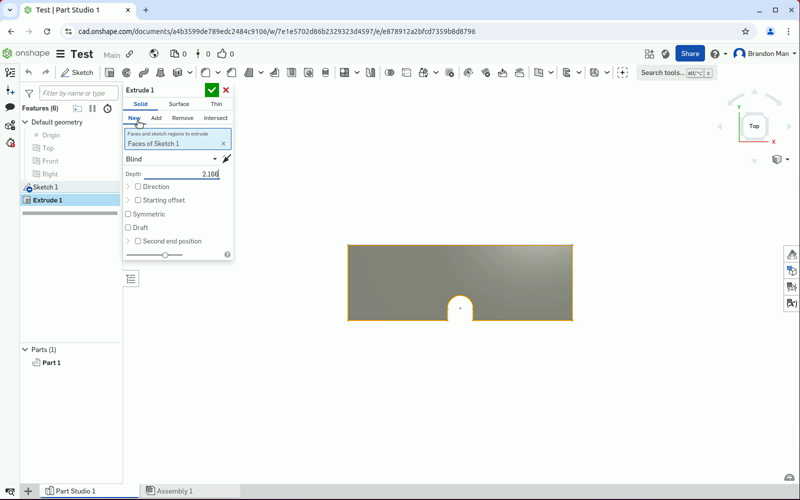
key(enter)
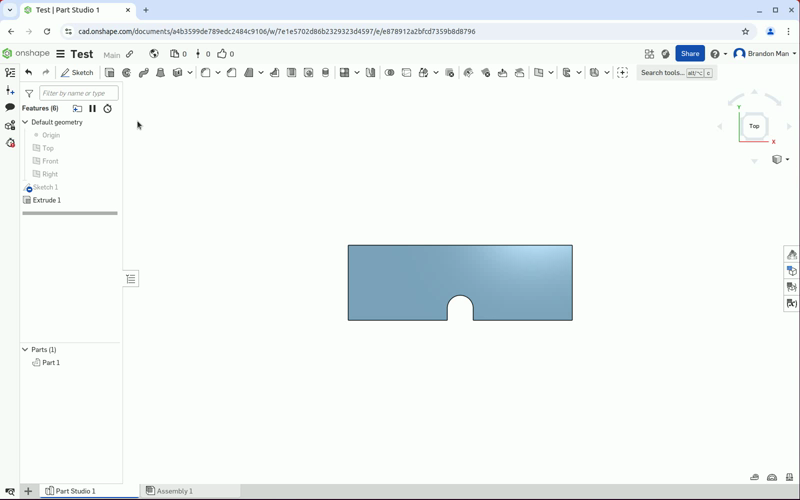
key(shift+h)
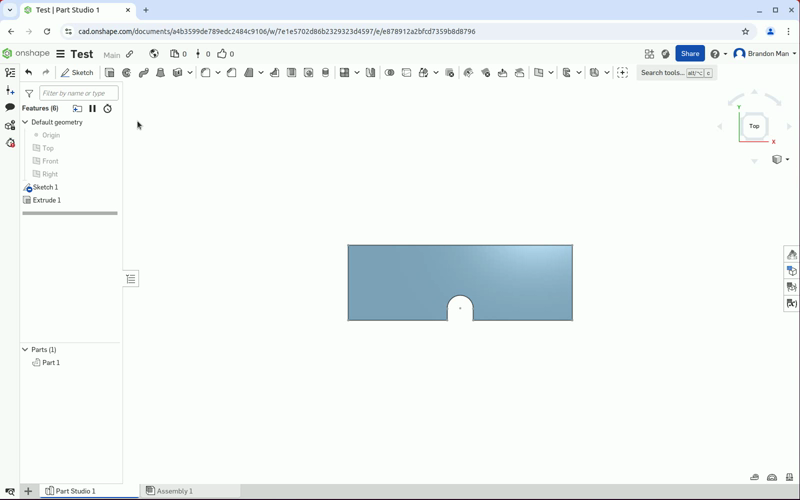
key(shift+h)
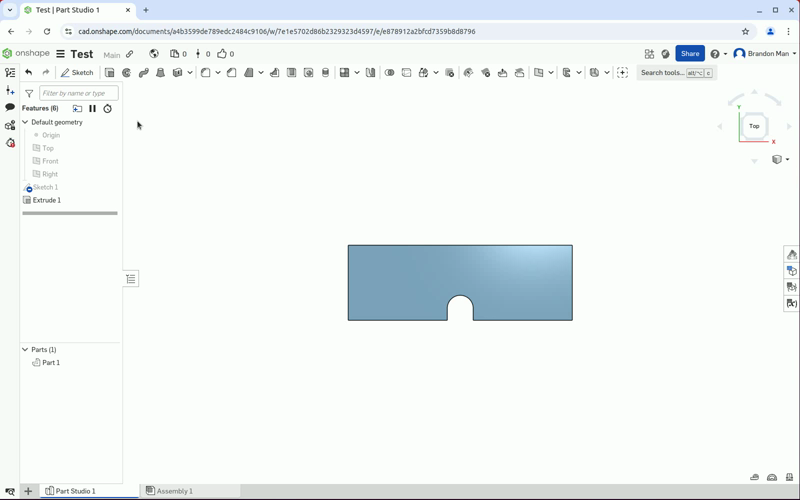
mouse_move(73, 189)
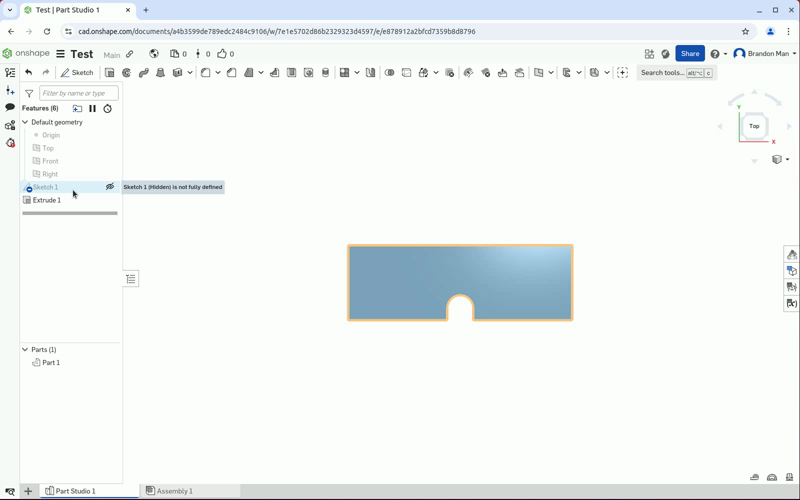
click(73, 189)
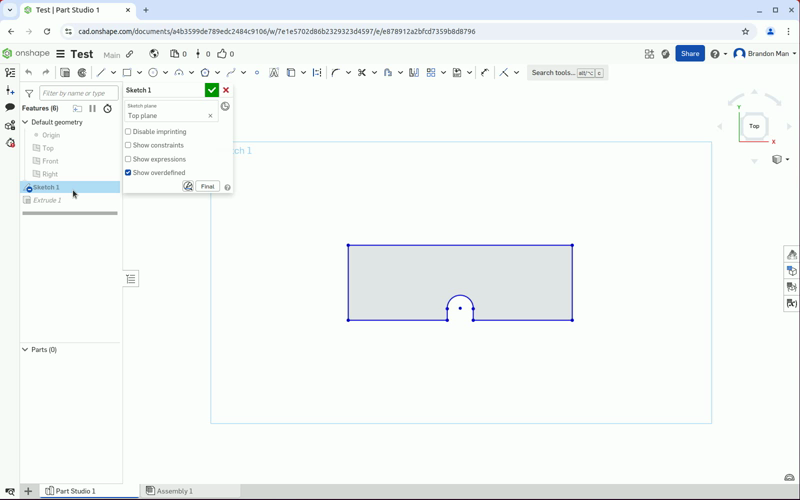
mouse_move(229, 92)
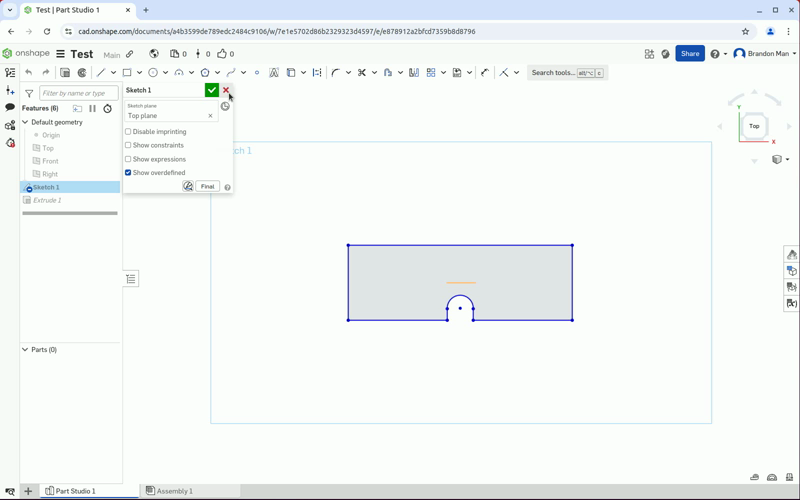
click(229, 92)
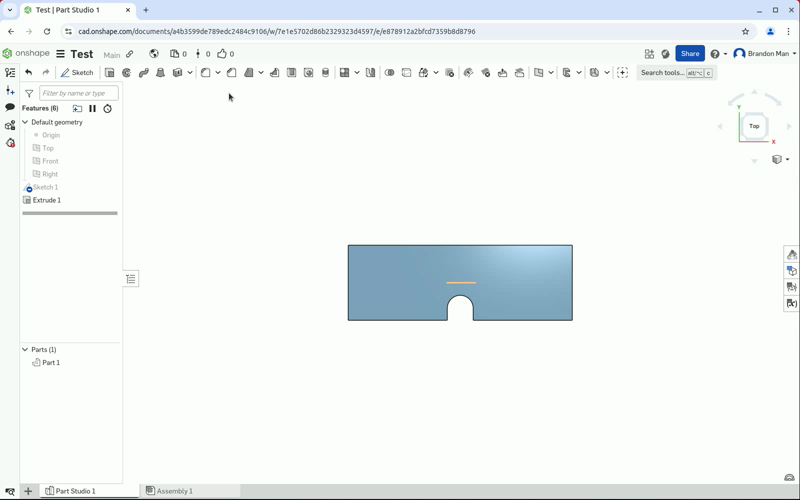
mouse_move(541, 75)
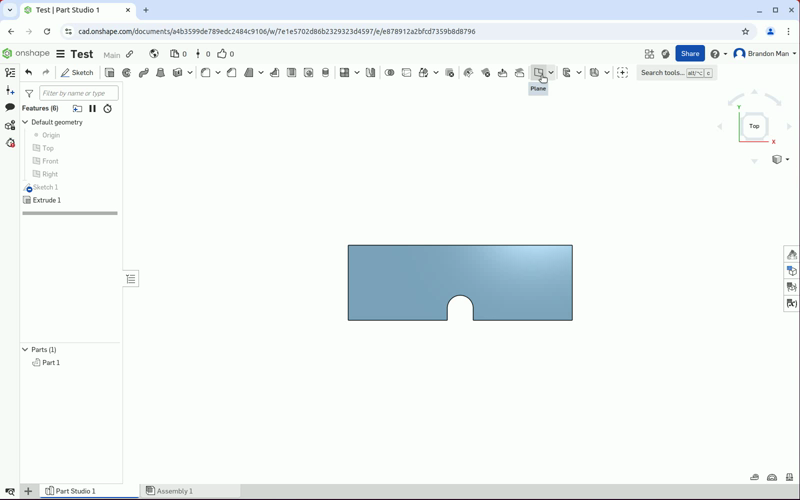
click(541, 75)
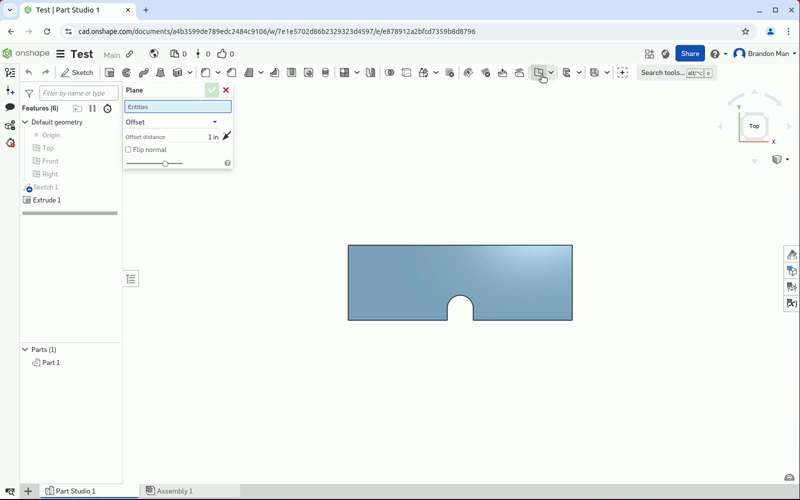
mouse_move(73, 150)
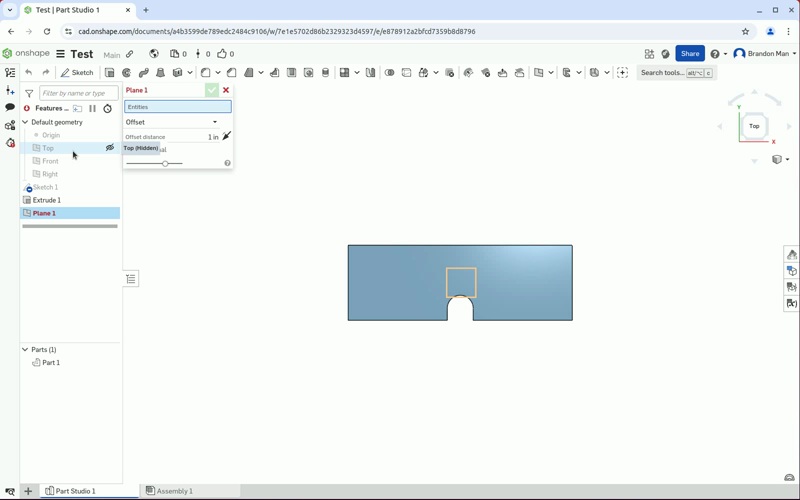
click(73, 150)
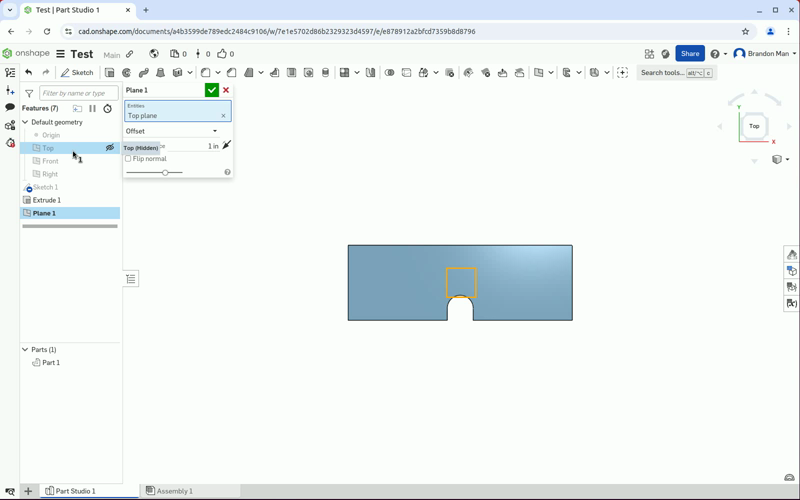
key(tab, 2)
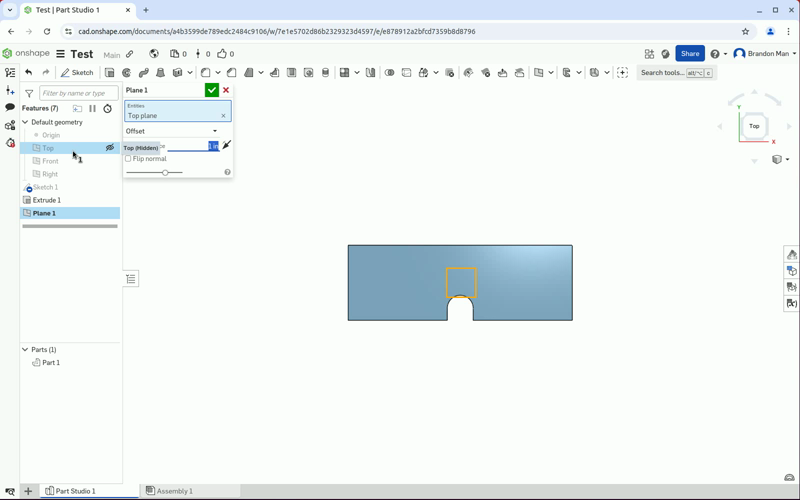
text(2.157)
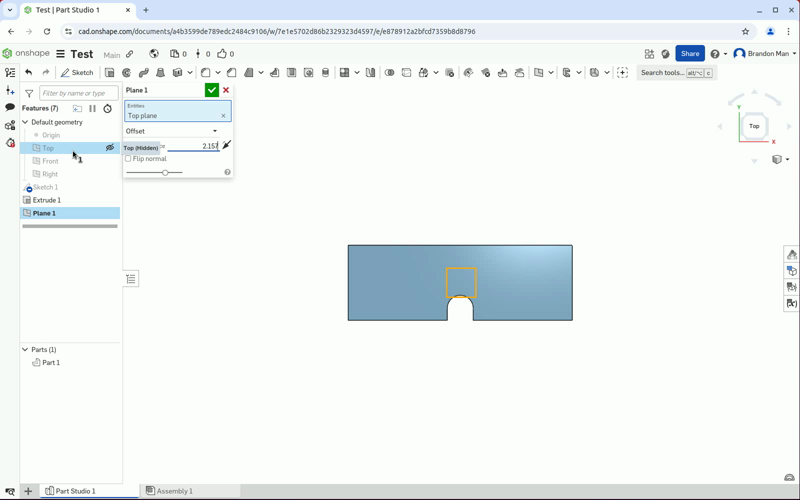
key(enter, 2)
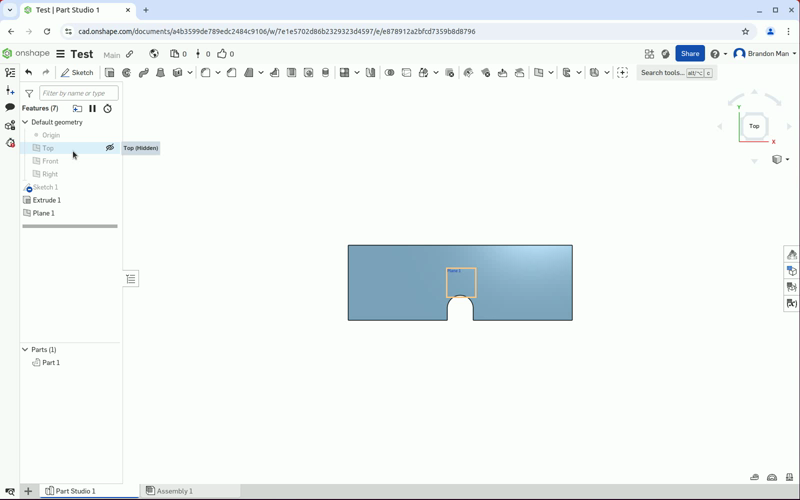
key(shift+s)
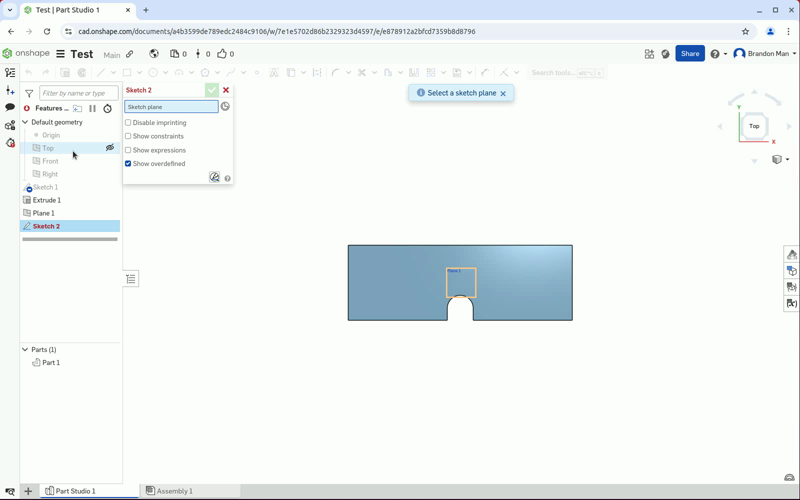
mouse_move(73, 215)
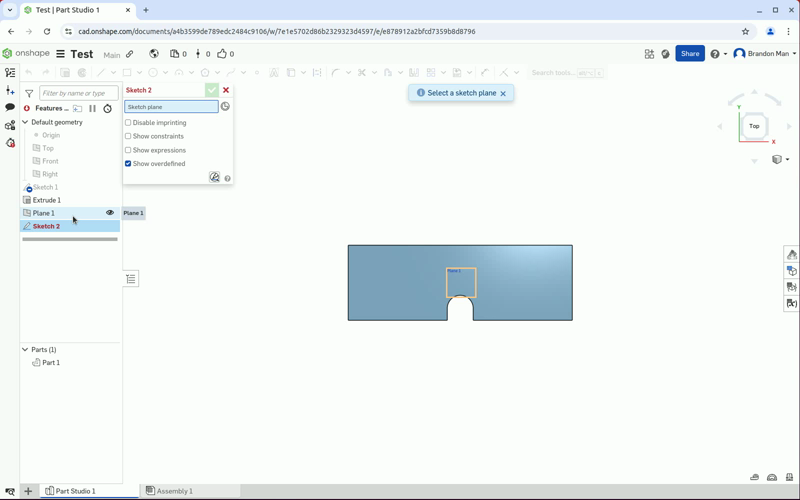
click(73, 215)
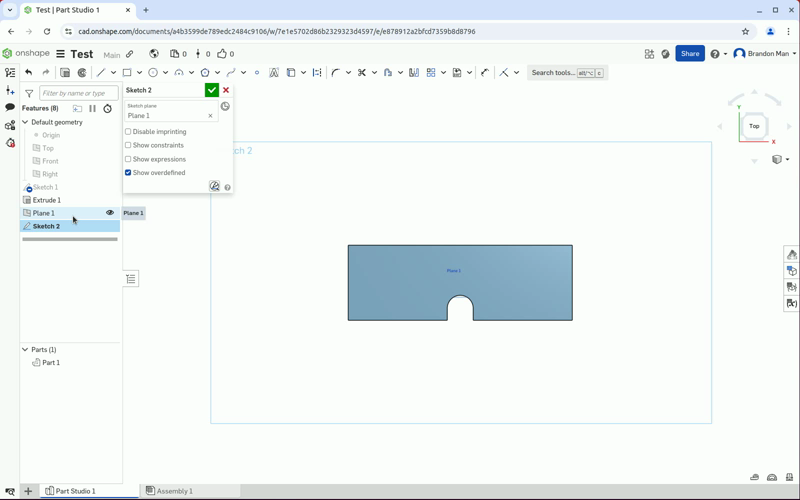
mouse_move(73, 352)
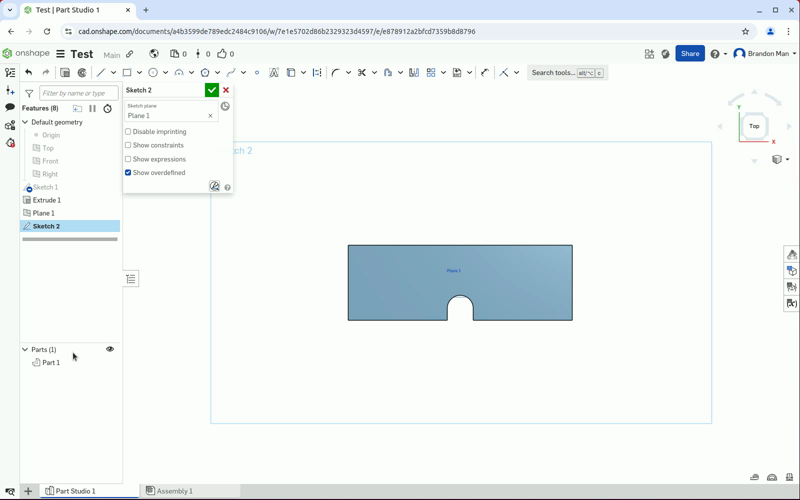
key(y)
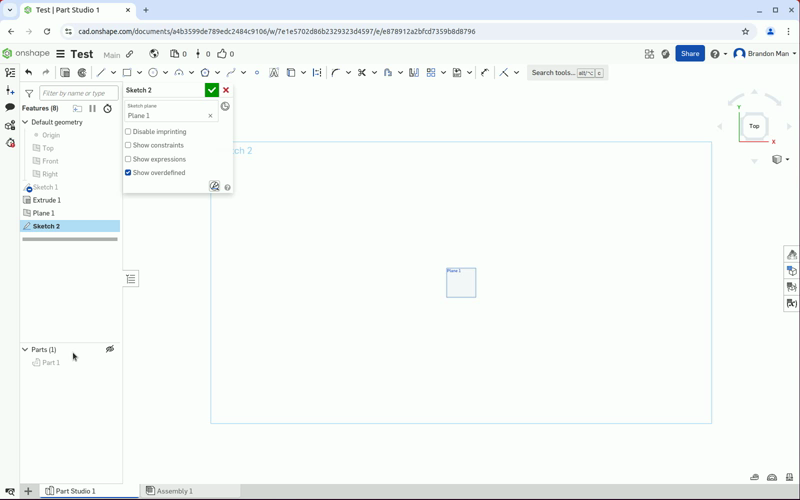
key(l)
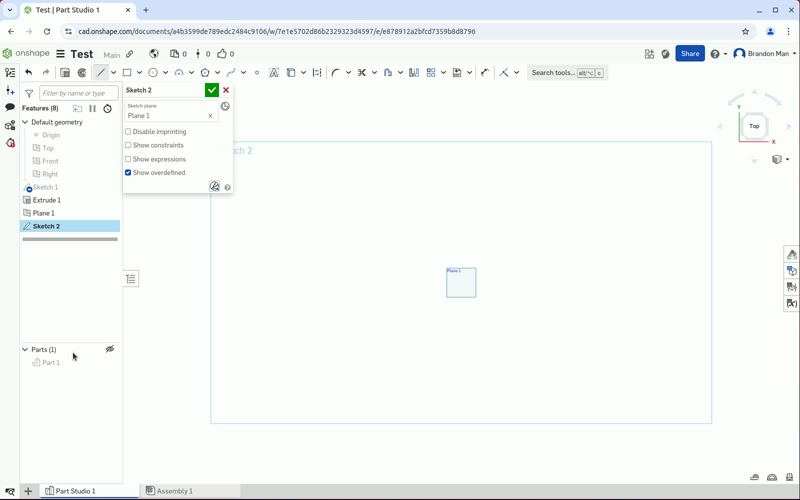
key_down(shift)
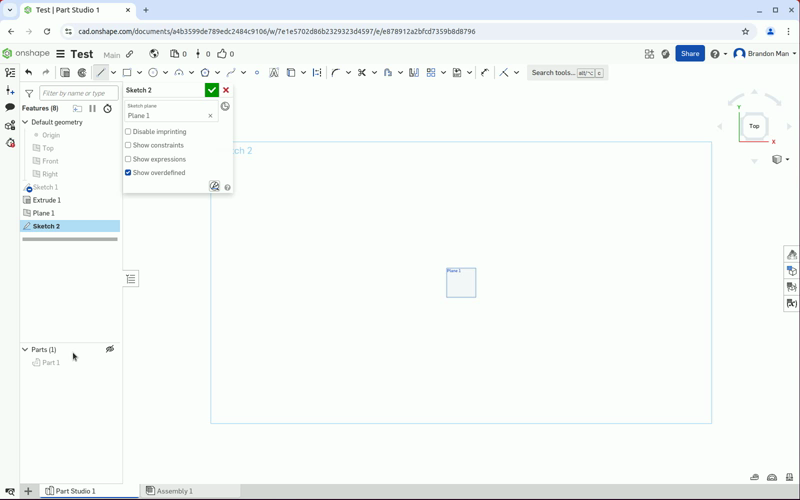
mouse_move(348, 370)
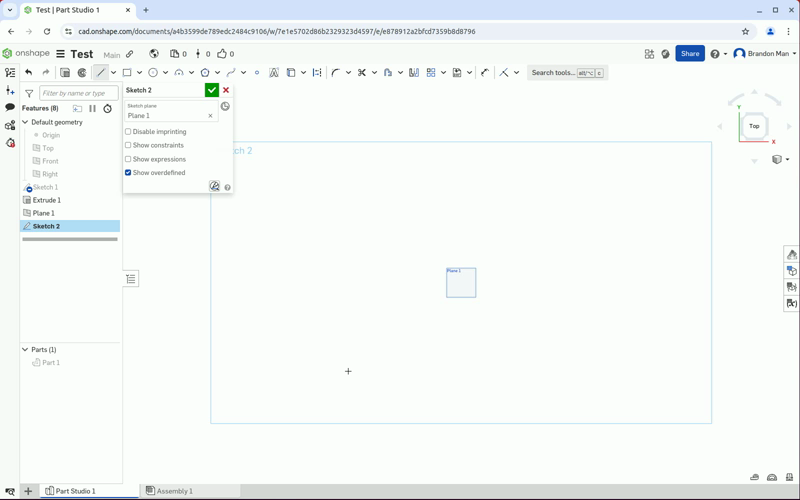
click(348, 370)
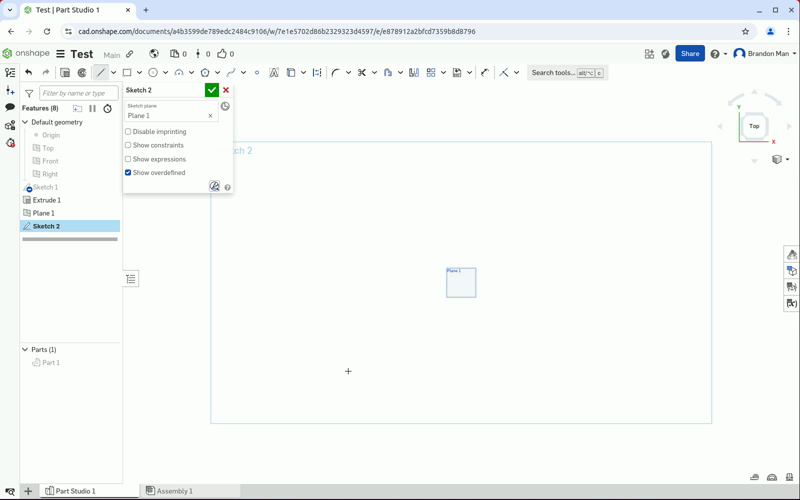
key_up(shift)
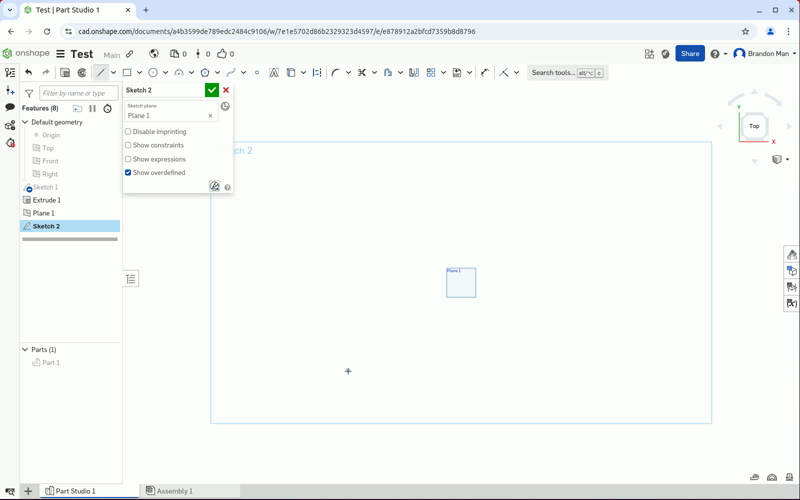
key_down(shift)
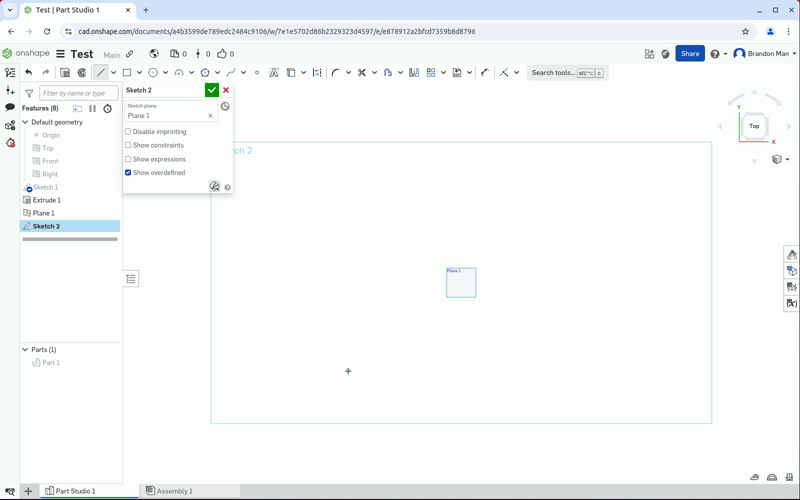
mouse_move(378, 370)
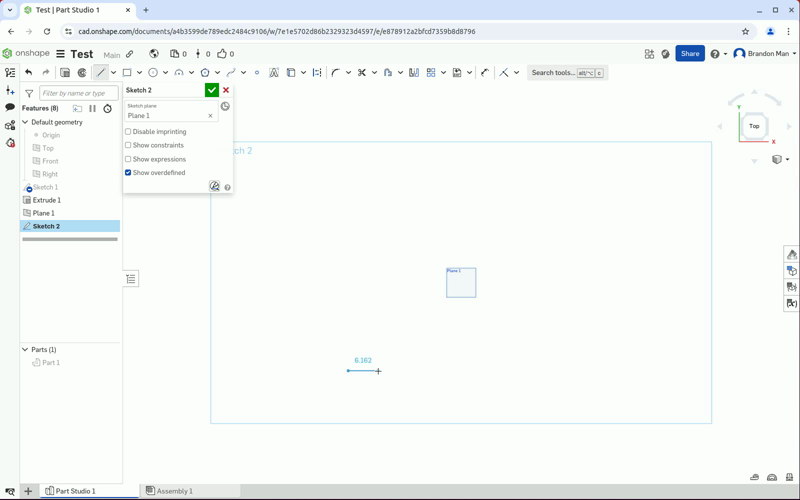
mouse_move(383, 370)
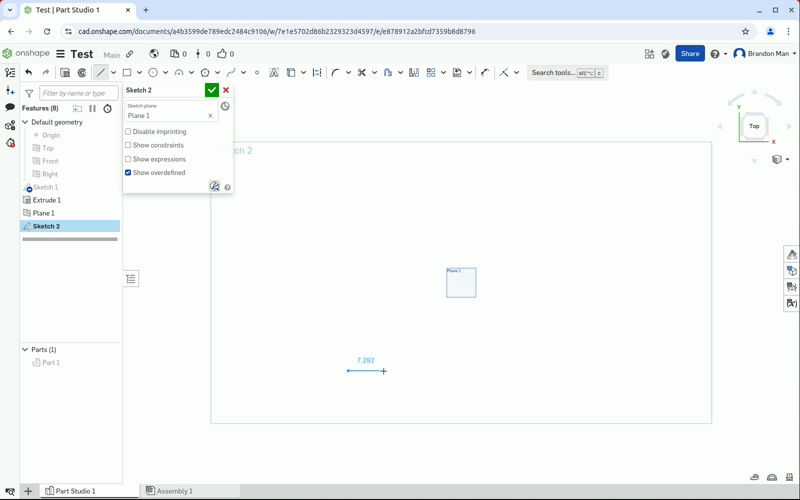
click(383, 370)
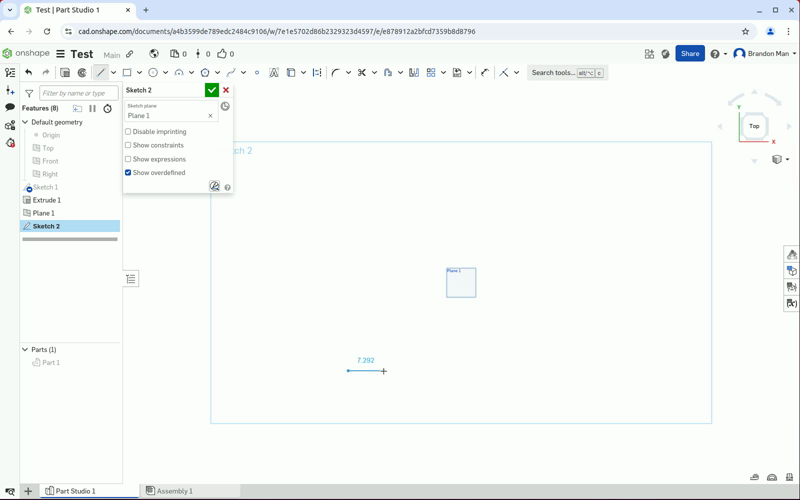
key_up(shift)
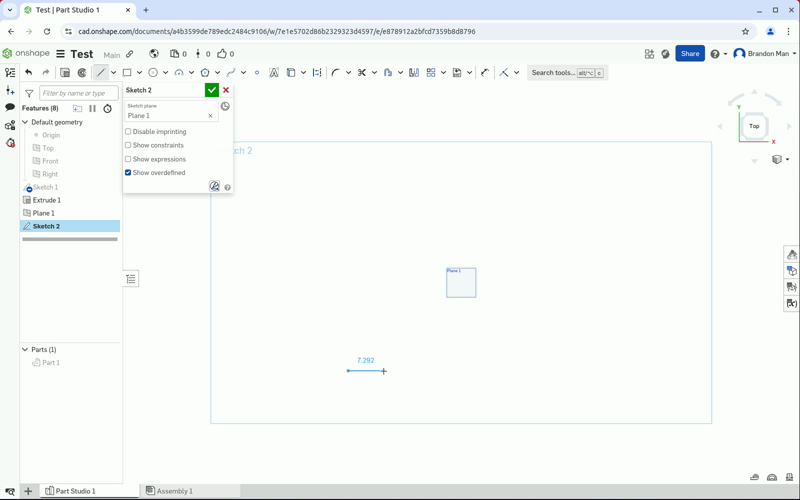
key_down(shift)
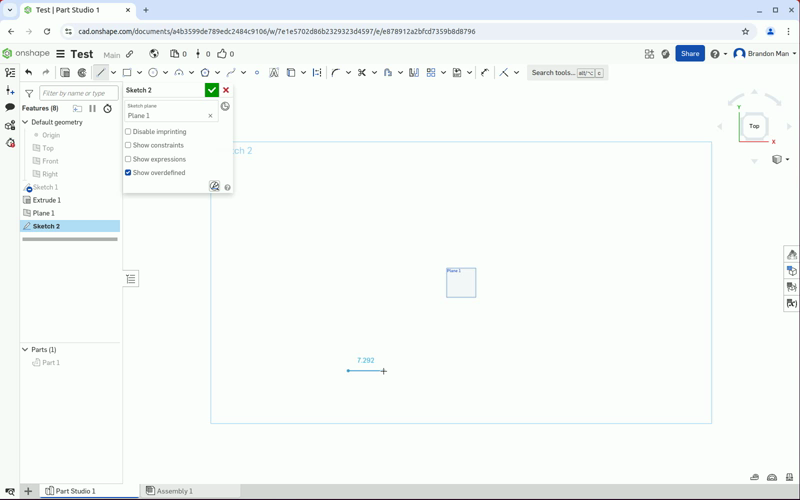
mouse_move(413, 370)
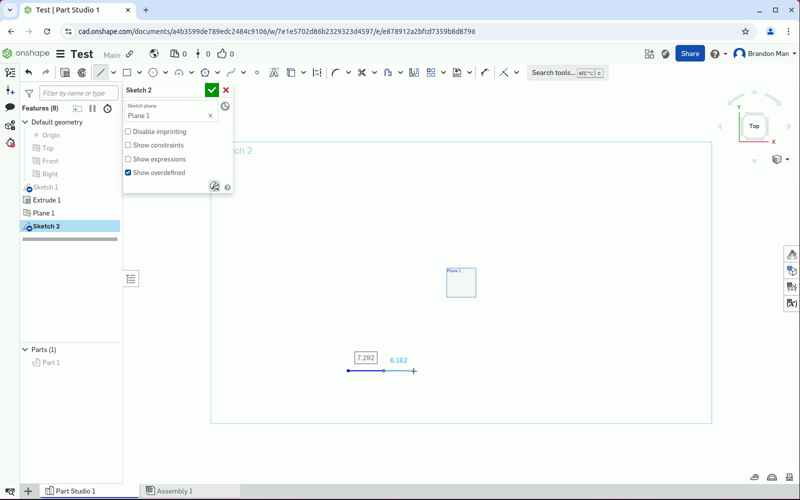
mouse_move(383, 319)
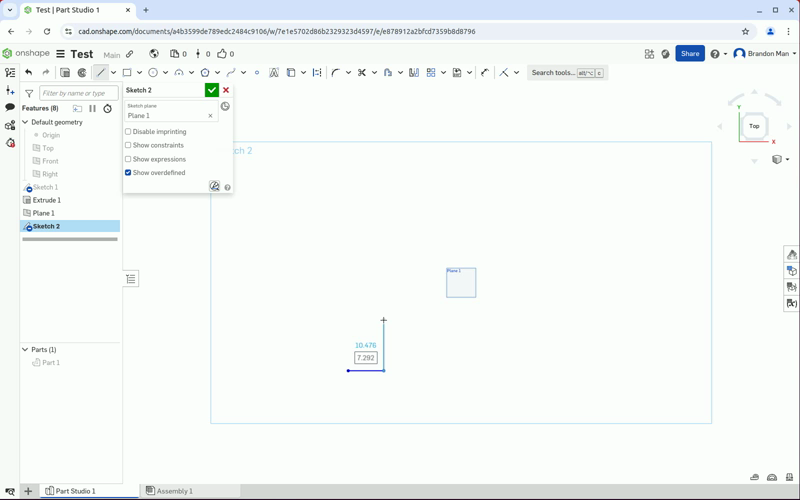
click(383, 319)
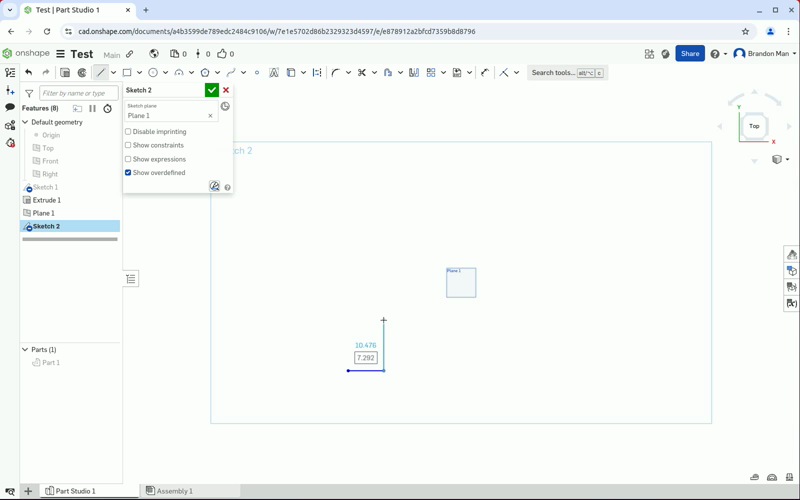
key_up(shift)
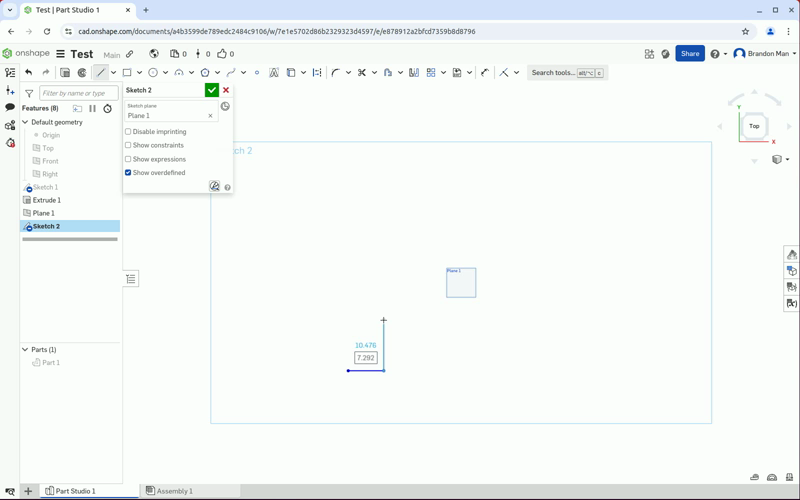
key_down(shift)
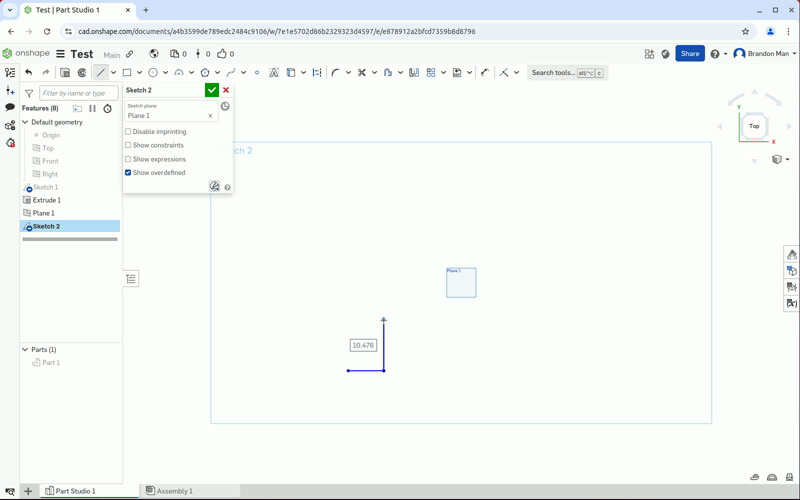
mouse_move(413, 319)
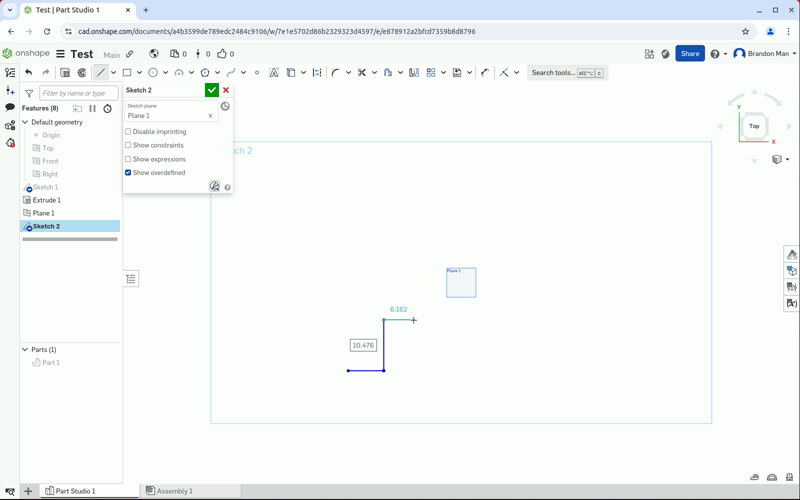
mouse_move(348, 319)
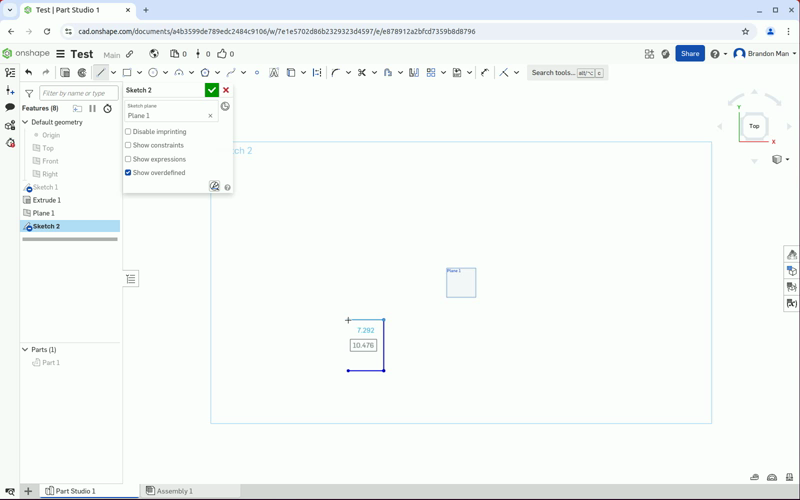
click(348, 319)
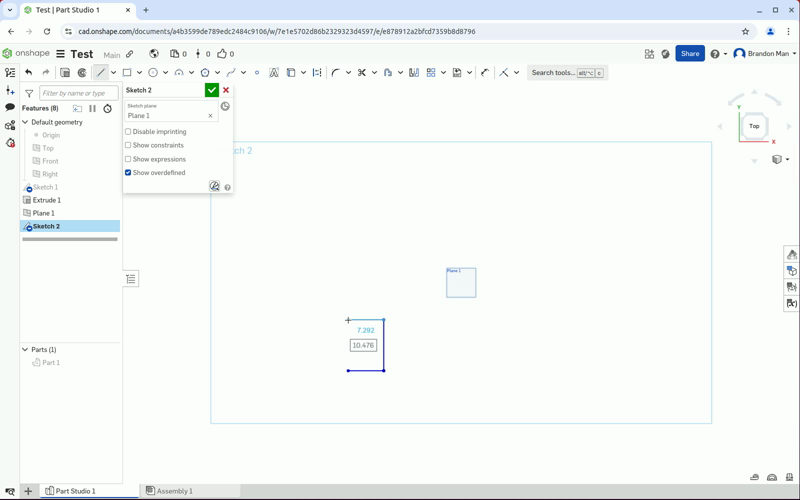
key_up(shift)
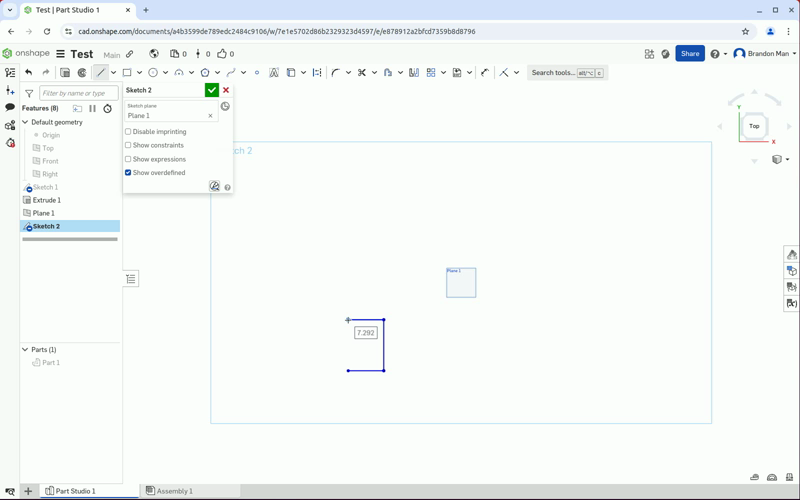
mouse_move(378, 319)
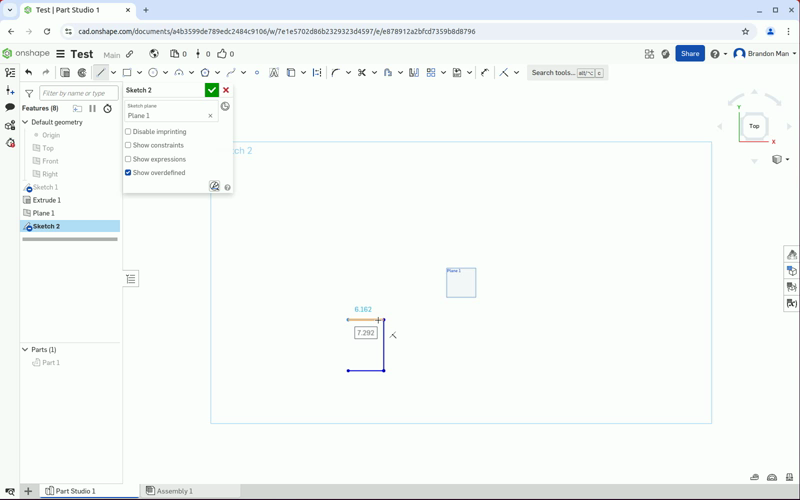
key_down(shift)
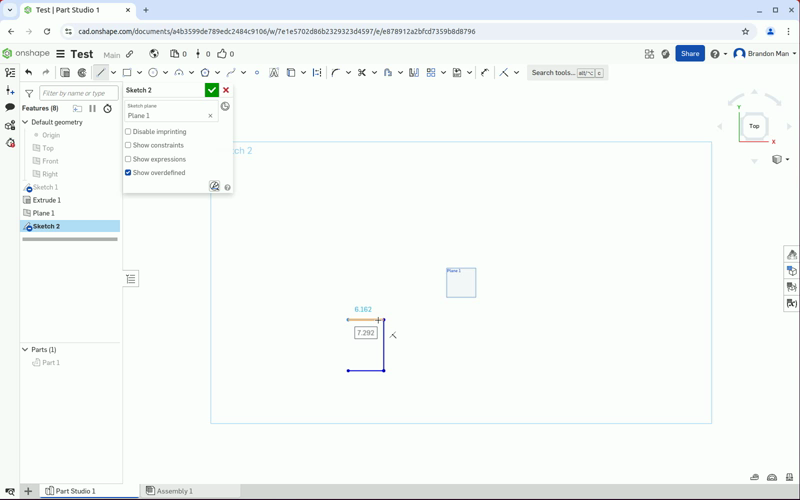
mouse_move(348, 370)
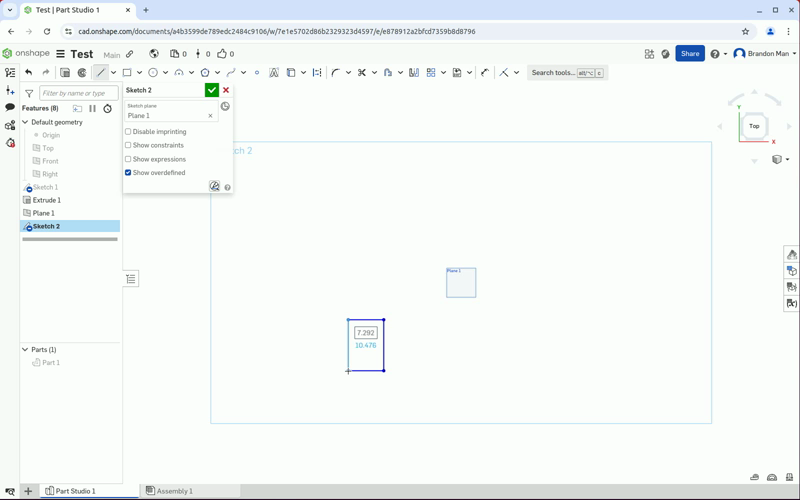
key_up(shift)
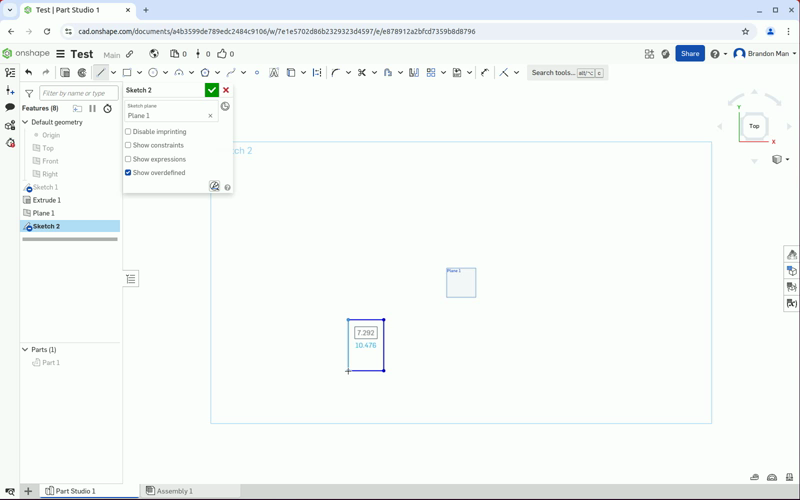
click(348, 370)
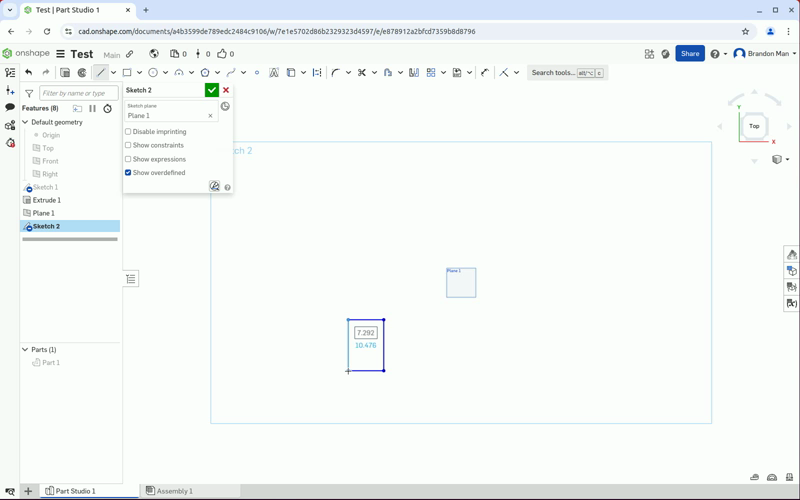
key(esc)
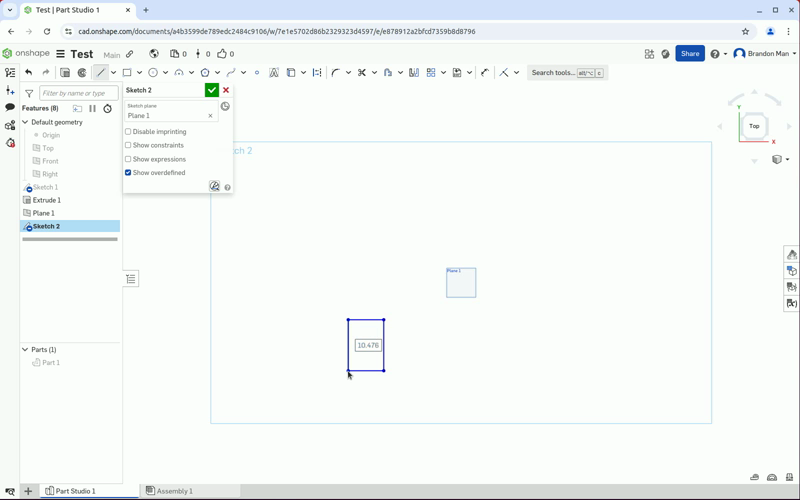
mouse_move(368, 335)
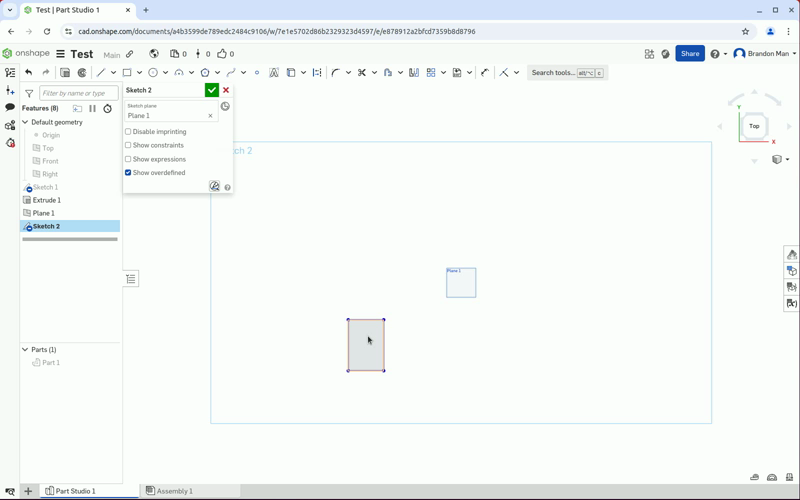
click(368, 335)
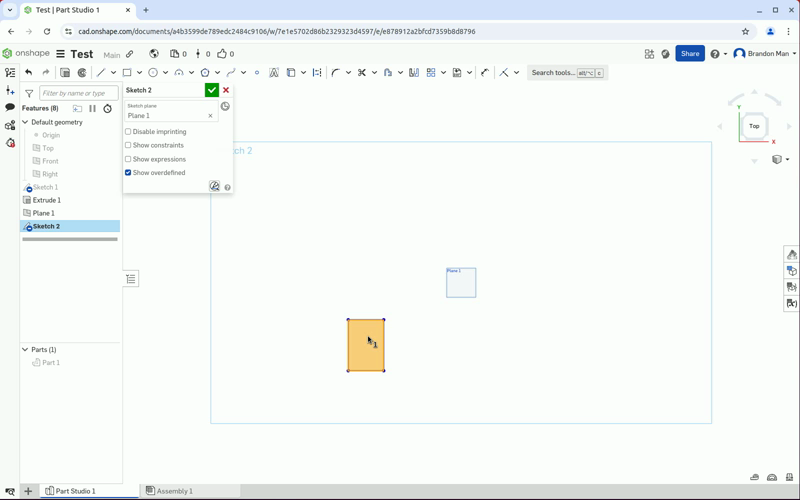
mouse_move(73, 352)
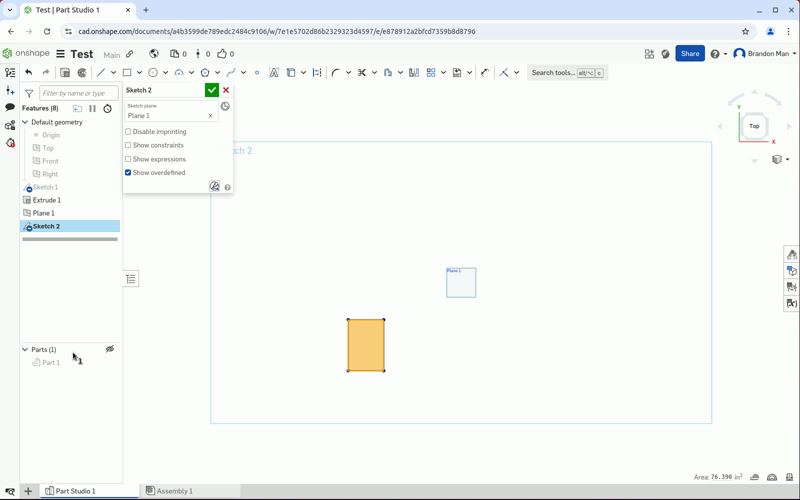
key(shift+y)
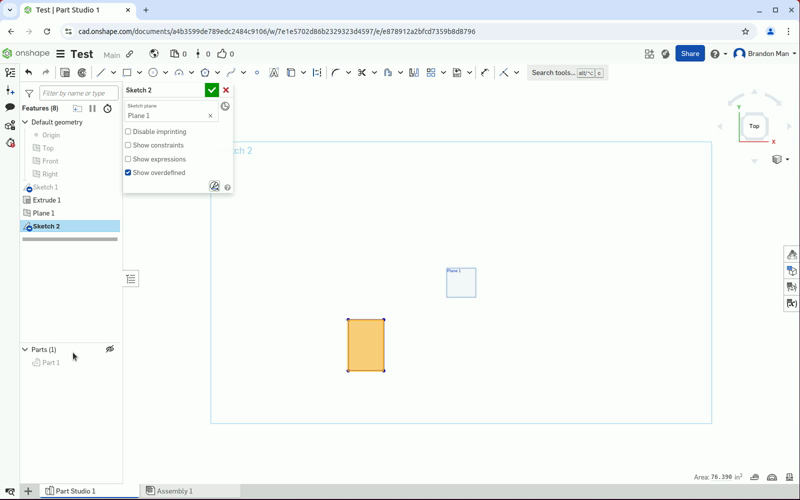
key(shift+e)
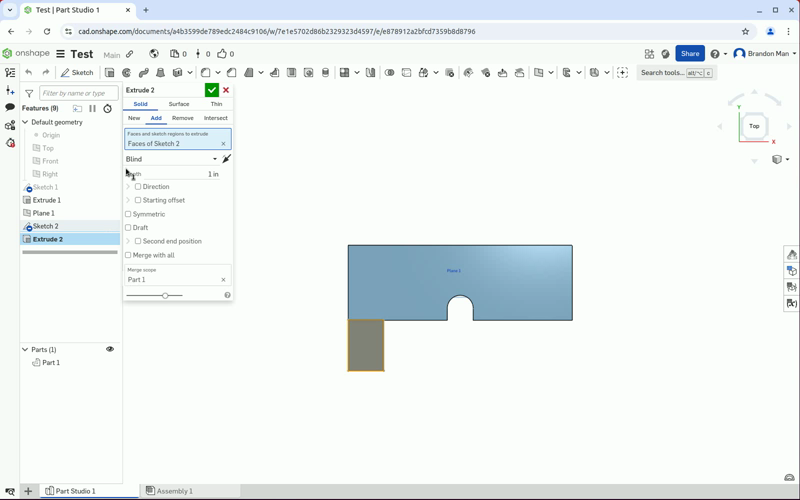
mouse_move(143, 106)
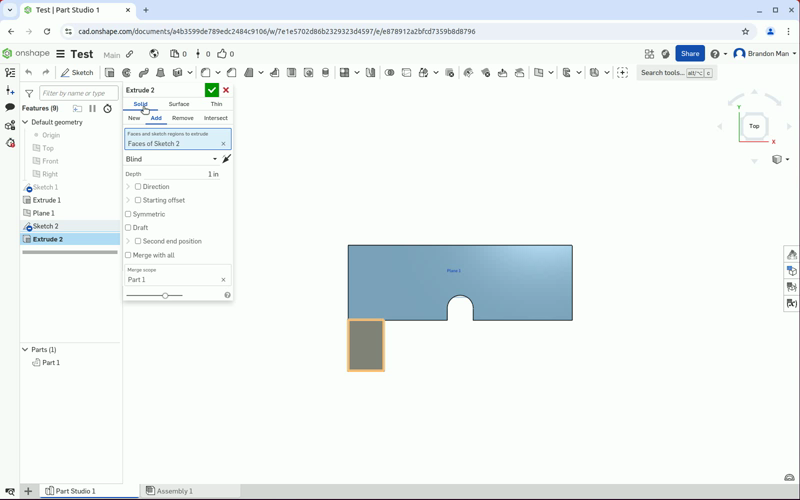
click(143, 106)
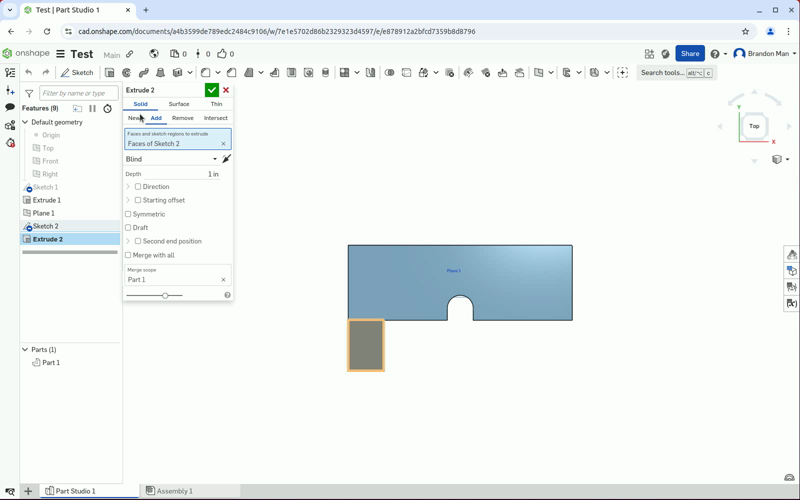
mouse_move(137, 120)
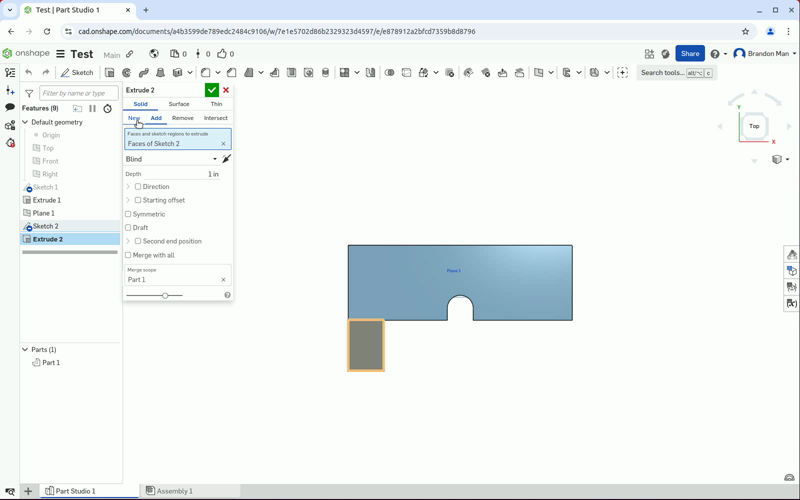
click(137, 120)
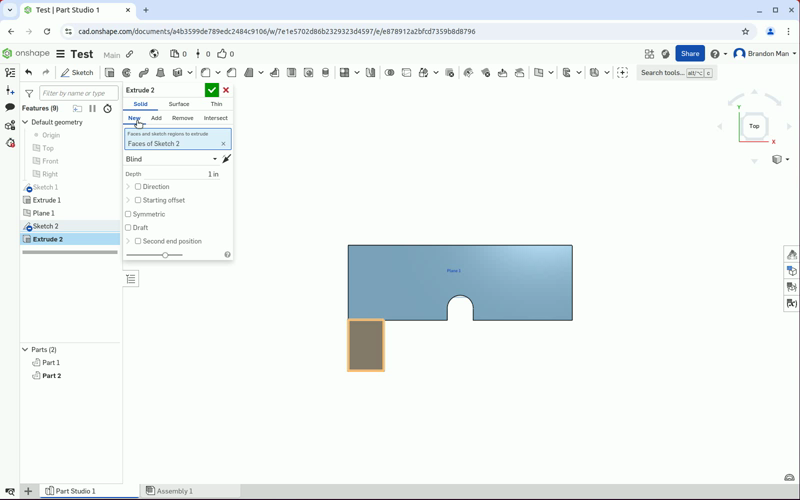
key(tab, 4)
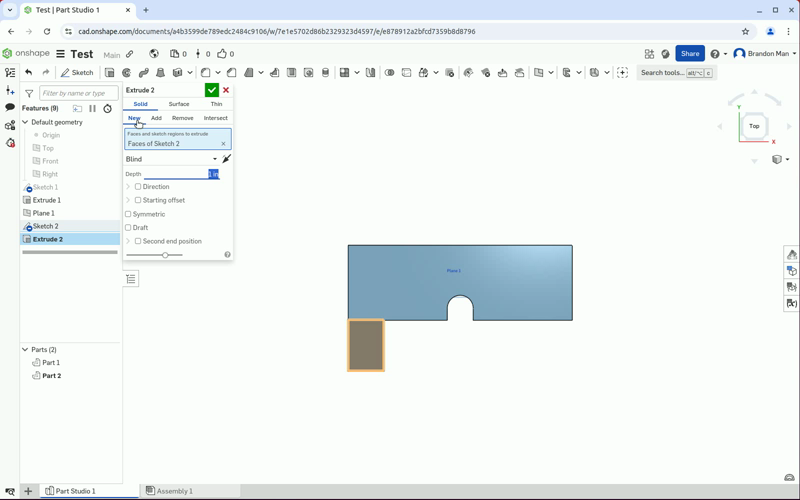
text(2.166)
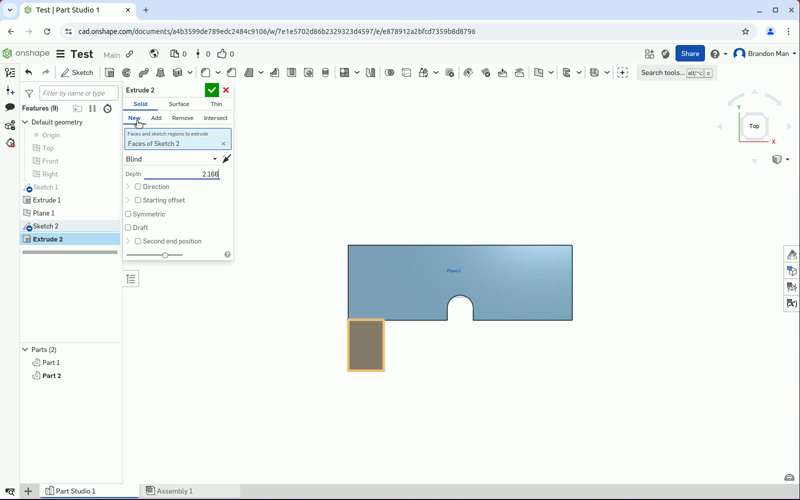
key(enter)
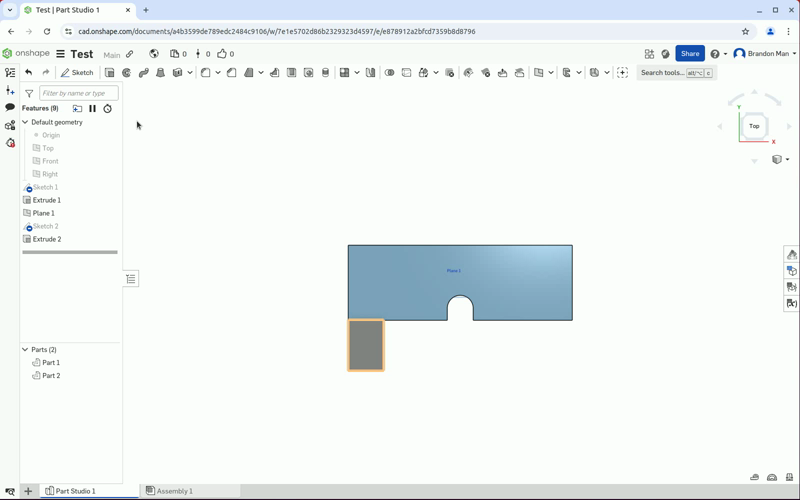
key(shift+h)
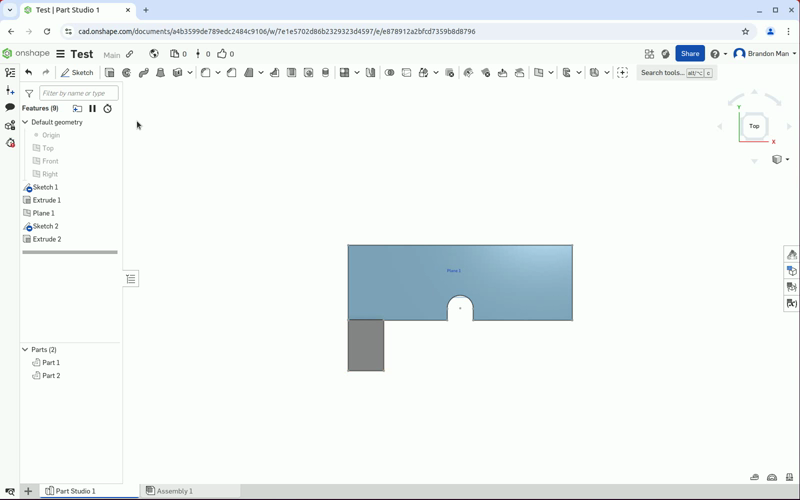
key(shift+h)
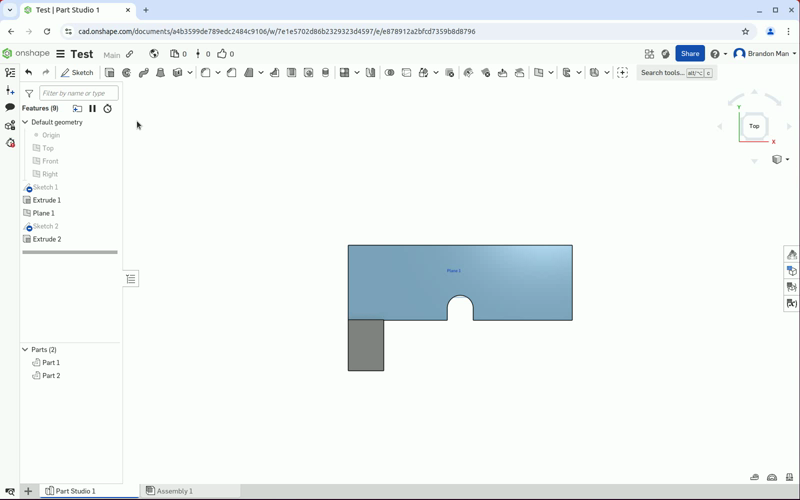
mouse_move(73, 189)
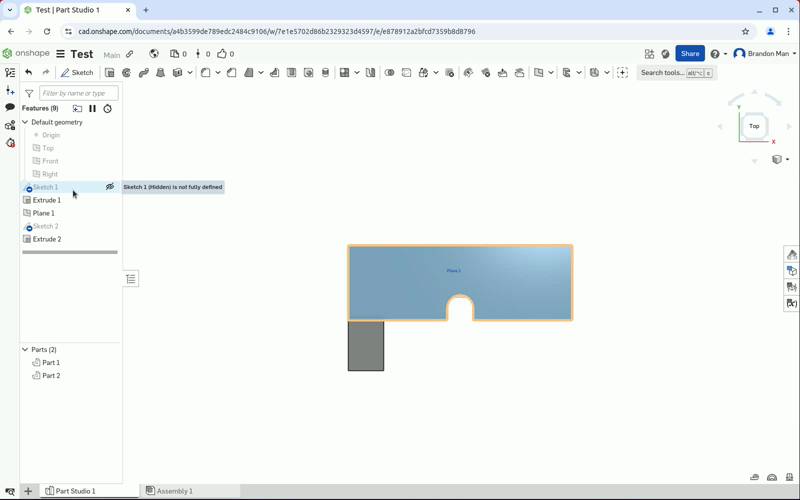
click(73, 189)
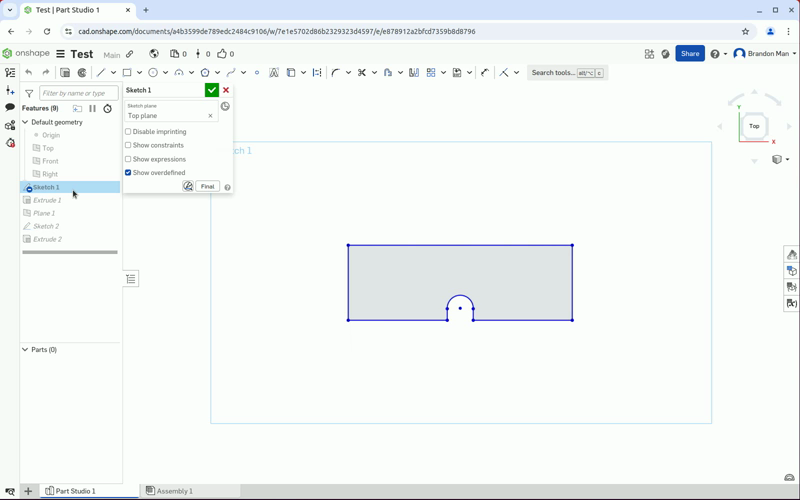
mouse_move(229, 92)
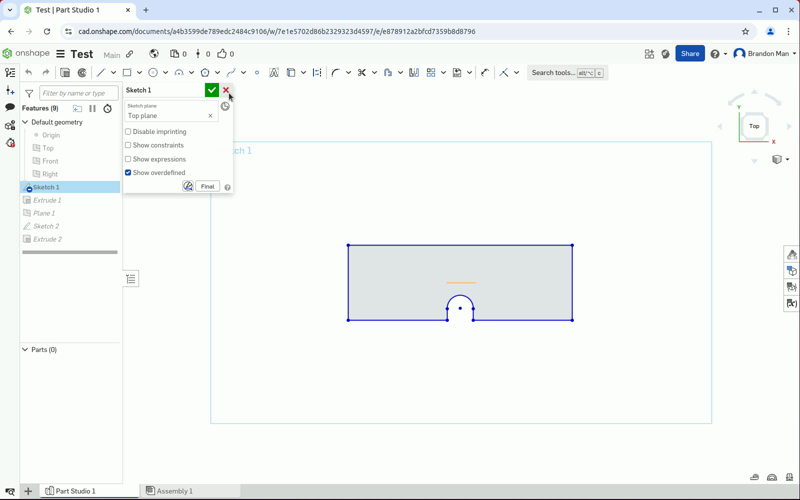
click(229, 92)
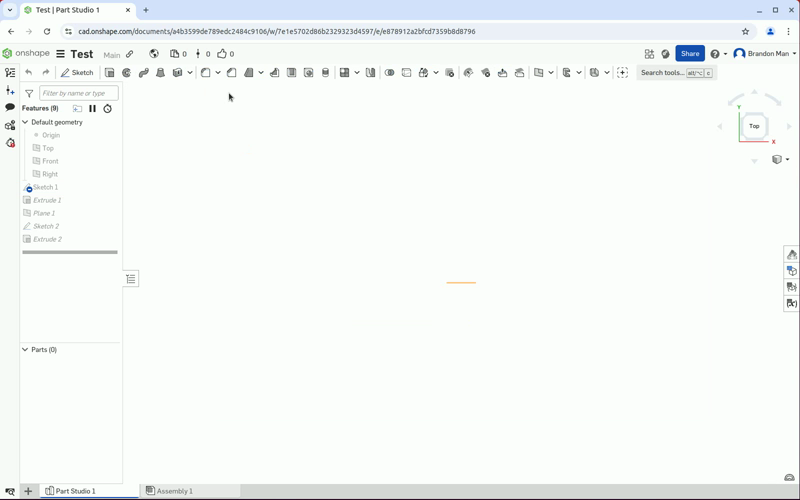
key(shift+s)
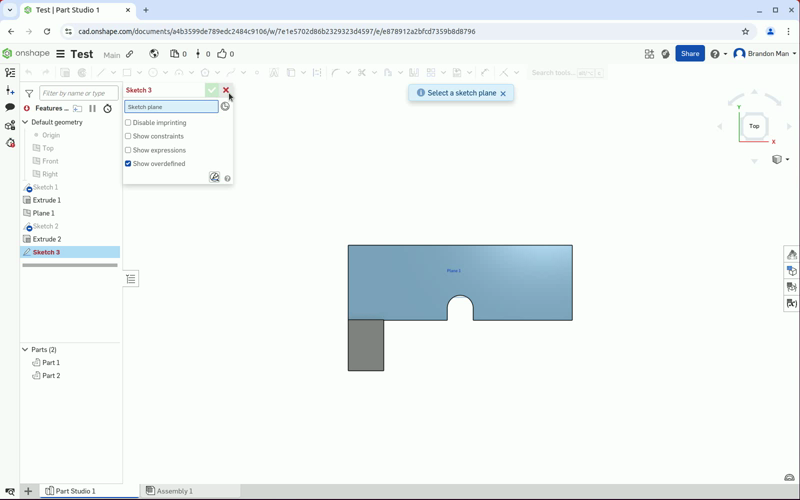
mouse_move(73, 215)
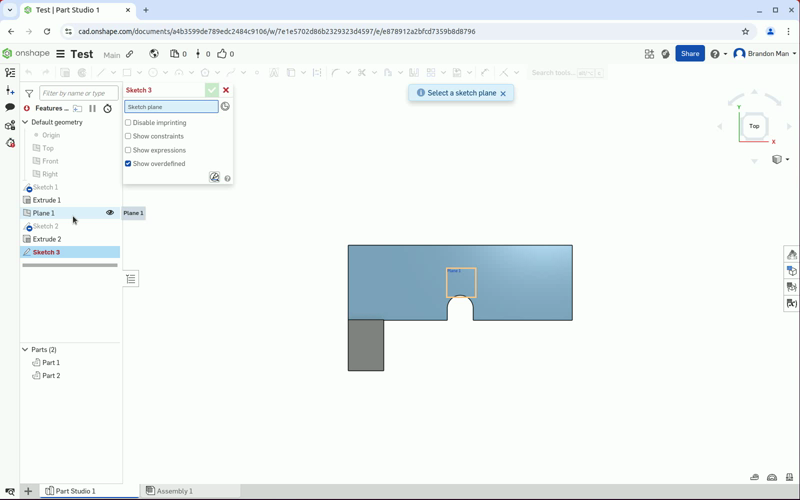
click(73, 215)
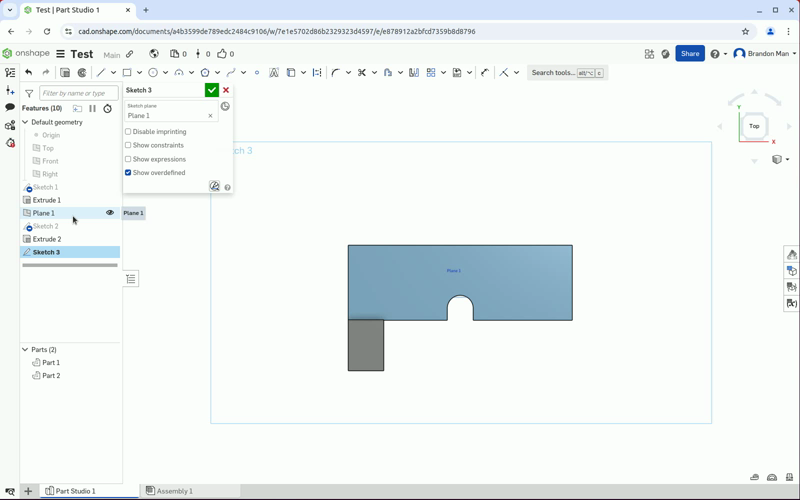
mouse_move(73, 352)
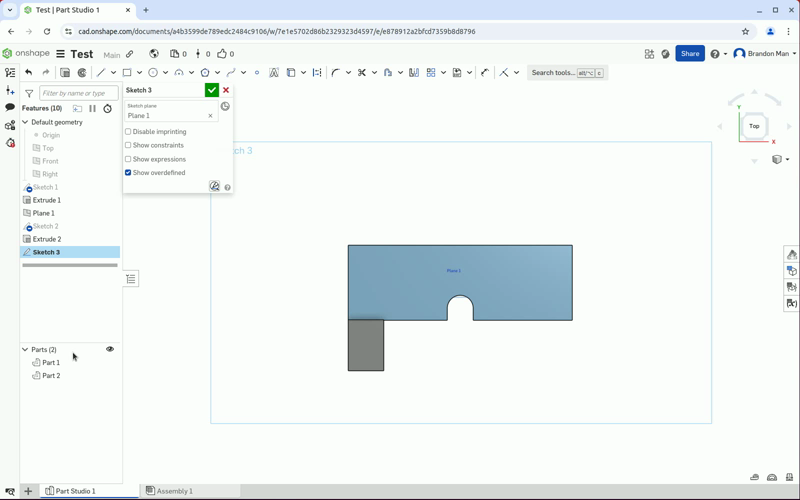
key(y)
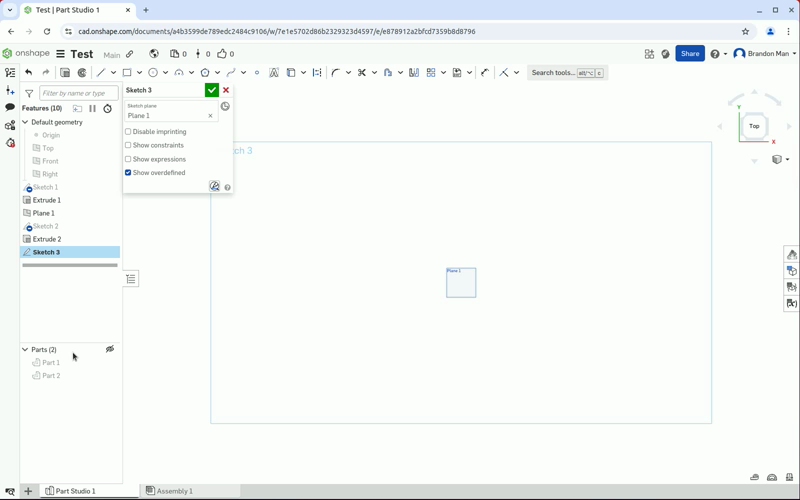
key(l)
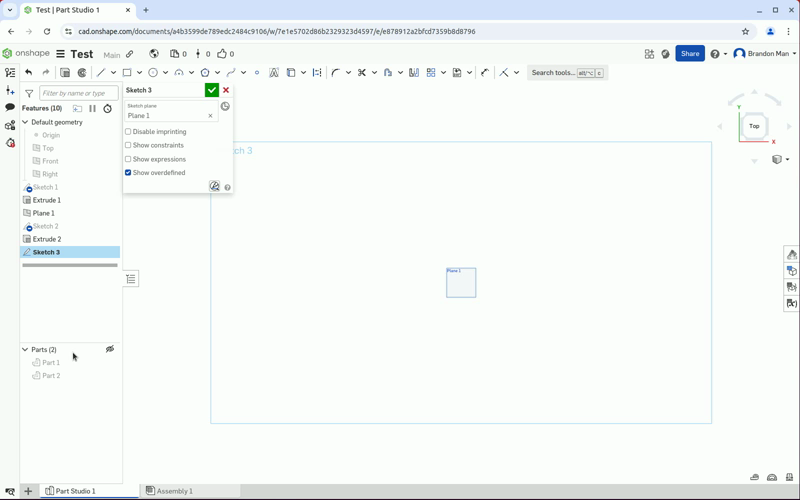
key_down(shift)
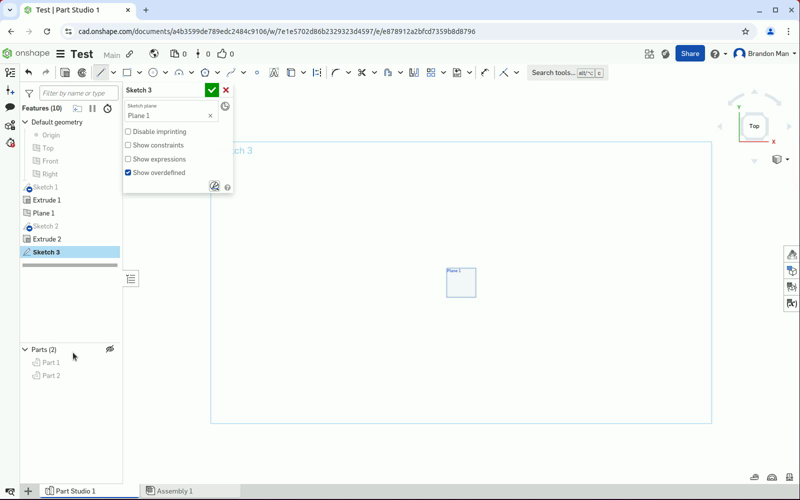
mouse_move(348, 320)
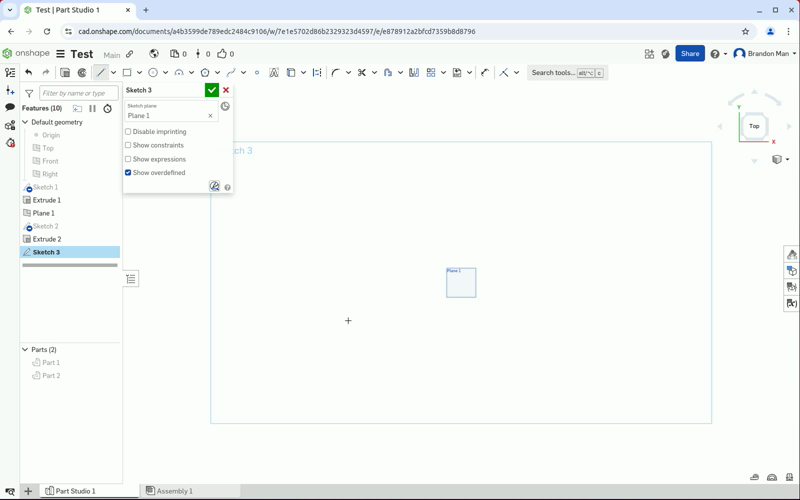
click(348, 320)
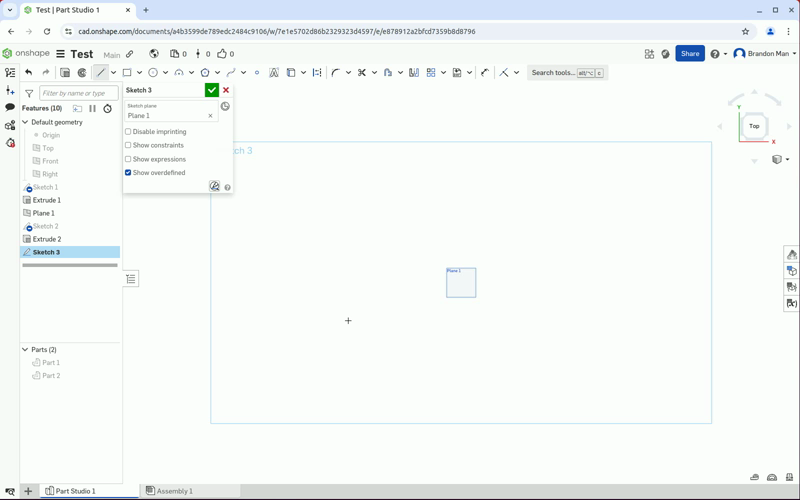
key_up(shift)
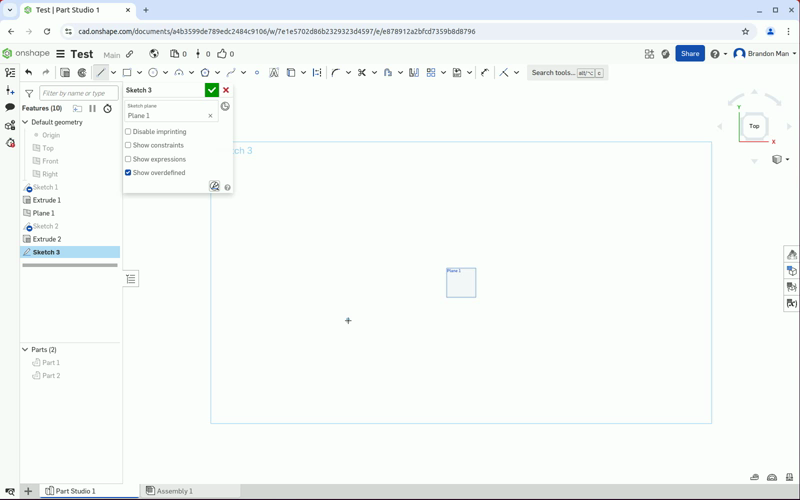
key_down(shift)
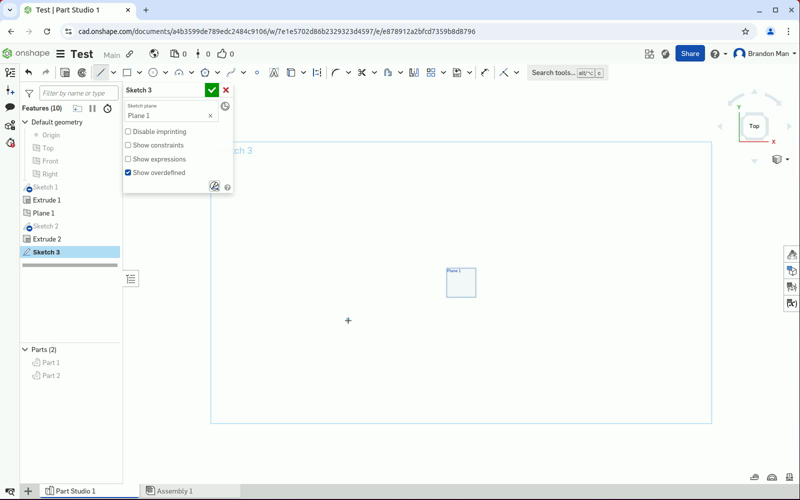
mouse_move(378, 320)
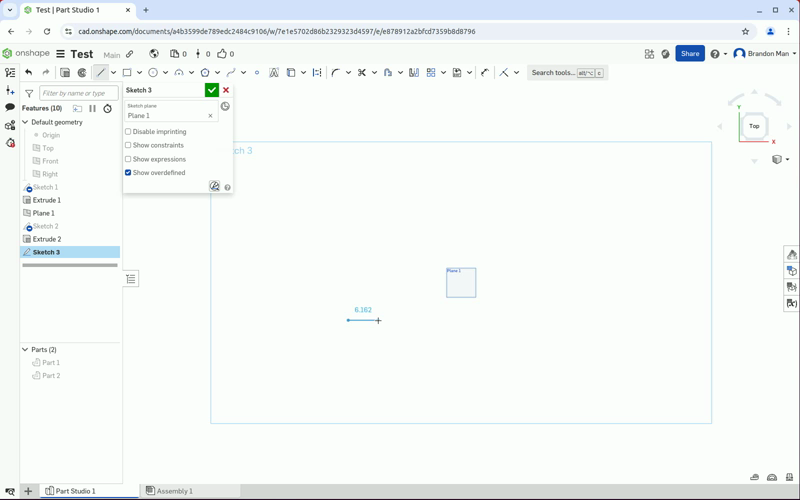
mouse_move(384, 320)
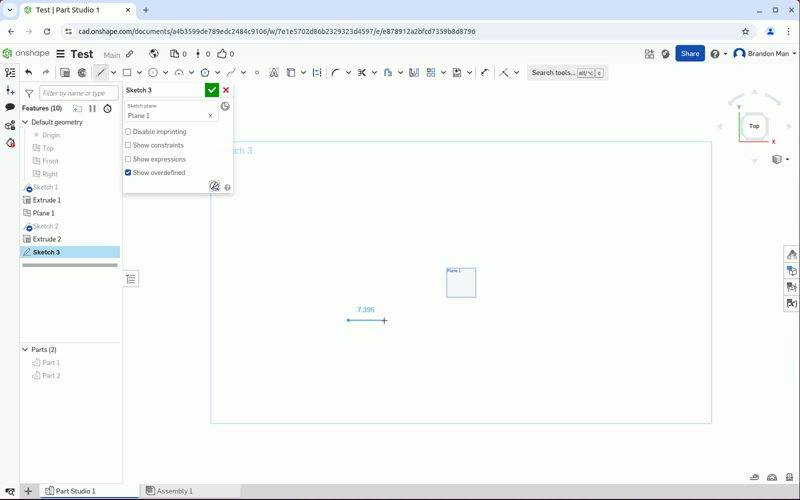
click(384, 320)
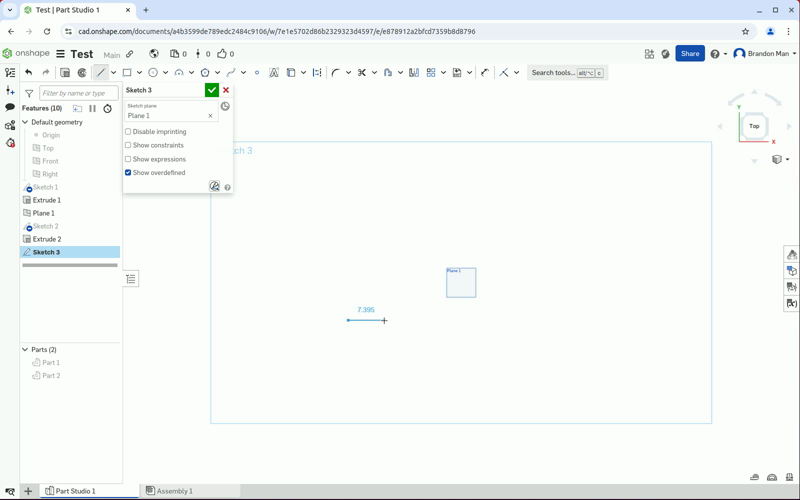
key_up(shift)
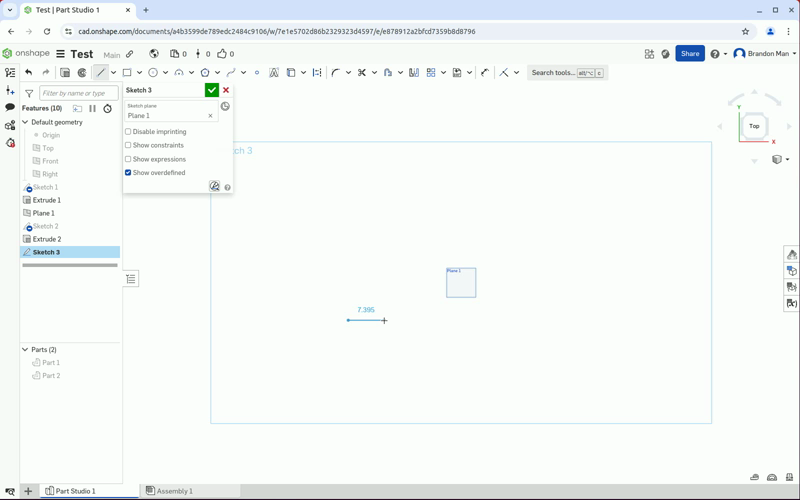
key_down(shift)
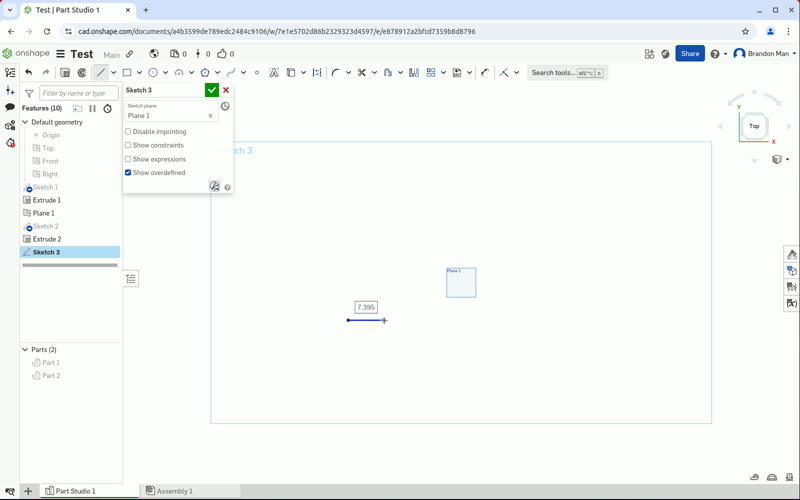
mouse_move(414, 320)
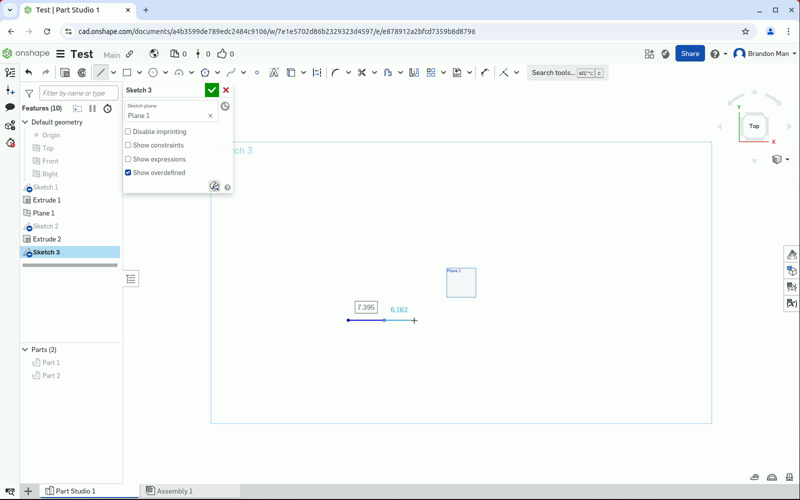
mouse_move(384, 300)
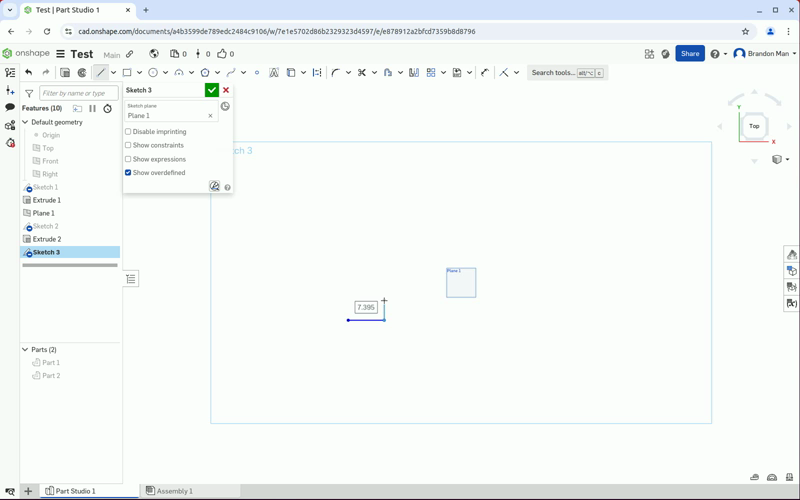
click(384, 300)
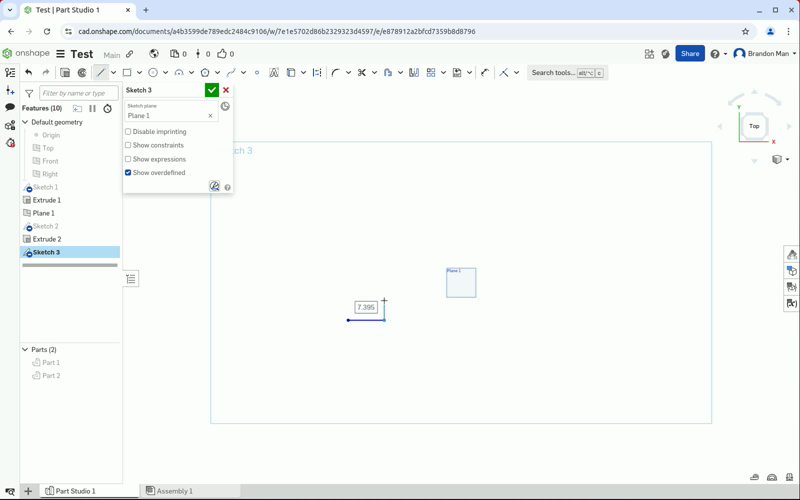
key_up(shift)
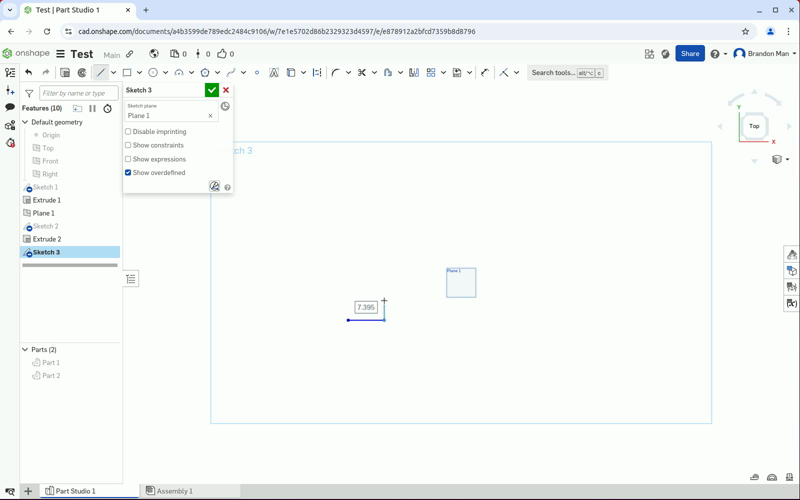
key_down(shift)
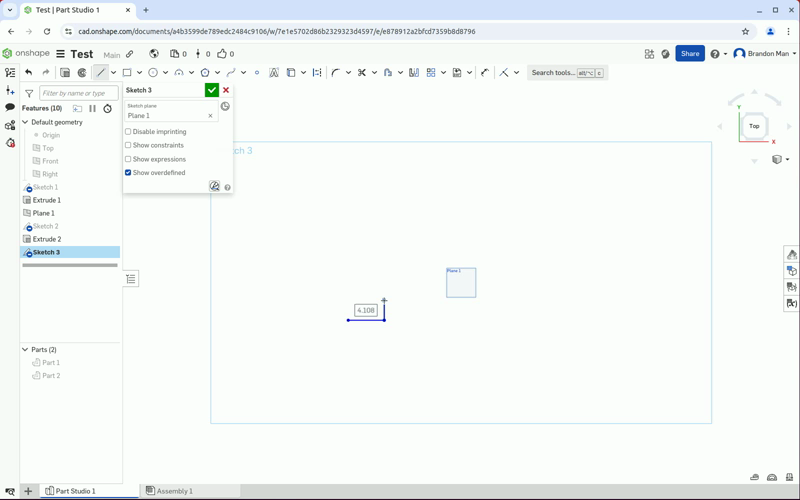
mouse_move(414, 300)
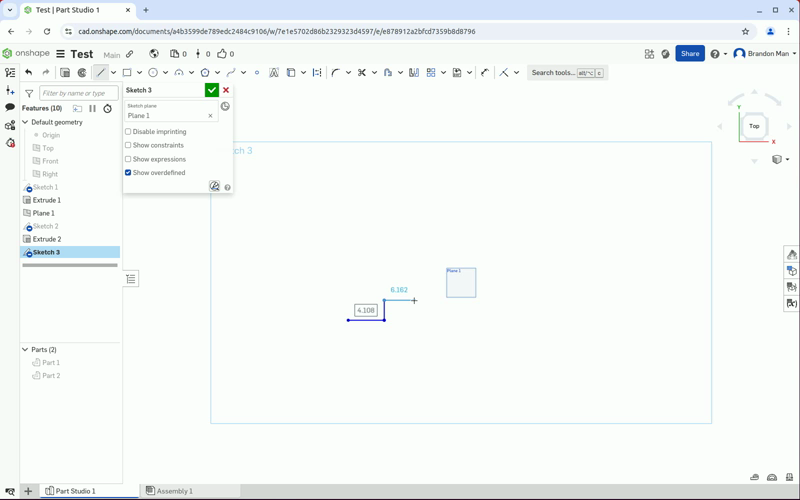
mouse_move(348, 300)
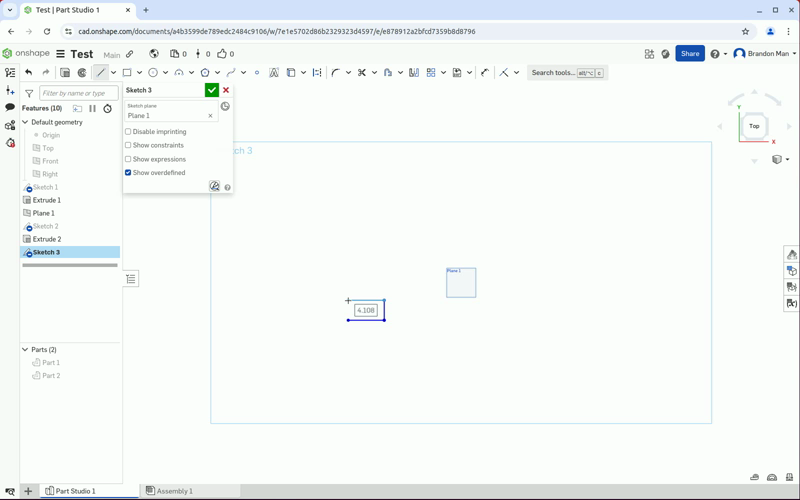
click(348, 300)
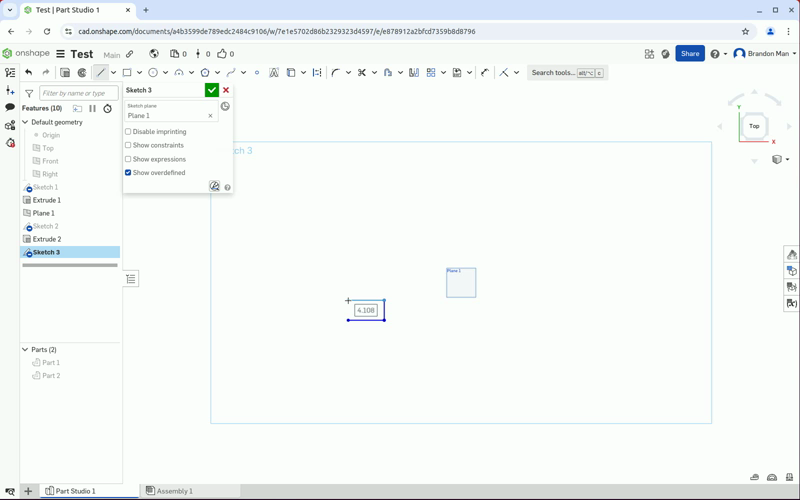
key_up(shift)
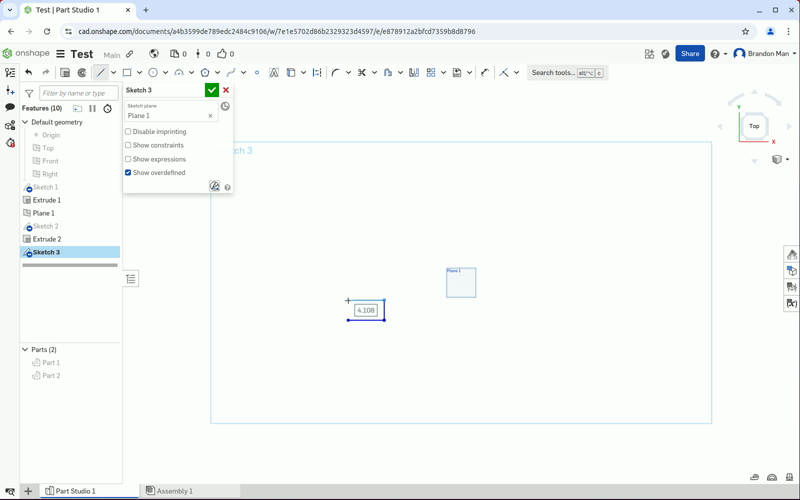
mouse_move(378, 300)
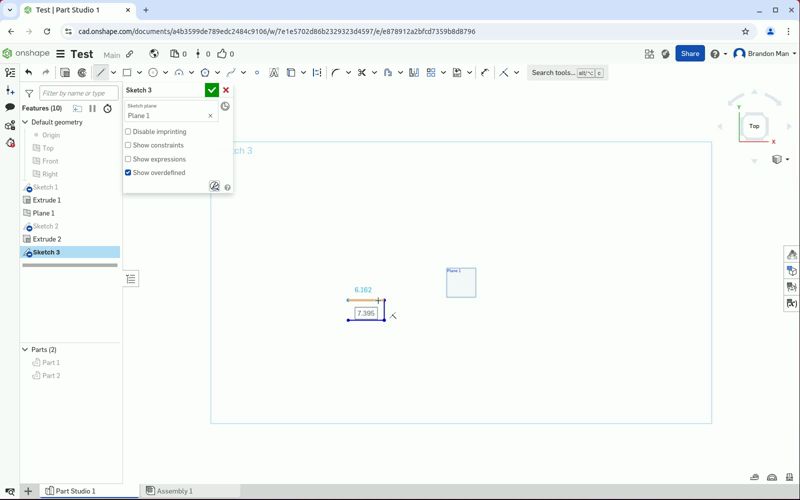
key_down(shift)
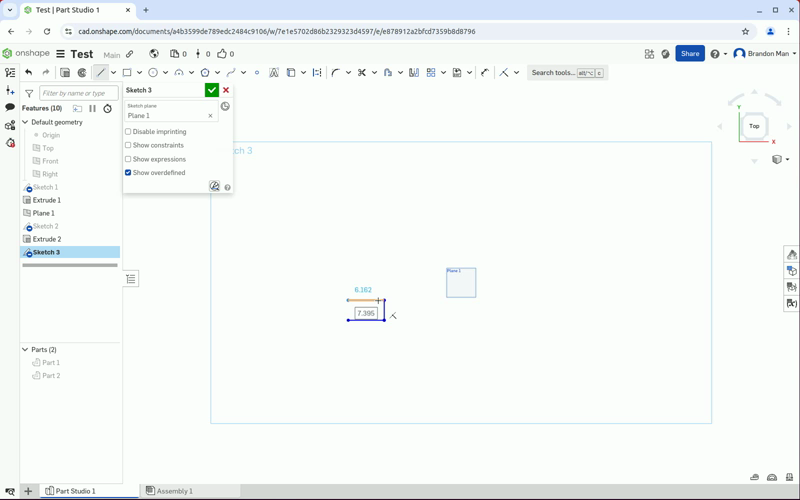
mouse_move(348, 320)
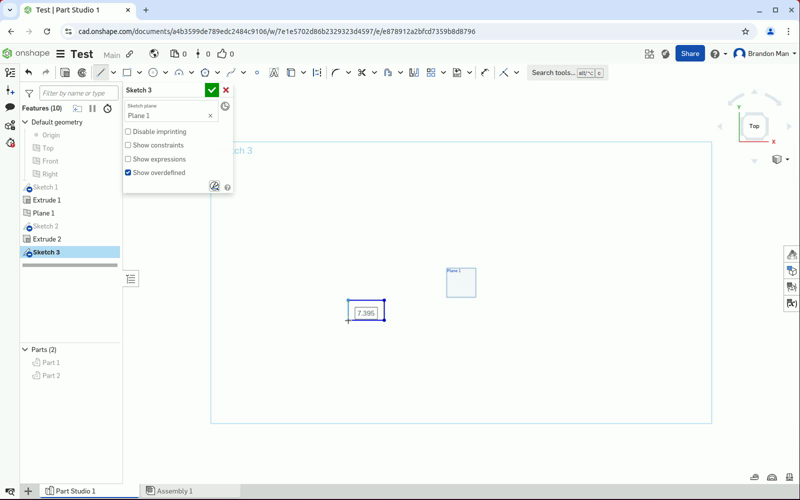
key_up(shift)
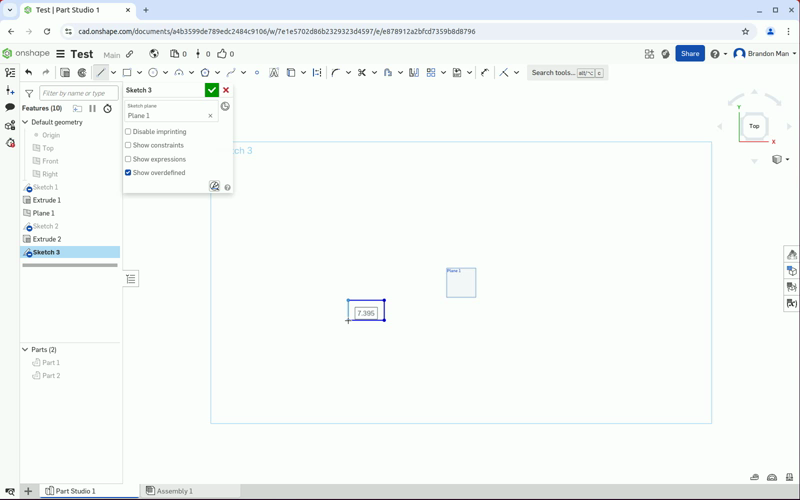
click(348, 320)
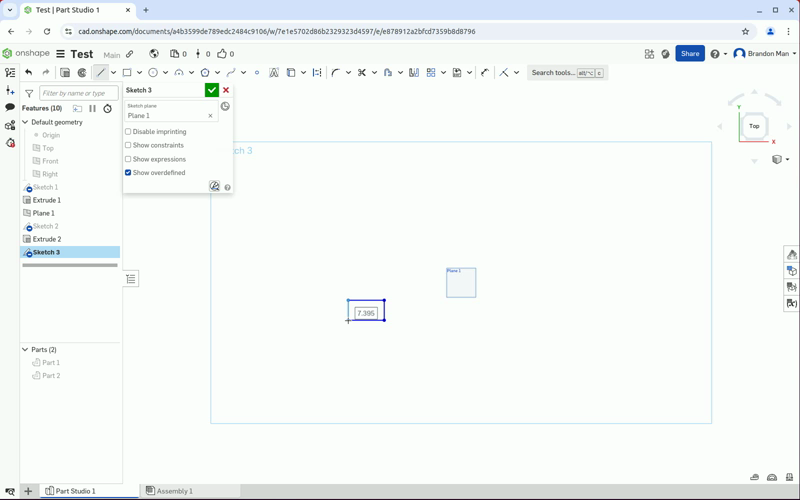
key(esc)
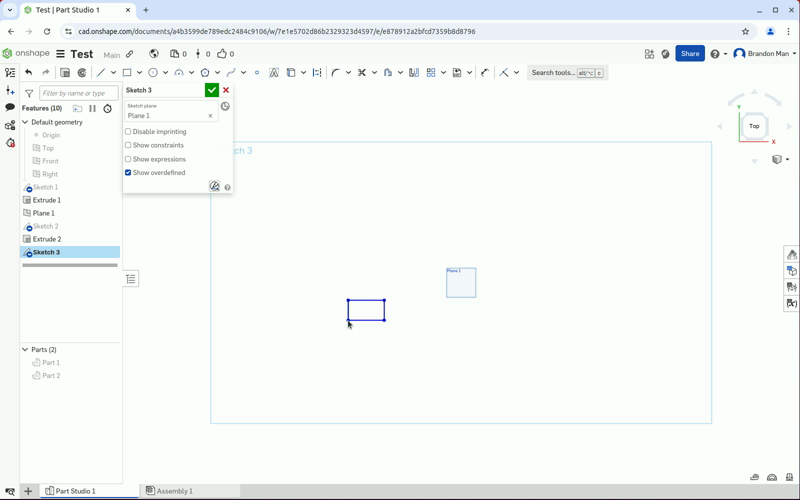
mouse_move(376, 317)
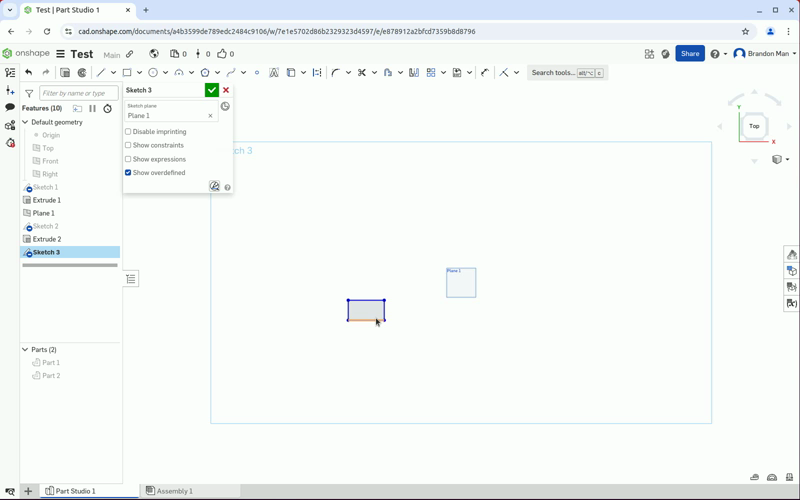
scroll(6)
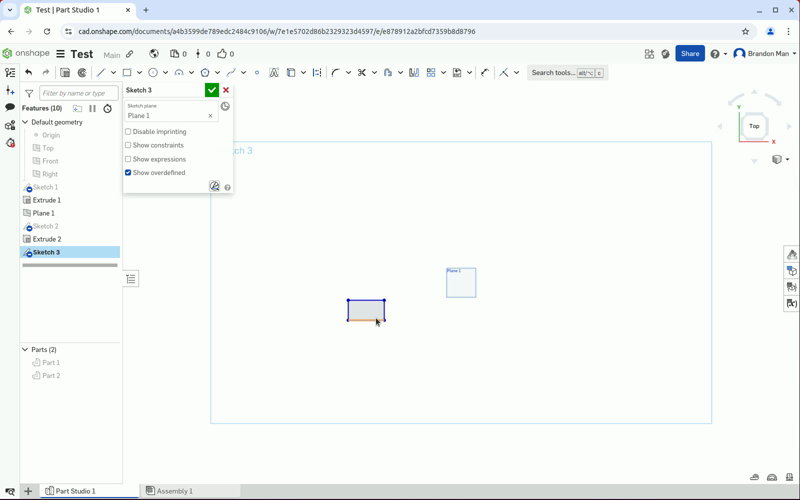
scroll(6)
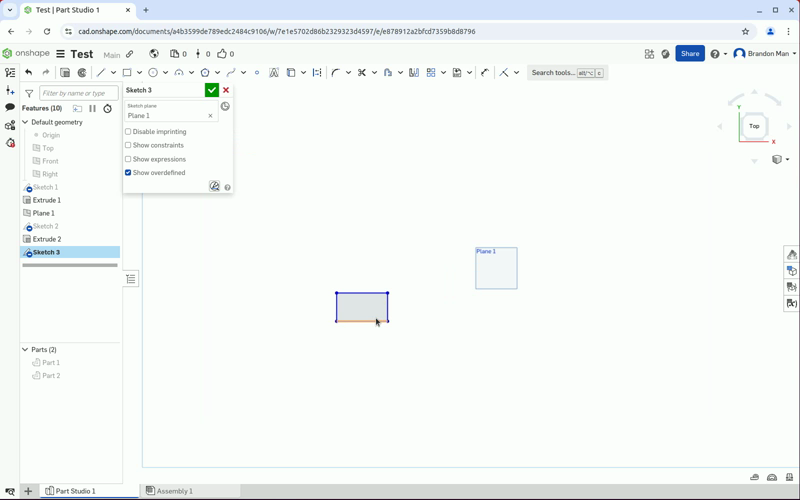
scroll(6)
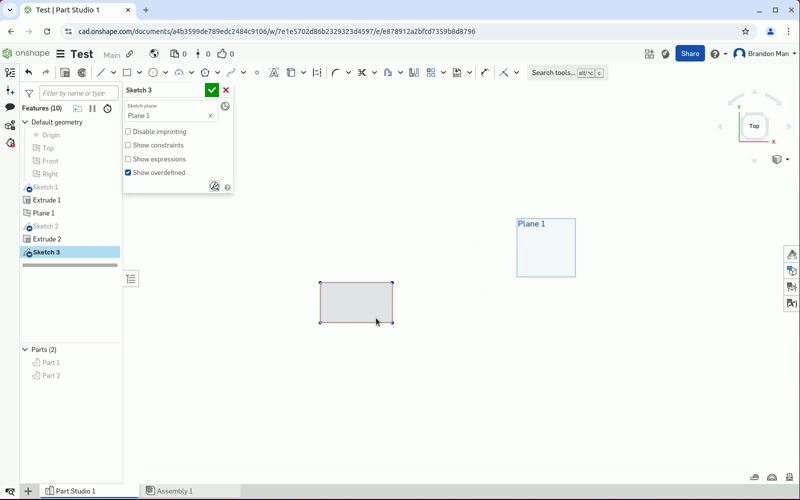
scroll(6)
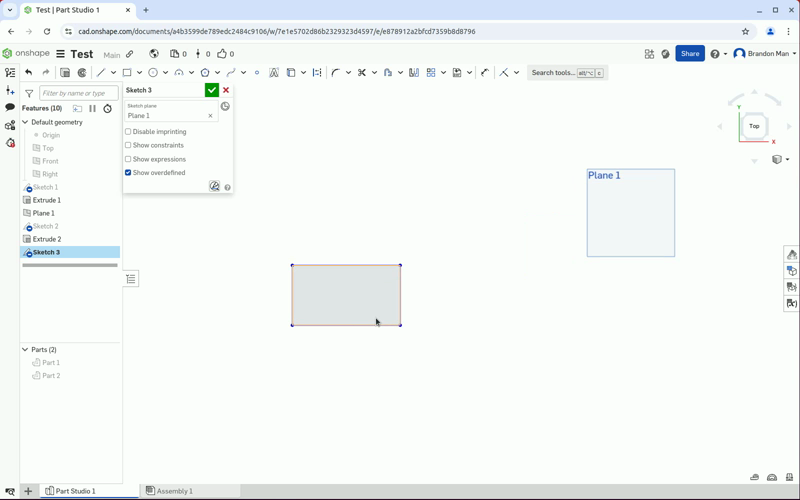
scroll(6)
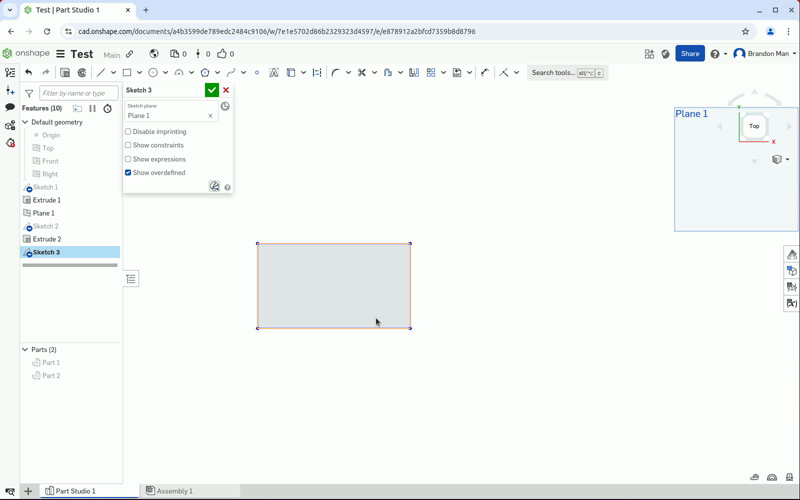
scroll(6)
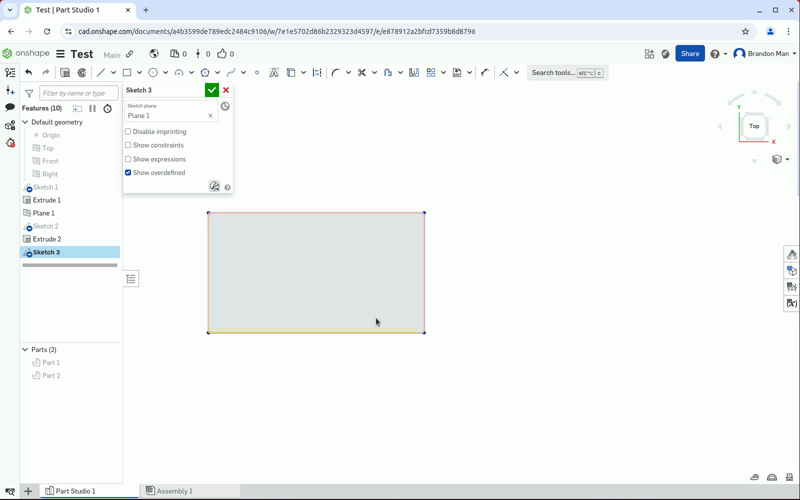
scroll(6)
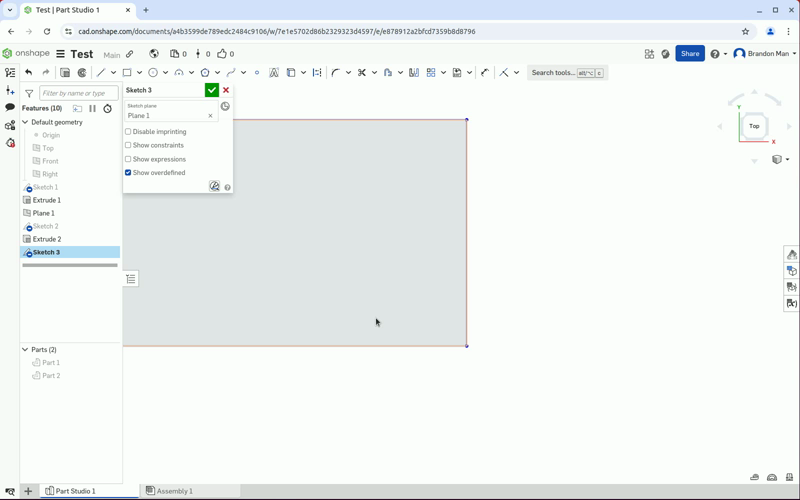
click(376, 317)
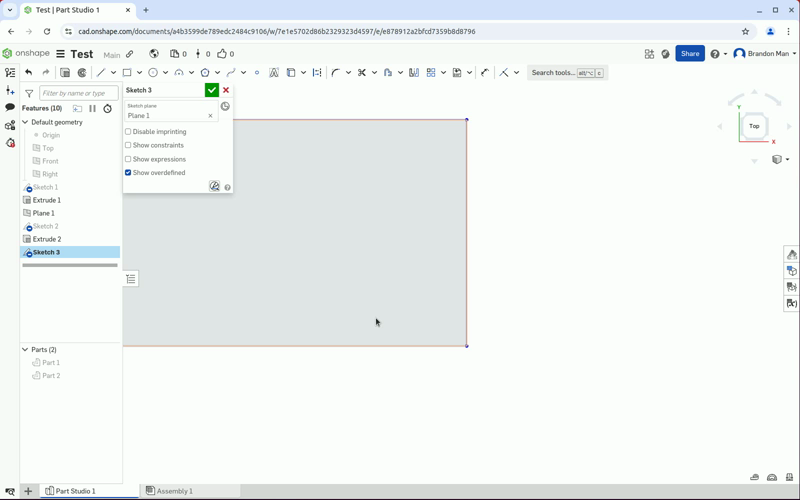
scroll(-6)
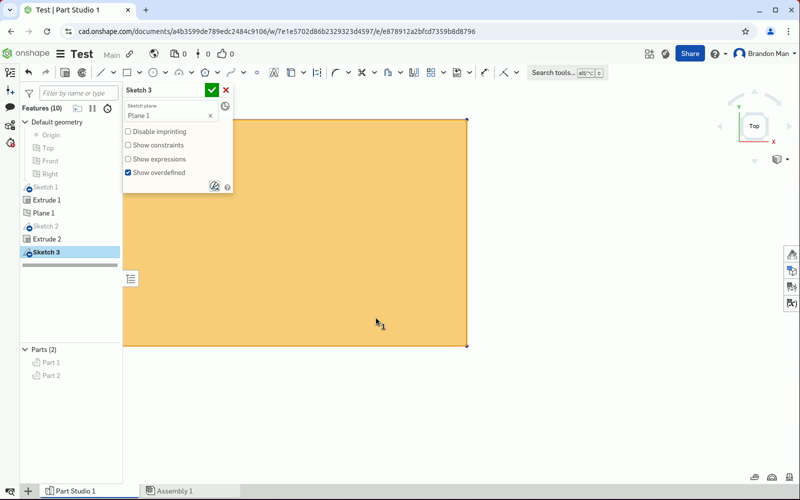
scroll(-6)
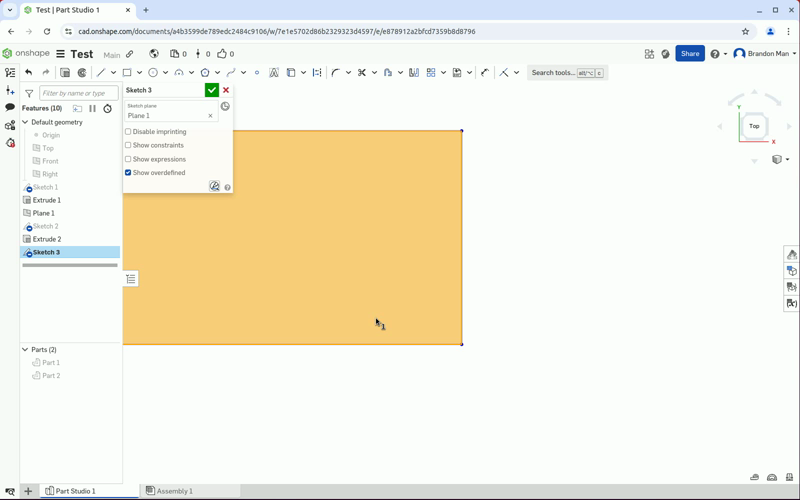
scroll(-6)
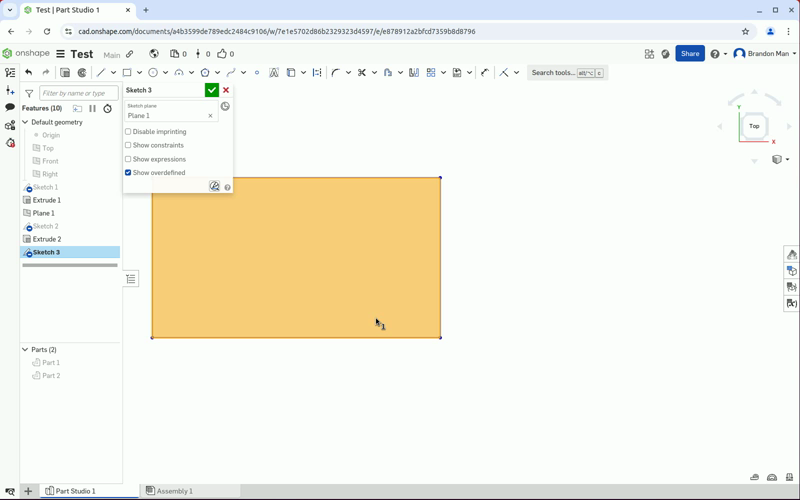
scroll(-6)
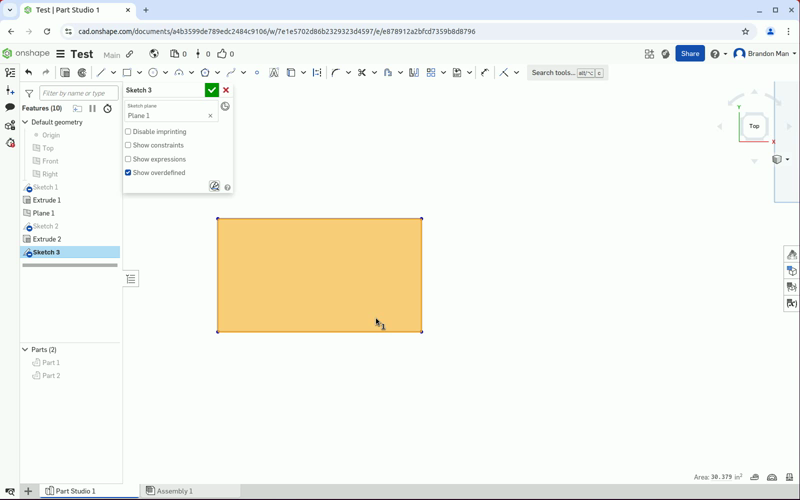
scroll(-6)
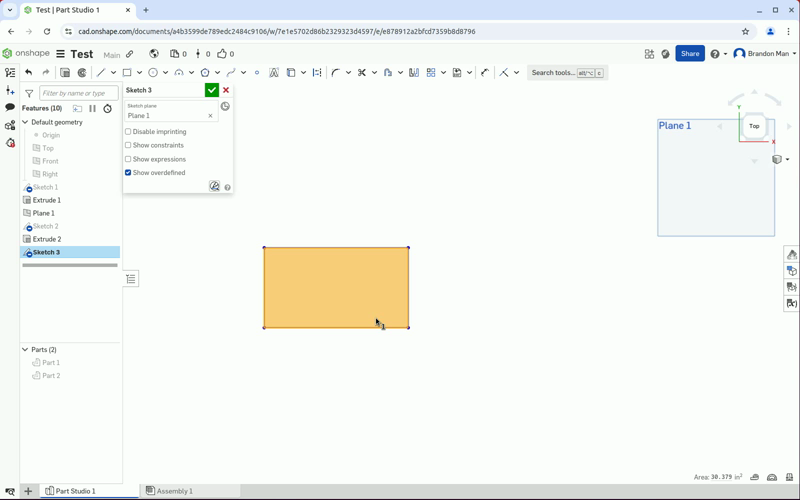
scroll(-6)
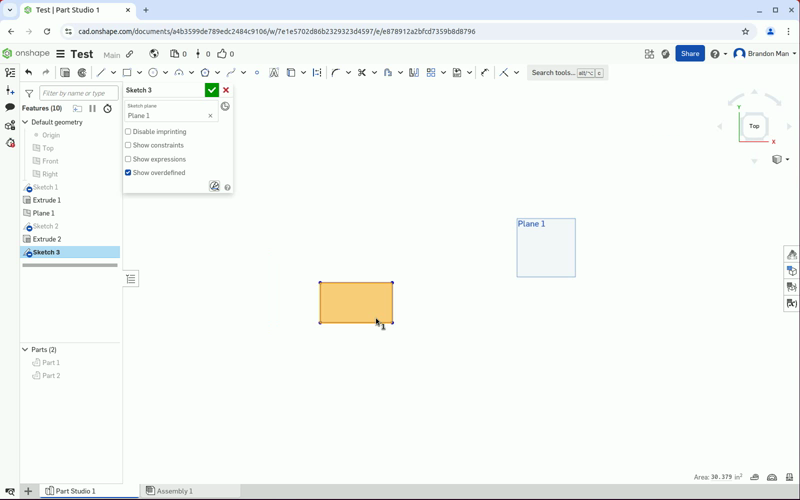
scroll(-6)
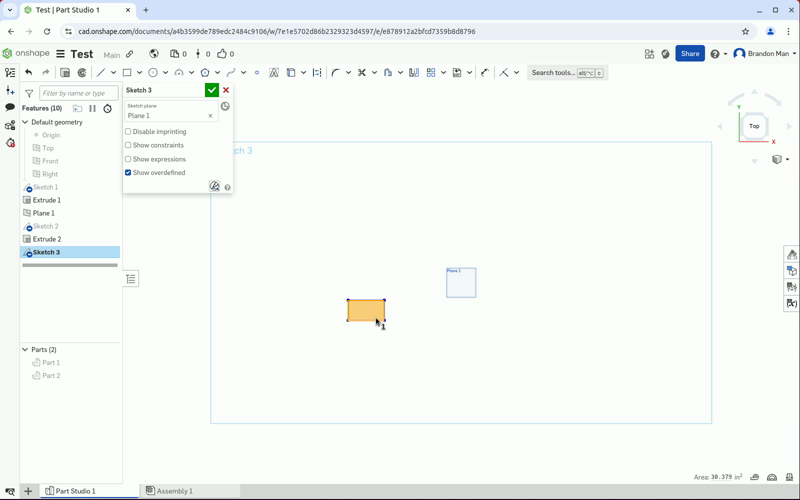
mouse_move(73, 352)
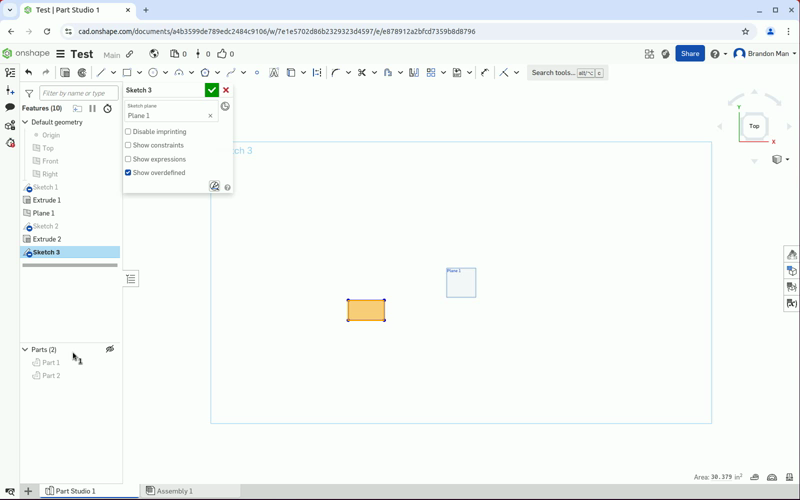
key(shift+y)
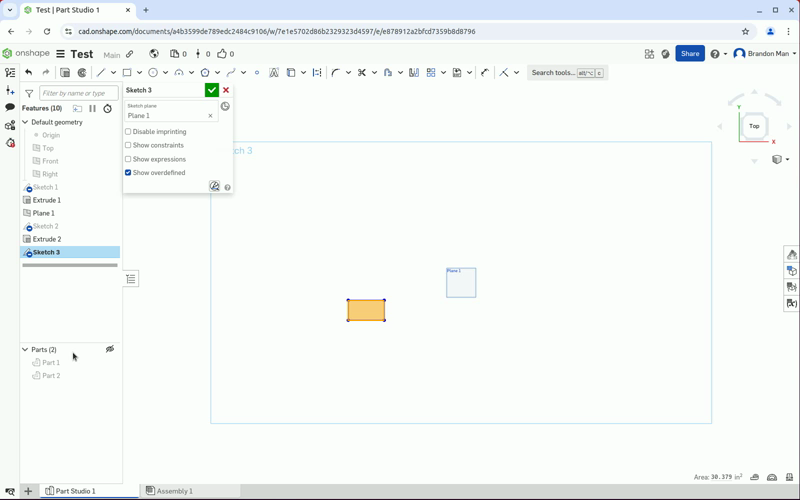
key(shift+e)
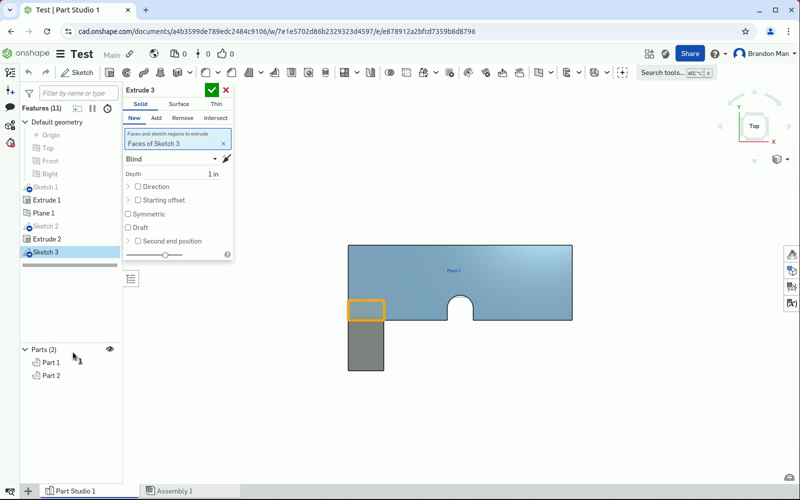
mouse_move(143, 106)
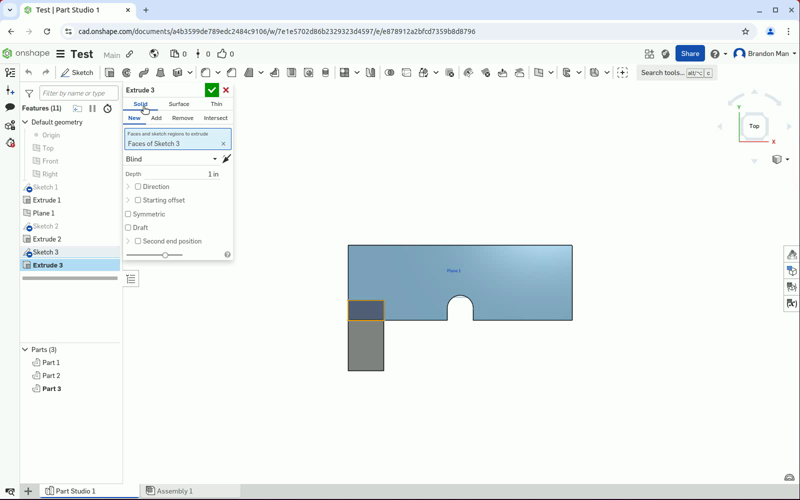
click(143, 106)
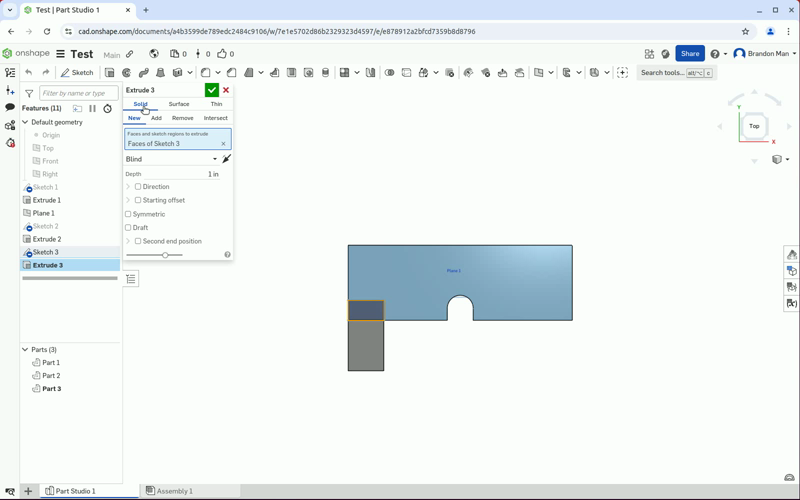
mouse_move(137, 120)
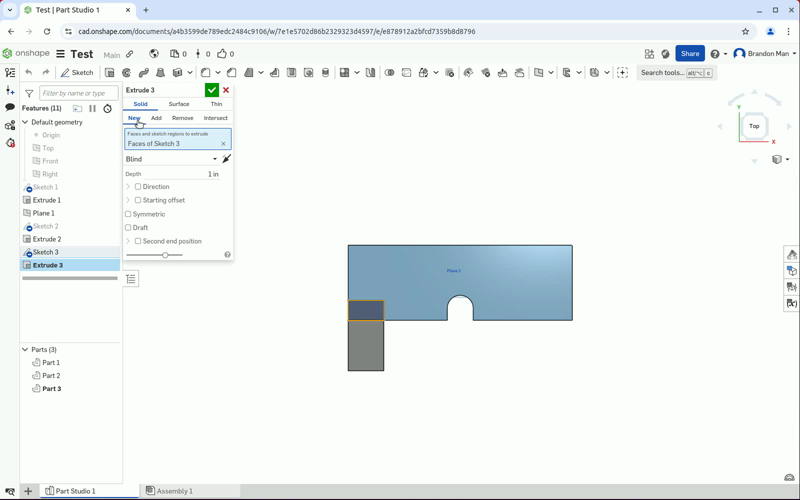
click(137, 120)
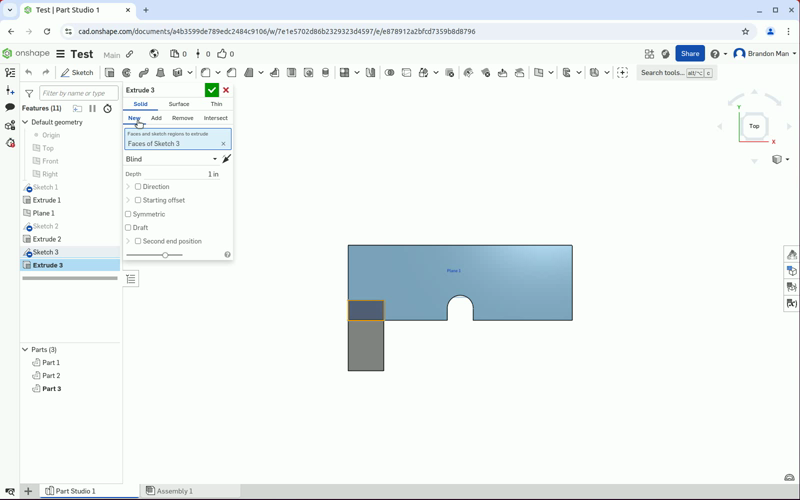
key(tab, 4)
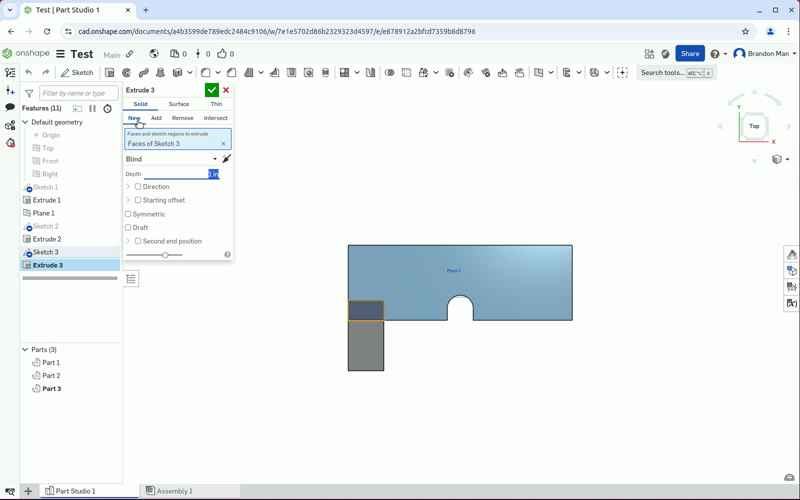
text(2.166)
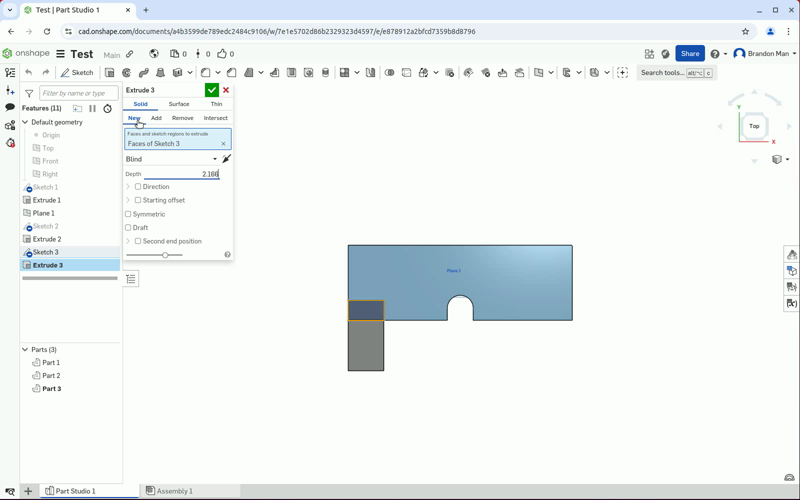
key(enter)
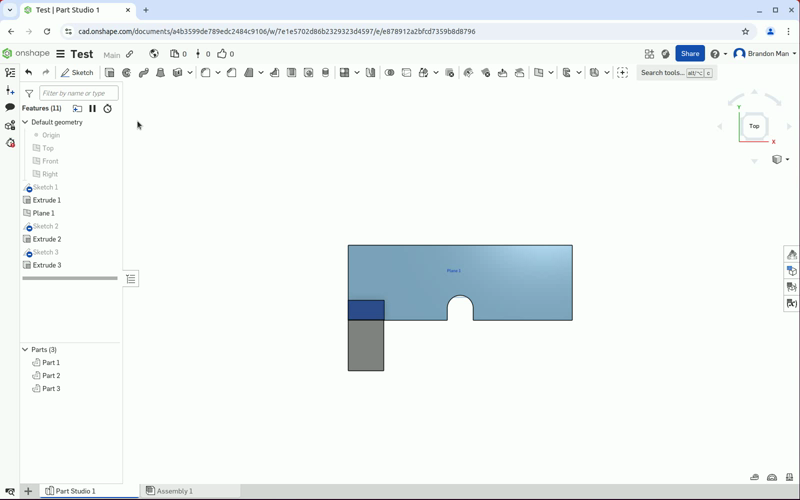
key(shift+h)
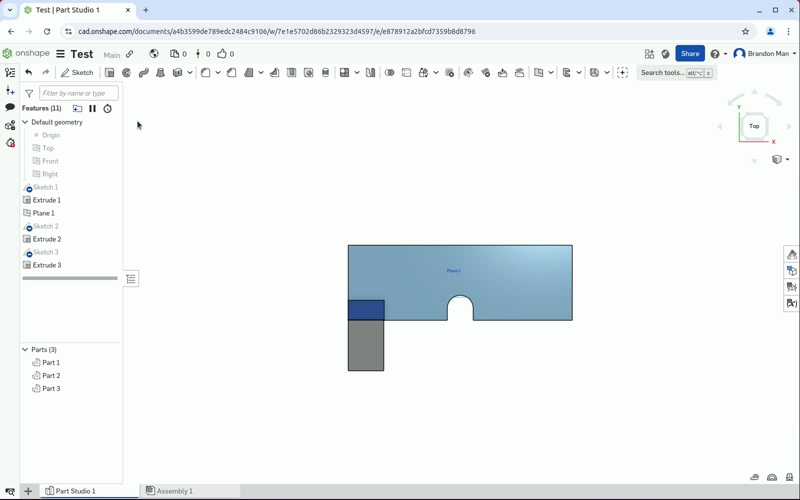
key(shift+h)
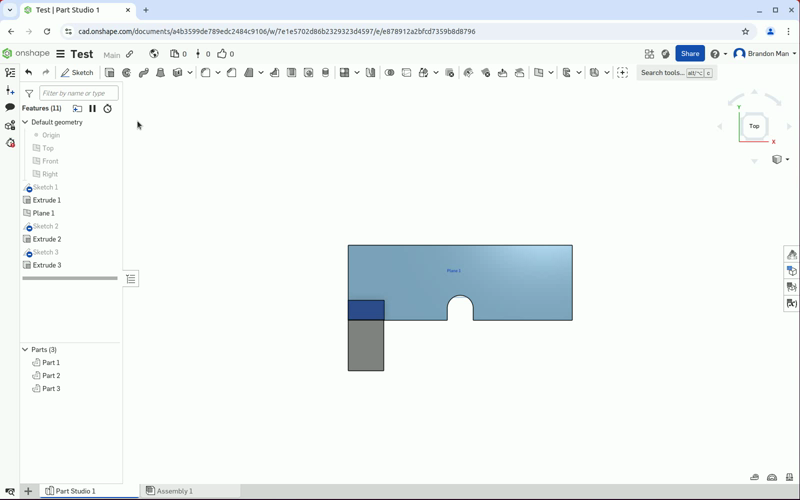
mouse_move(73, 189)
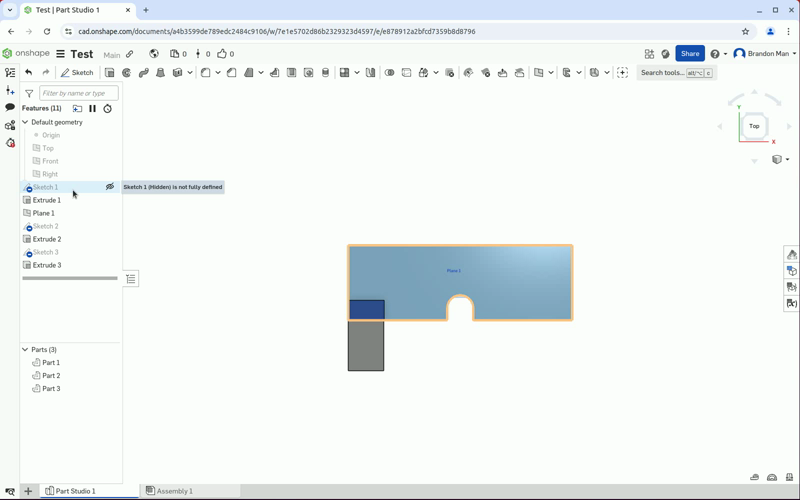
click(73, 189)
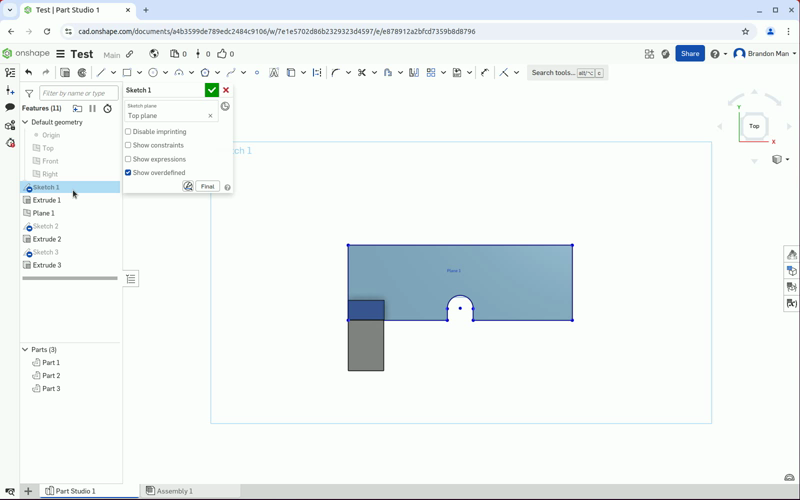
mouse_move(229, 92)
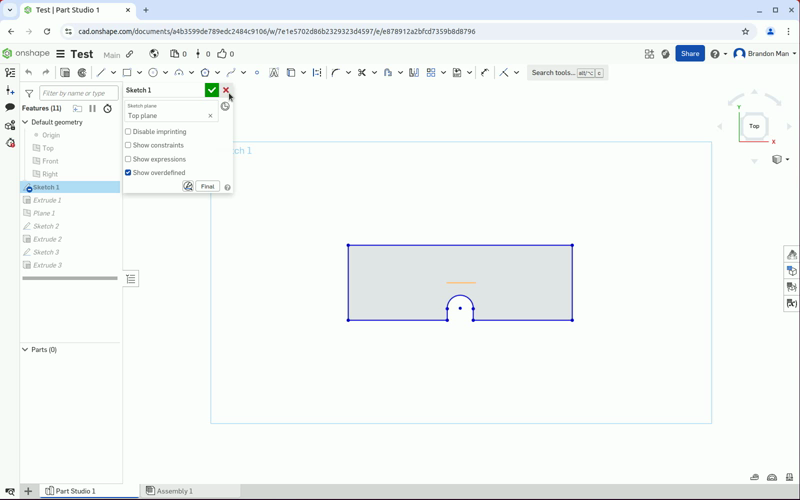
click(229, 92)
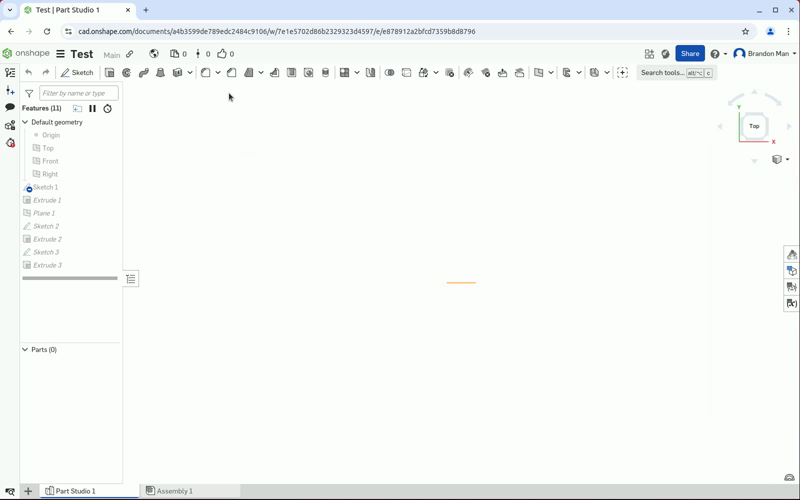
key(shift+s)
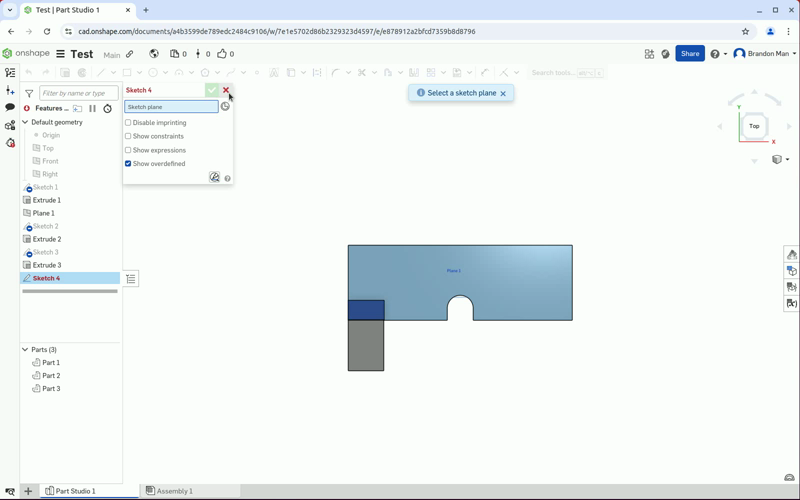
mouse_move(73, 215)
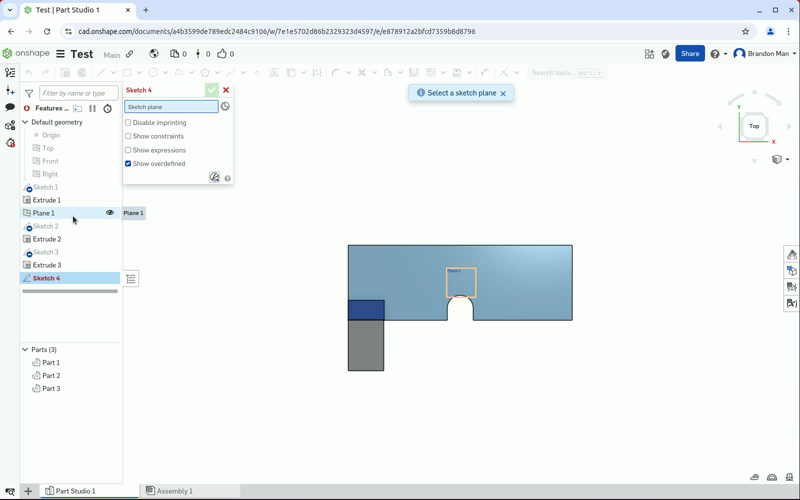
click(73, 215)
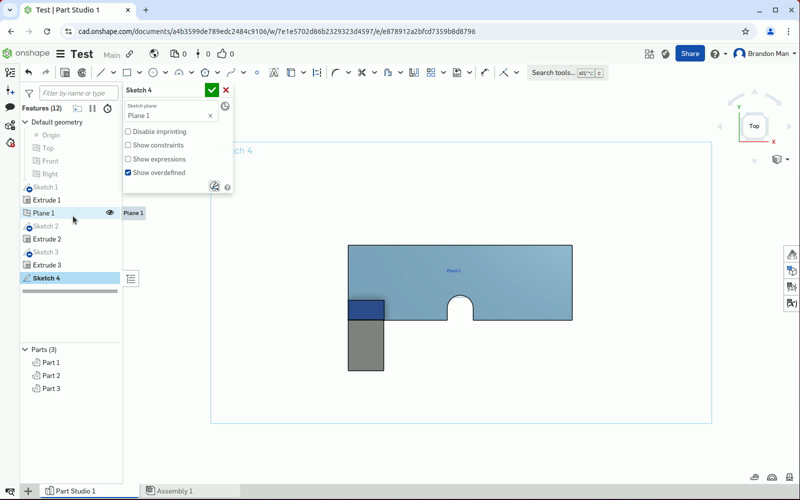
mouse_move(73, 352)
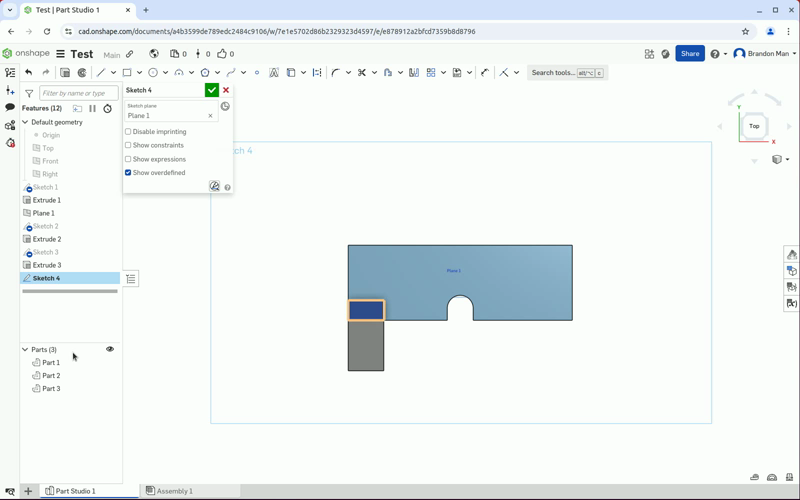
key(y)
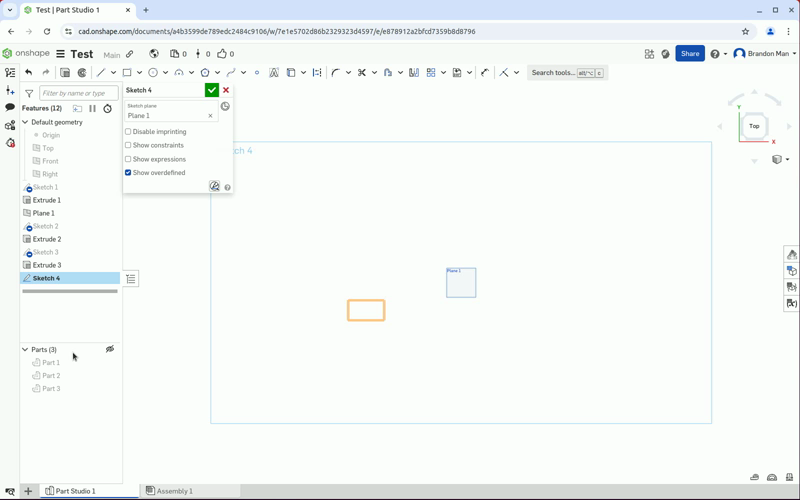
key(l)
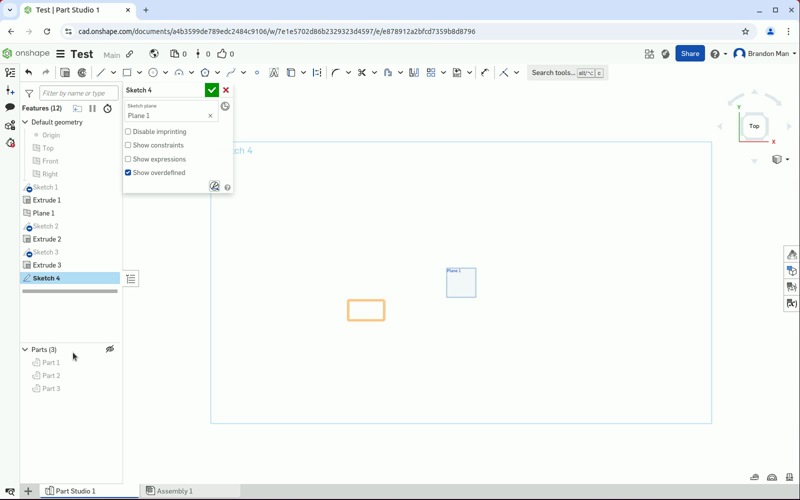
key_down(shift)
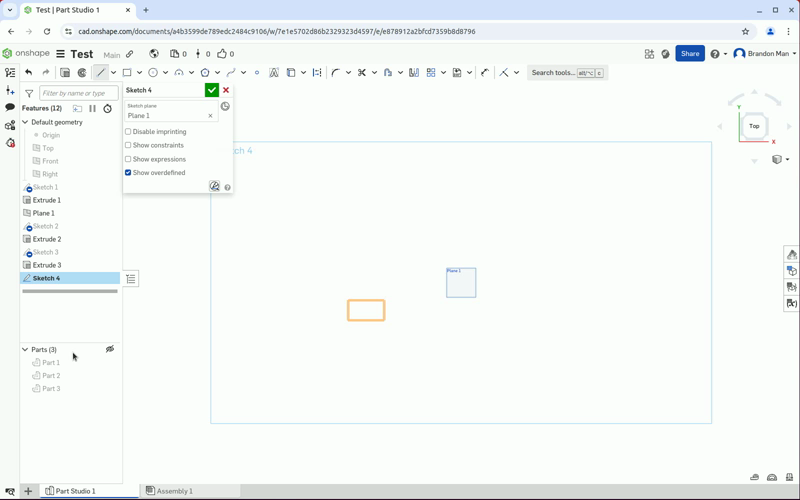
mouse_move(538, 370)
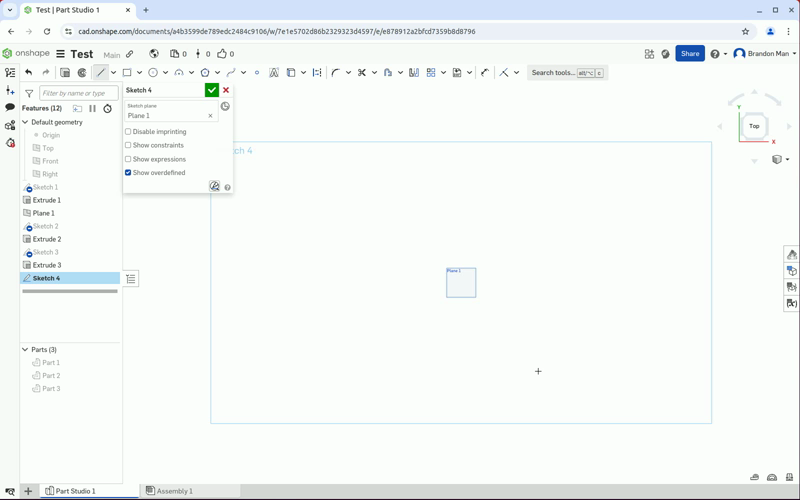
click(538, 370)
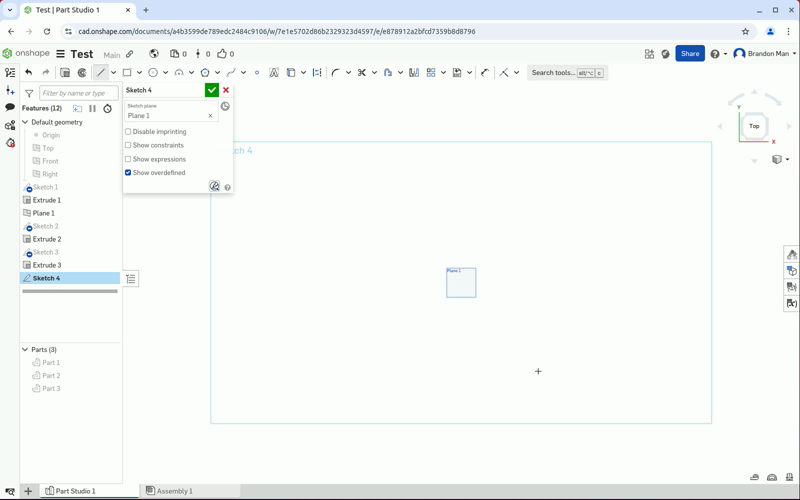
key_up(shift)
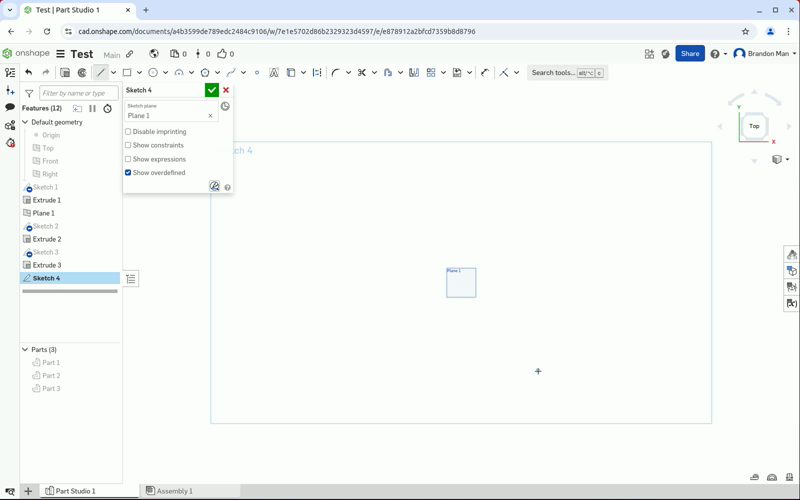
key_down(shift)
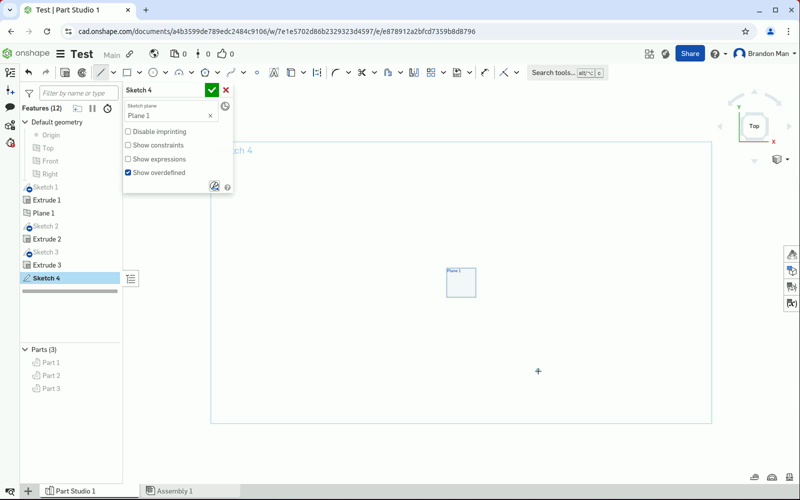
mouse_move(568, 370)
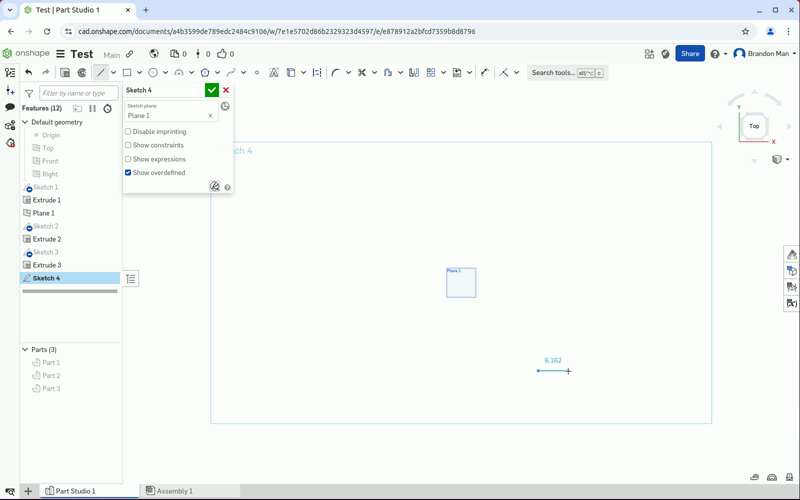
mouse_move(573, 370)
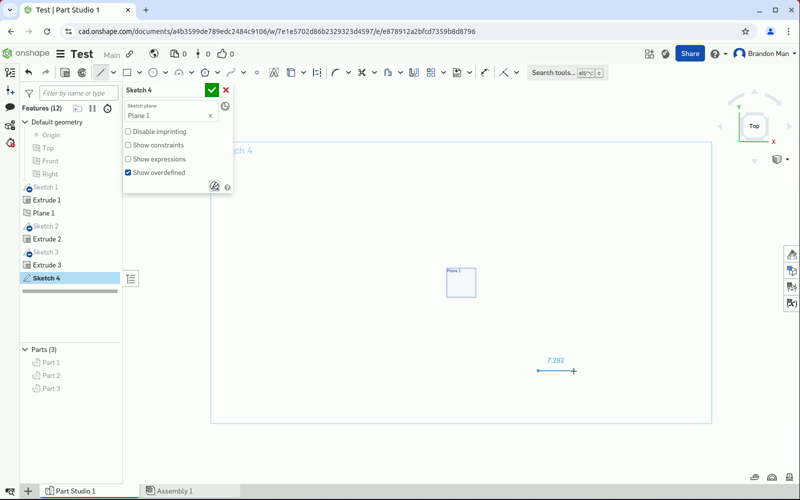
click(573, 370)
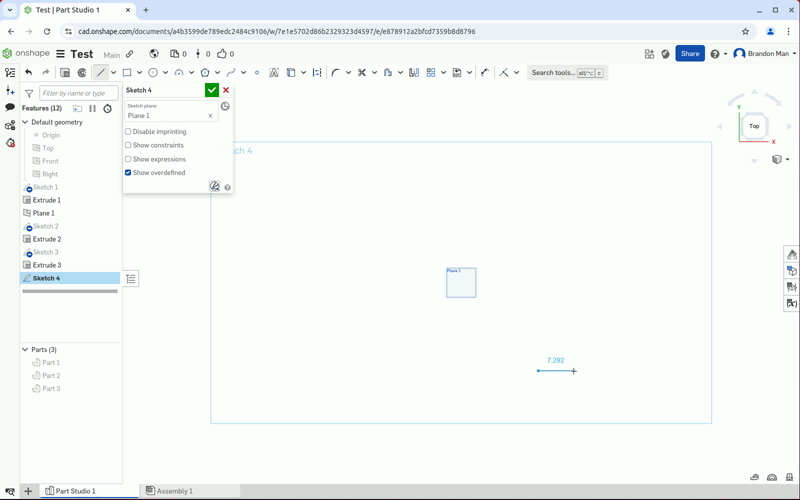
key_up(shift)
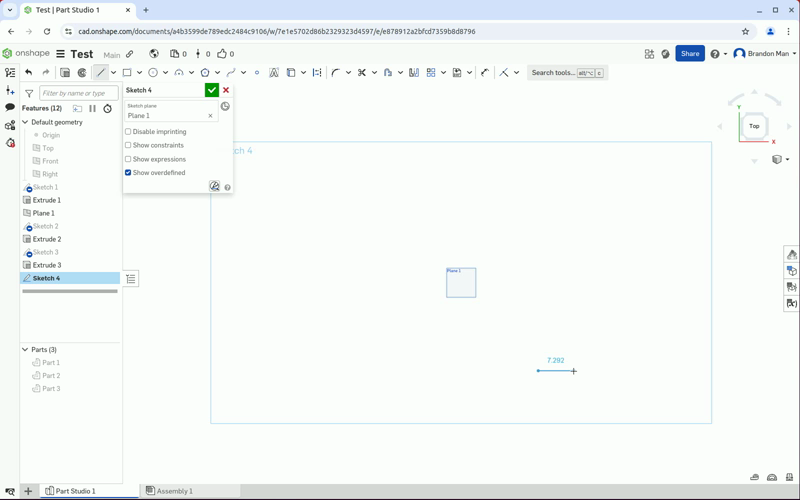
key_down(shift)
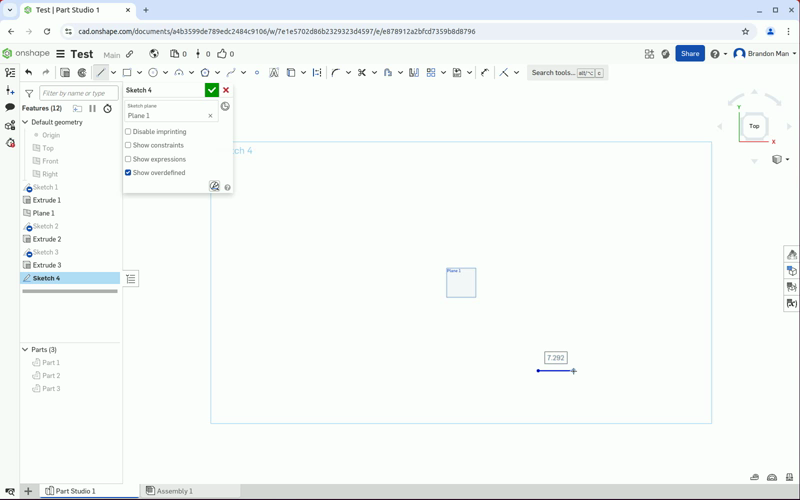
mouse_move(589, 370)
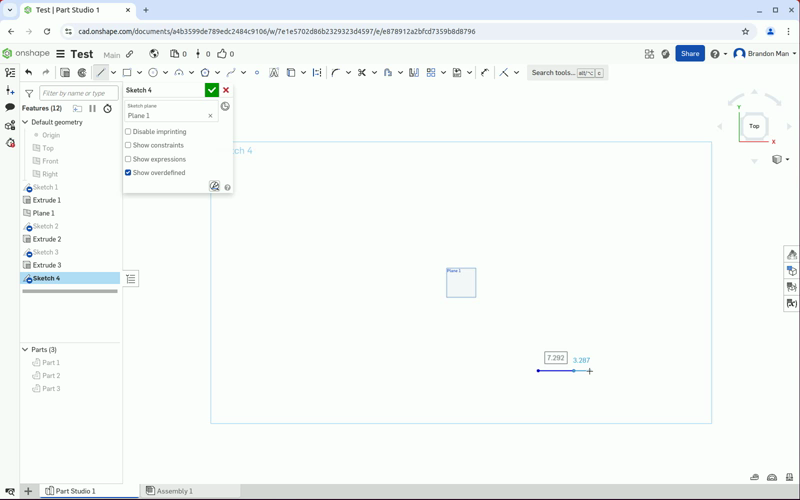
mouse_move(573, 319)
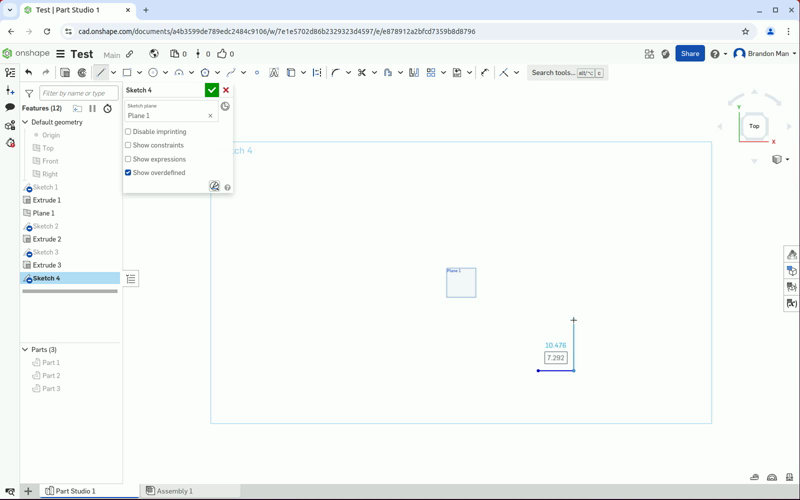
click(573, 319)
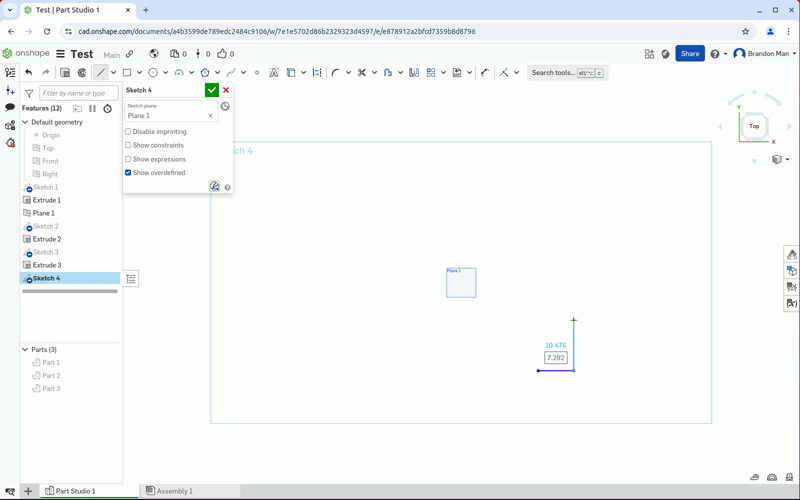
key_up(shift)
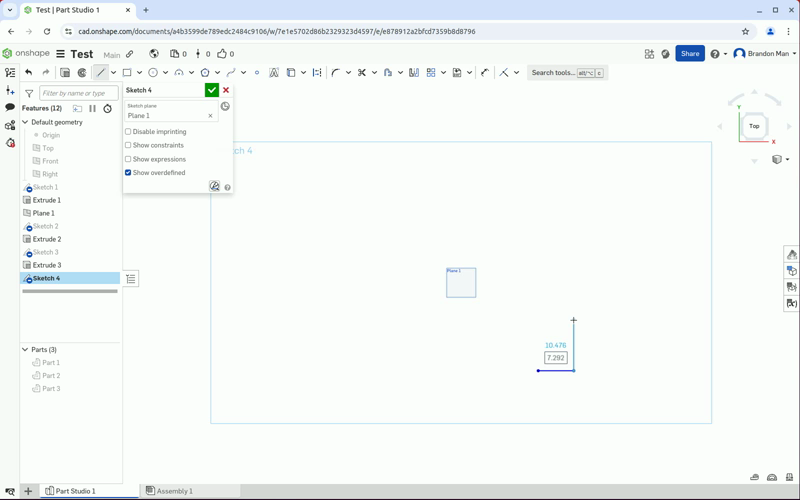
key_down(shift)
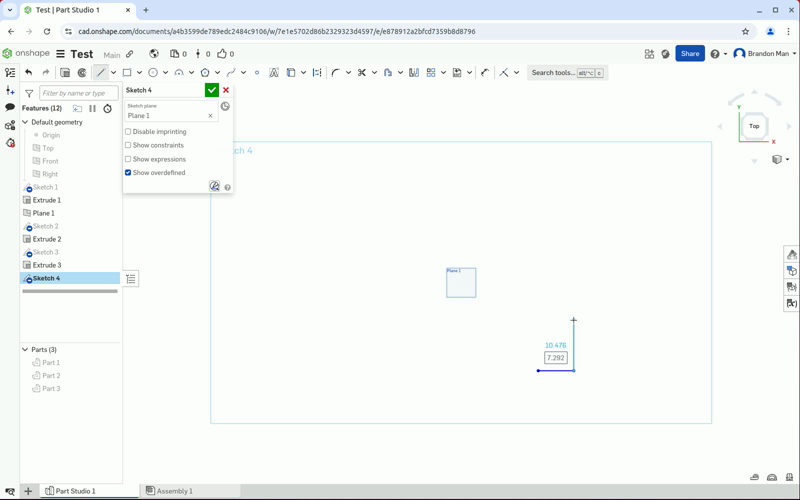
mouse_move(589, 319)
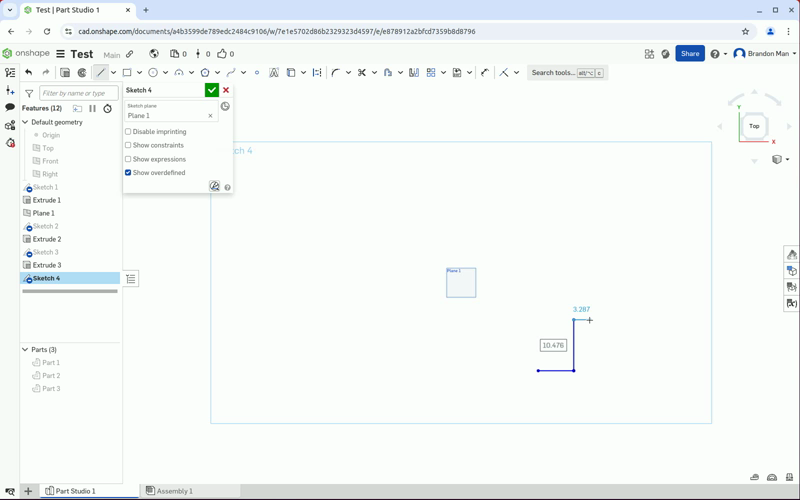
mouse_move(538, 319)
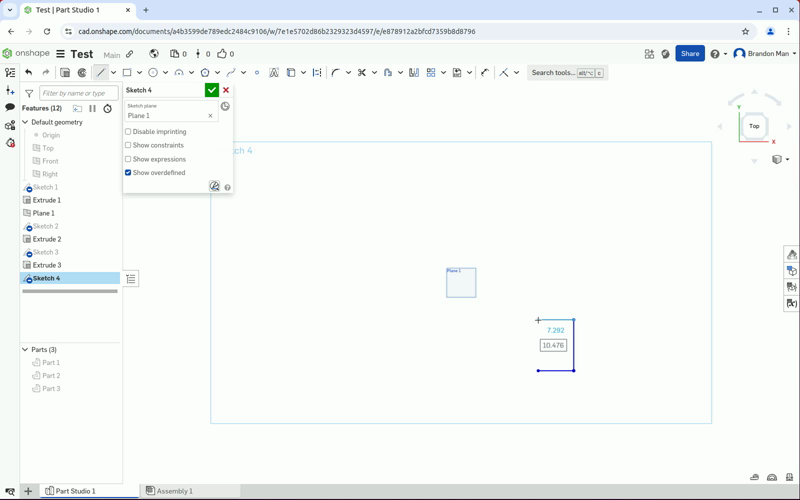
click(538, 319)
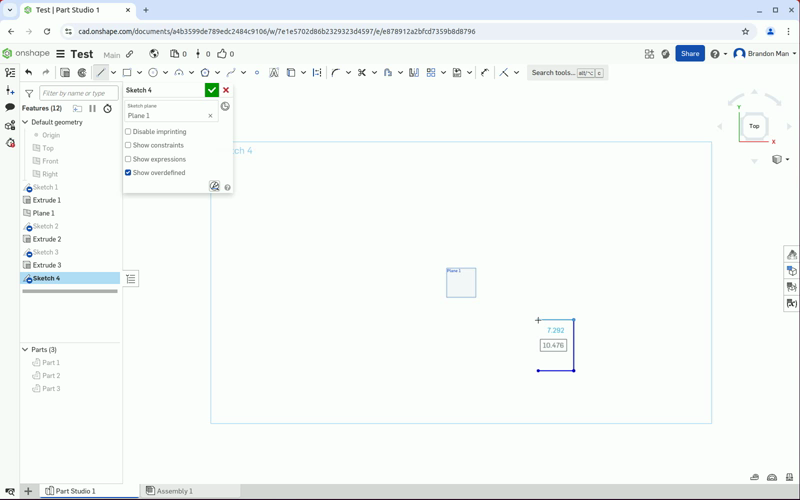
key_up(shift)
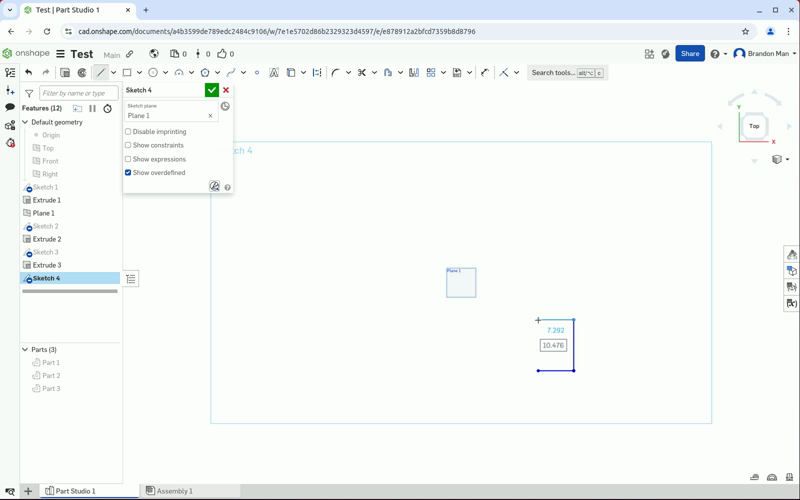
mouse_move(568, 319)
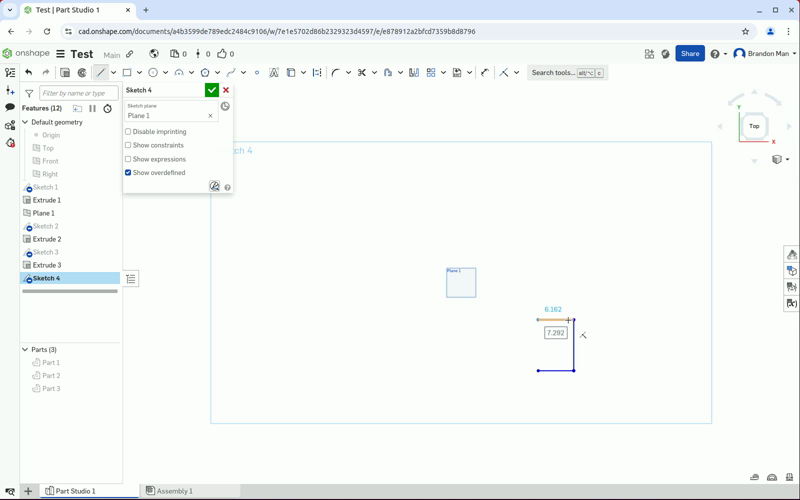
key_down(shift)
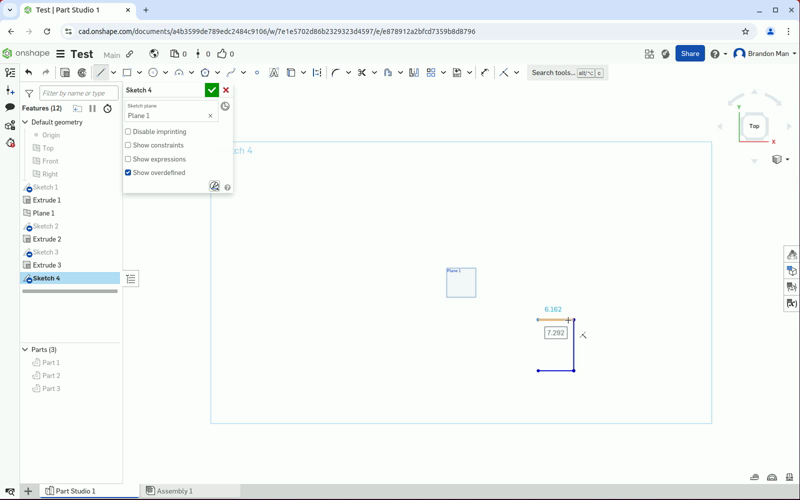
mouse_move(538, 370)
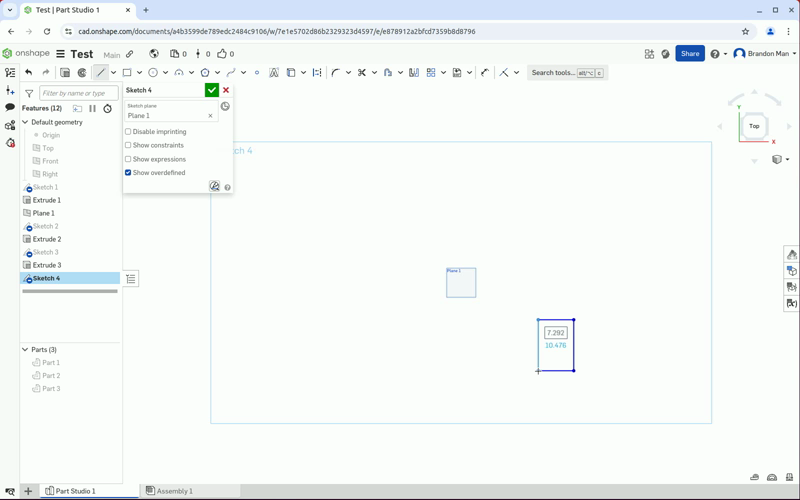
key_up(shift)
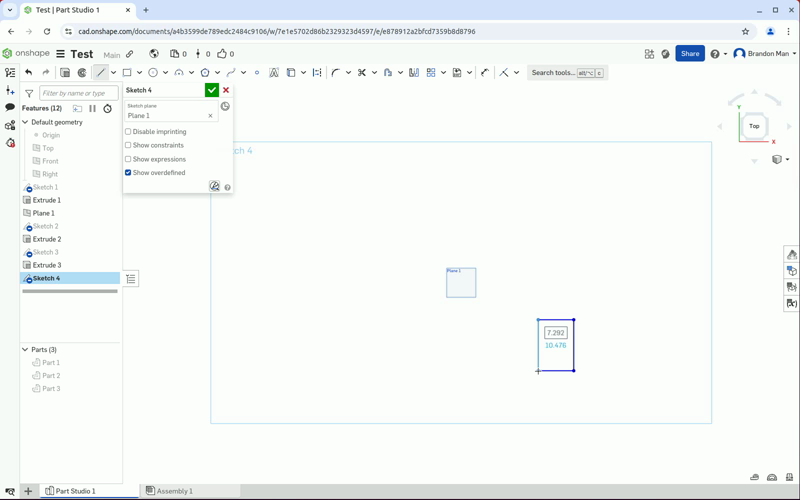
click(538, 370)
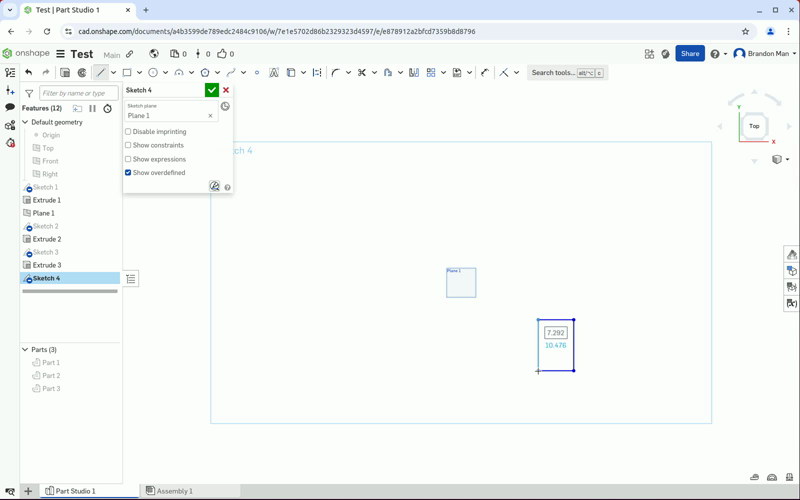
key(esc)
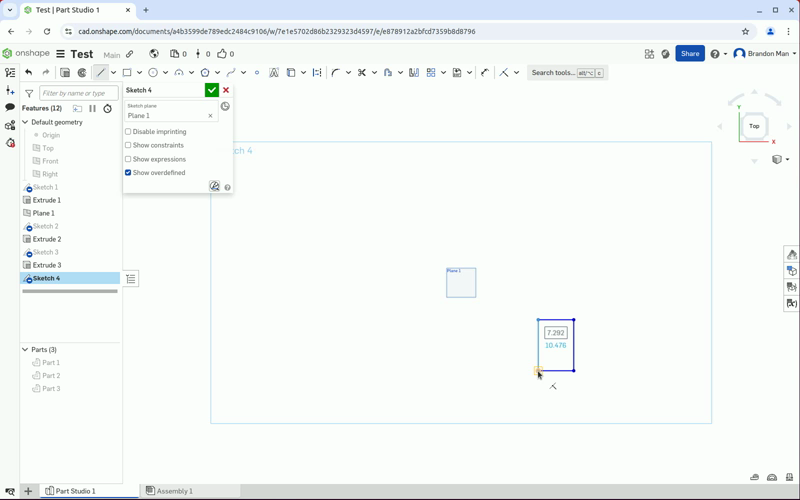
mouse_move(541, 334)
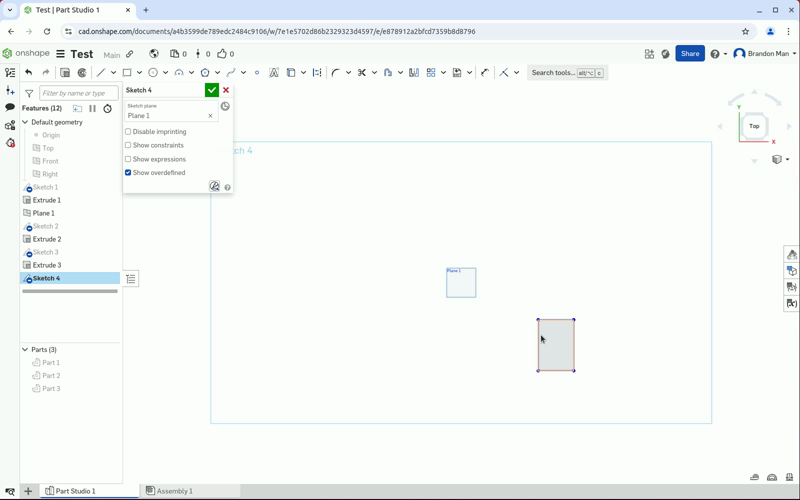
click(541, 334)
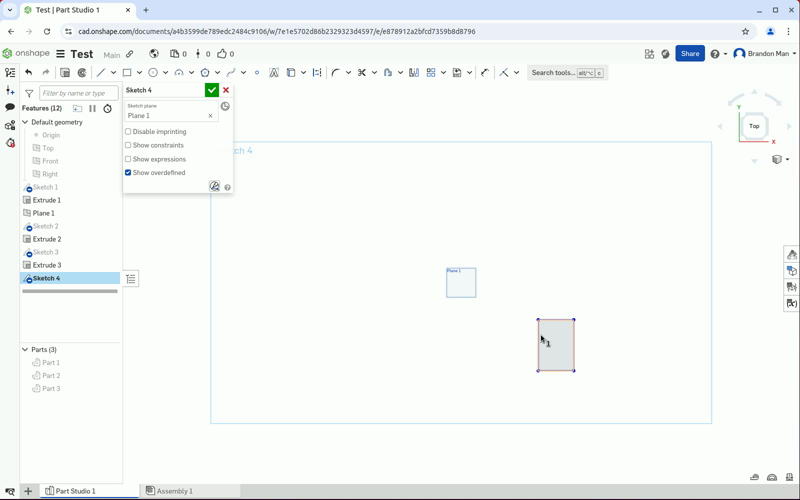
mouse_move(73, 352)
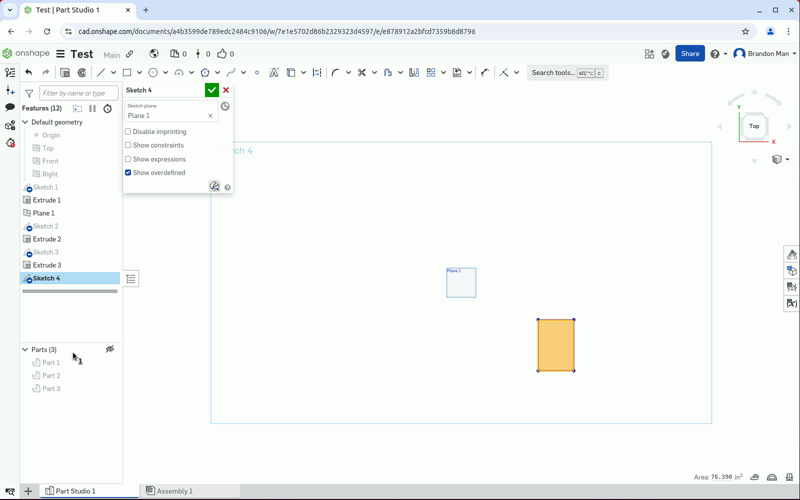
key(shift+y)
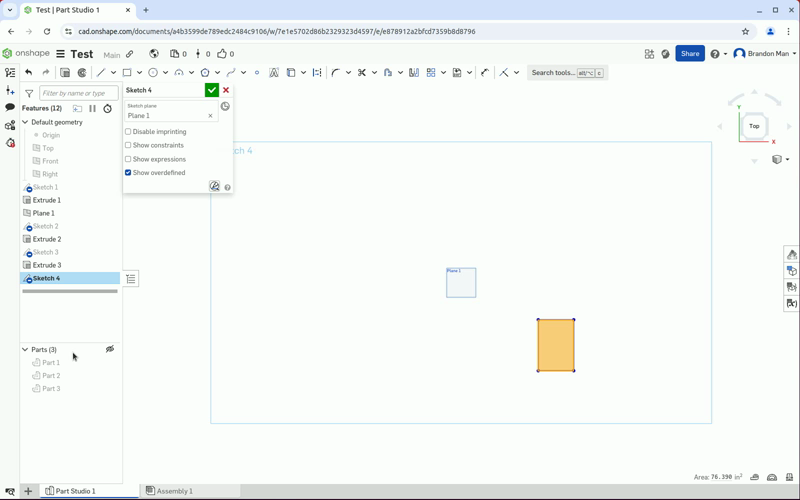
key(shift+e)
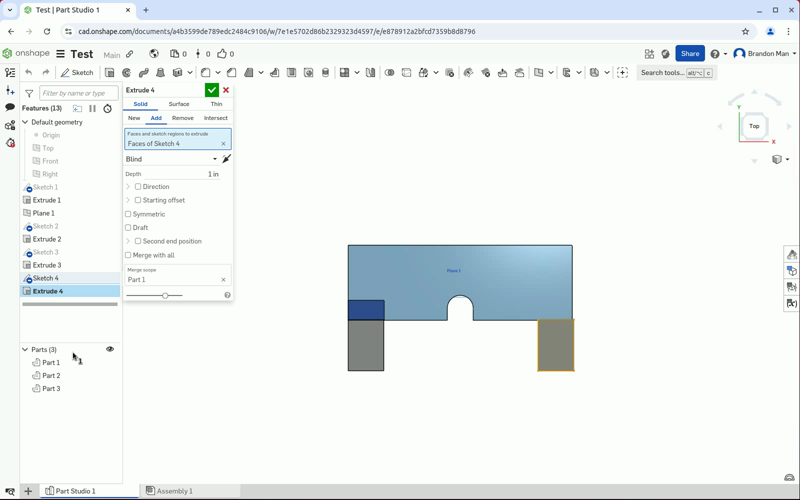
mouse_move(143, 106)
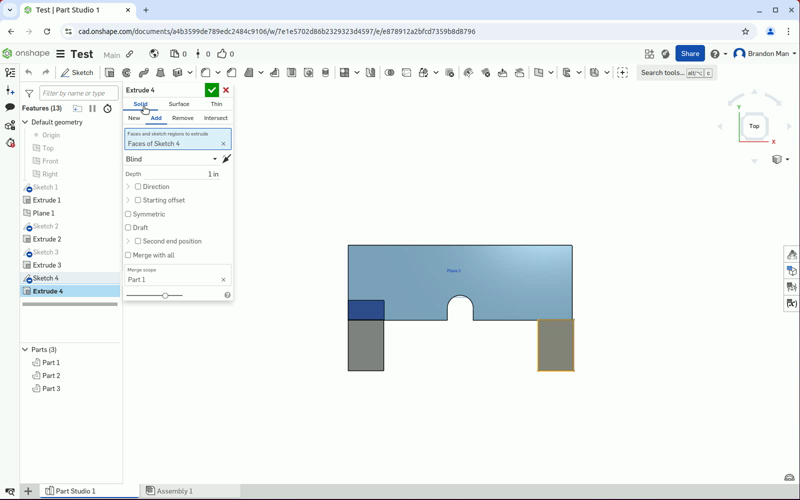
click(143, 106)
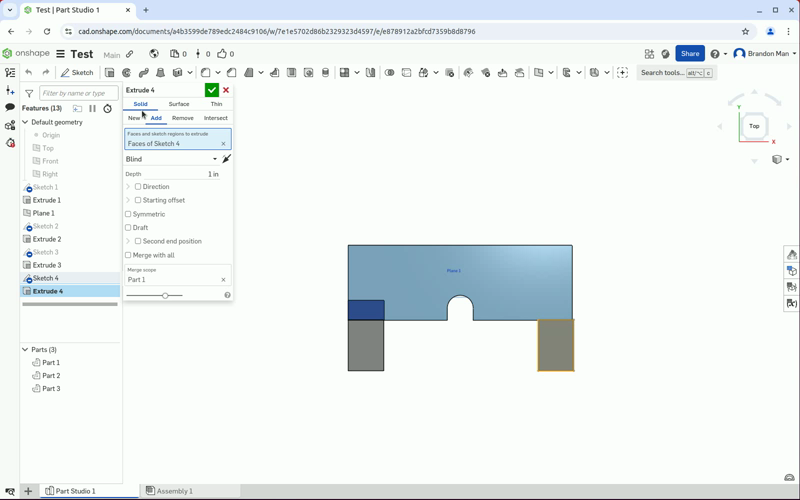
mouse_move(137, 120)
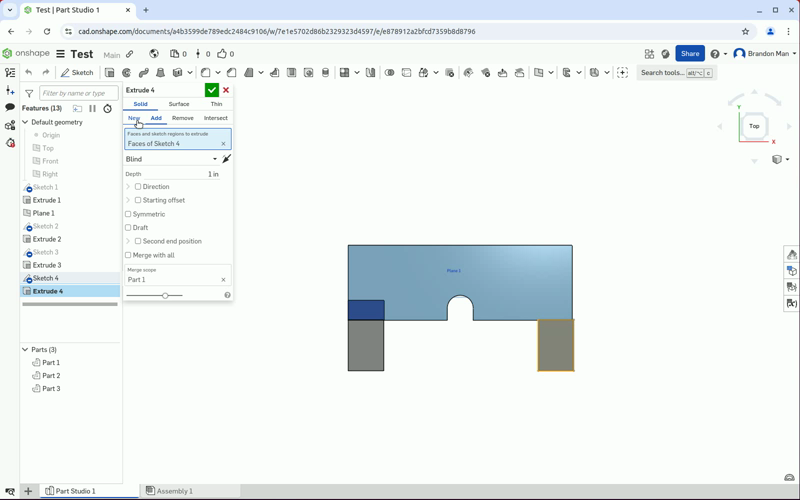
click(137, 120)
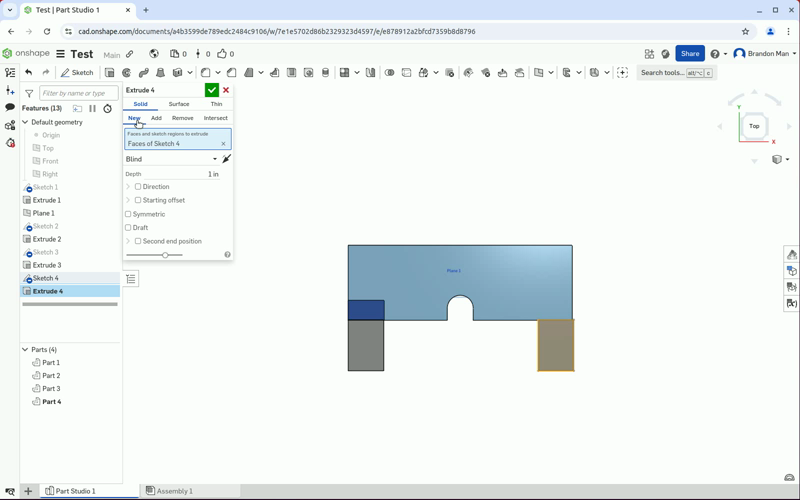
key(tab, 4)
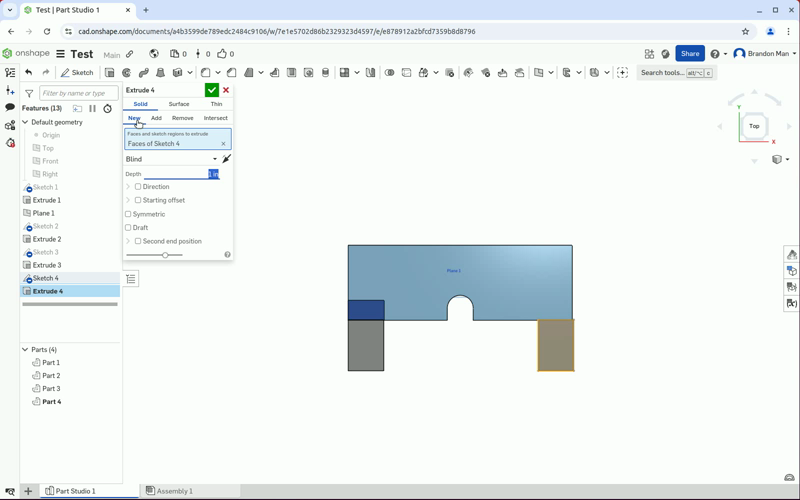
text(2.166)
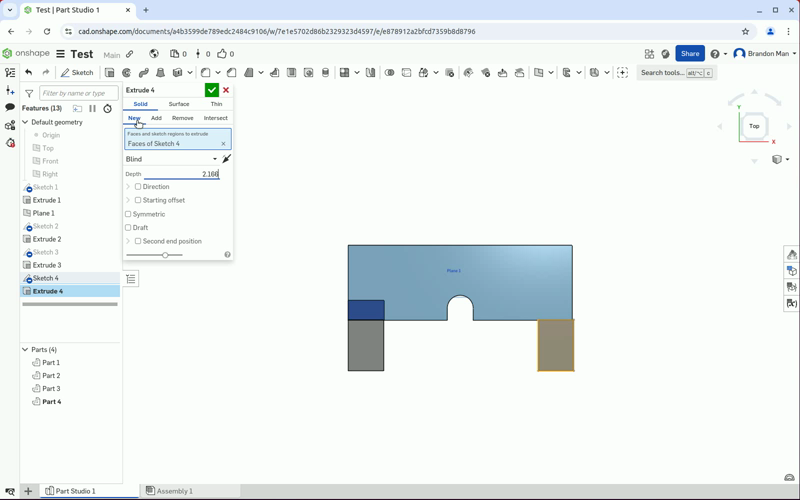
key(enter)
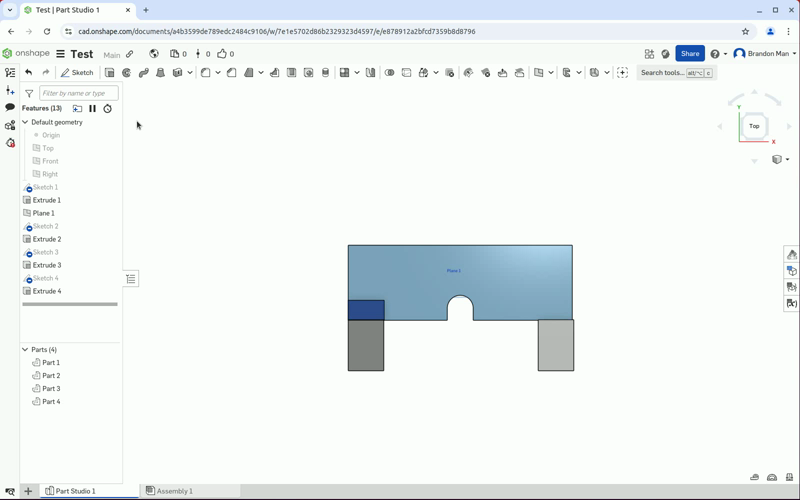
key(shift+h)
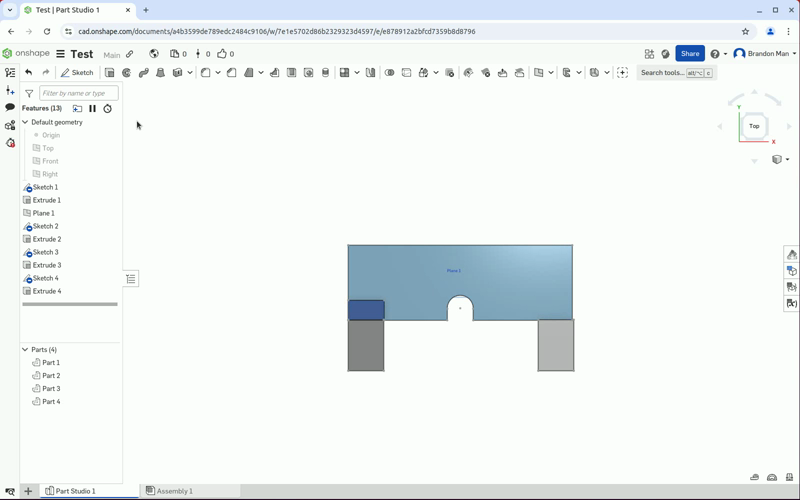
key(shift+h)
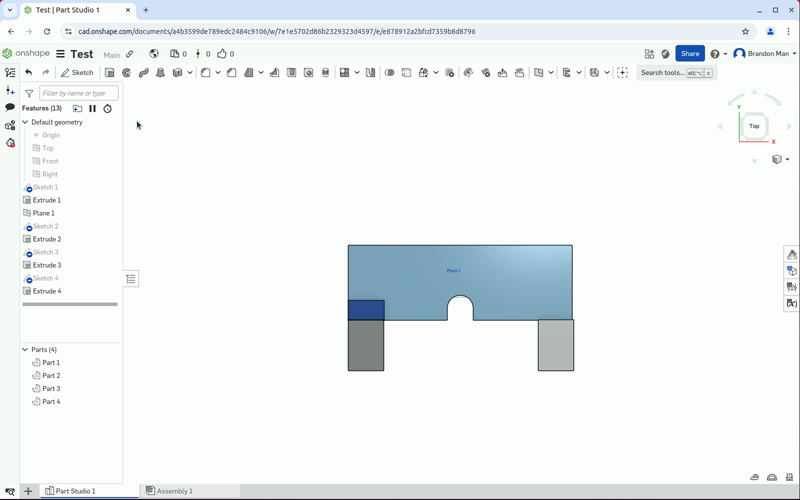
mouse_move(73, 189)
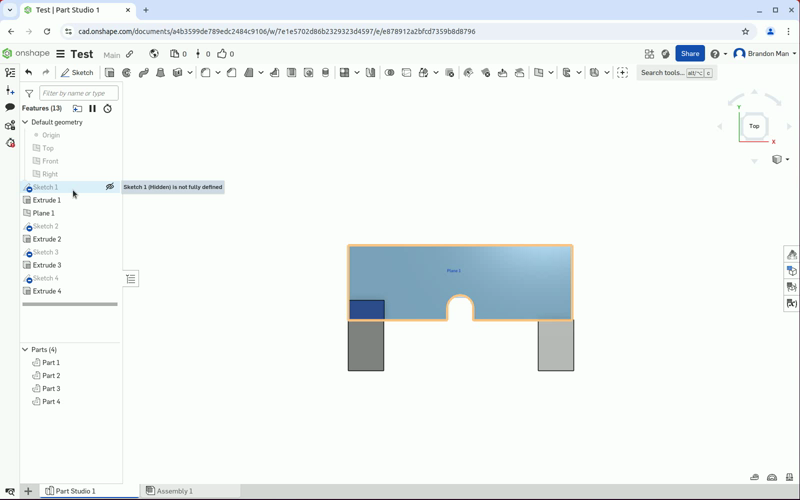
click(73, 189)
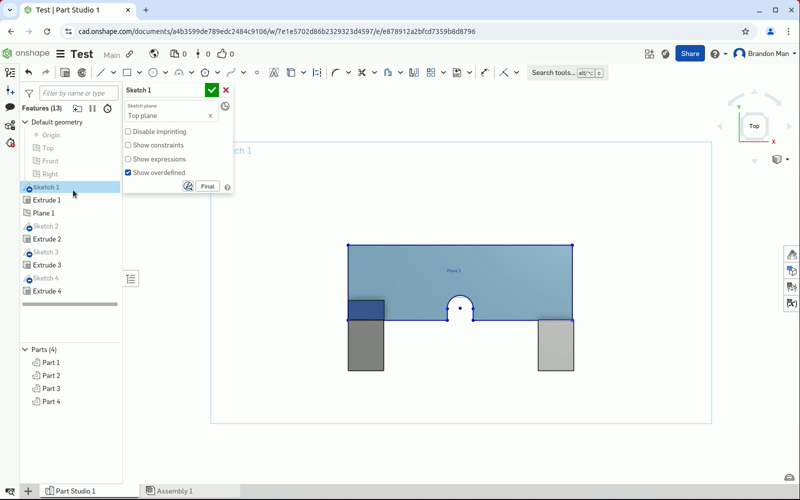
mouse_move(229, 92)
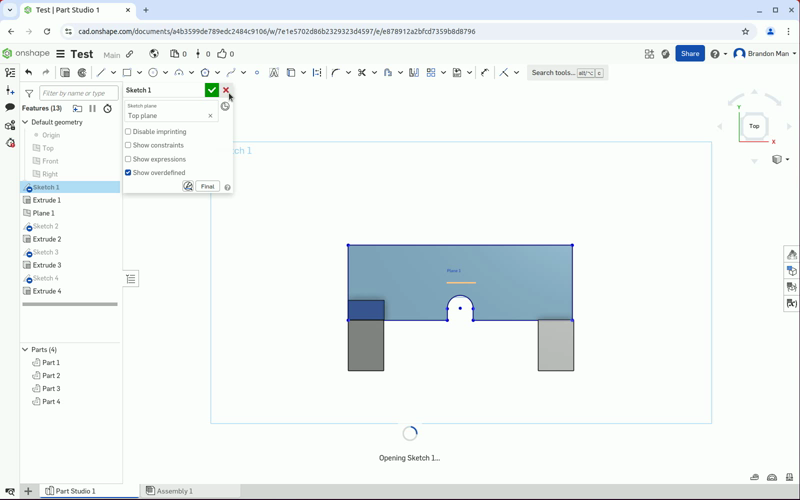
click(229, 92)
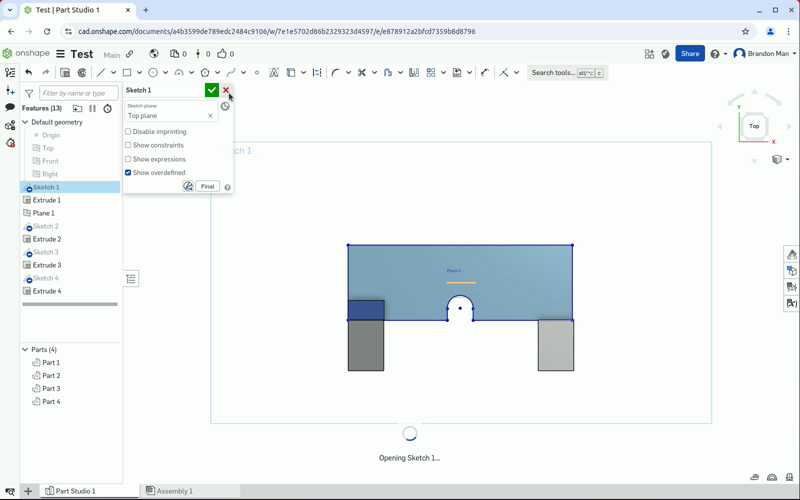
key(shift+s)
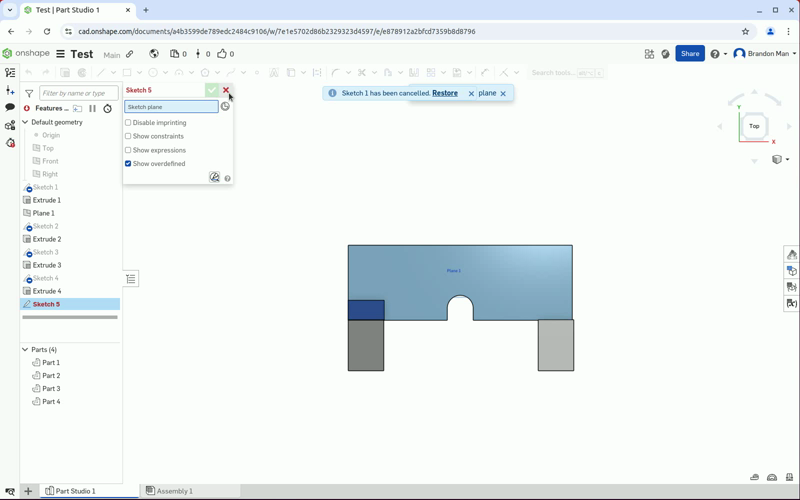
mouse_move(73, 215)
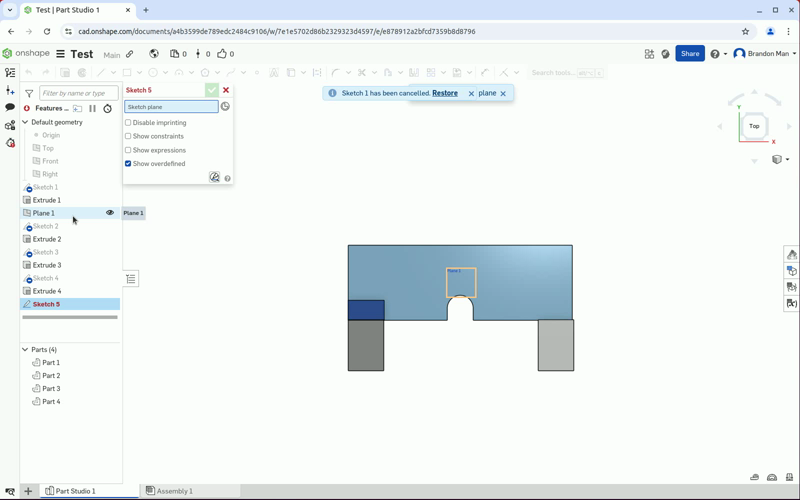
click(73, 215)
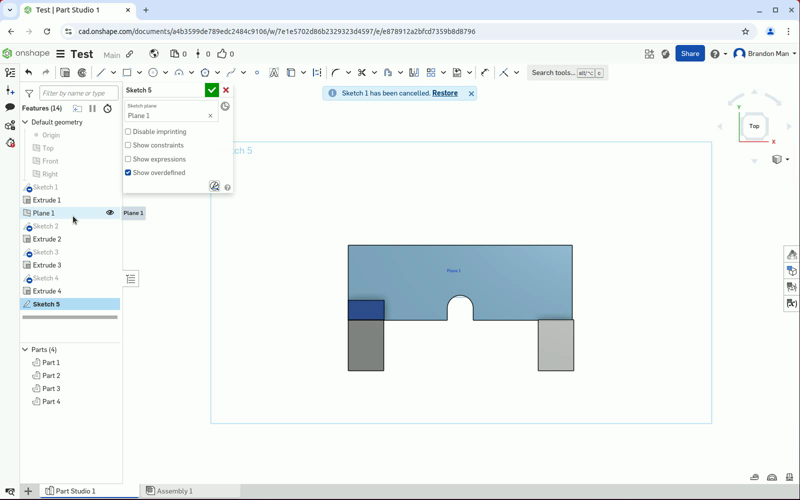
mouse_move(73, 352)
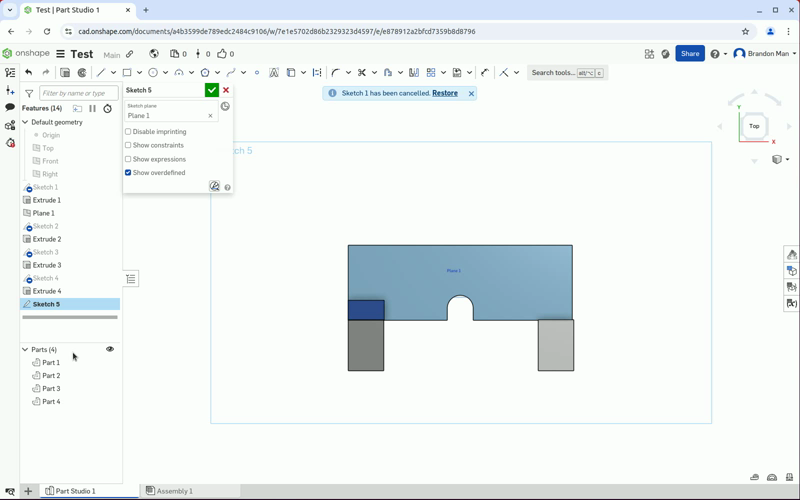
key(y)
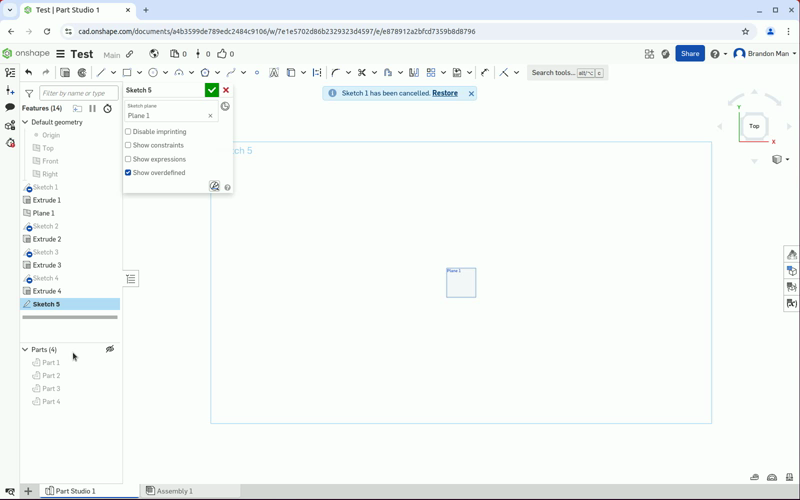
key(l)
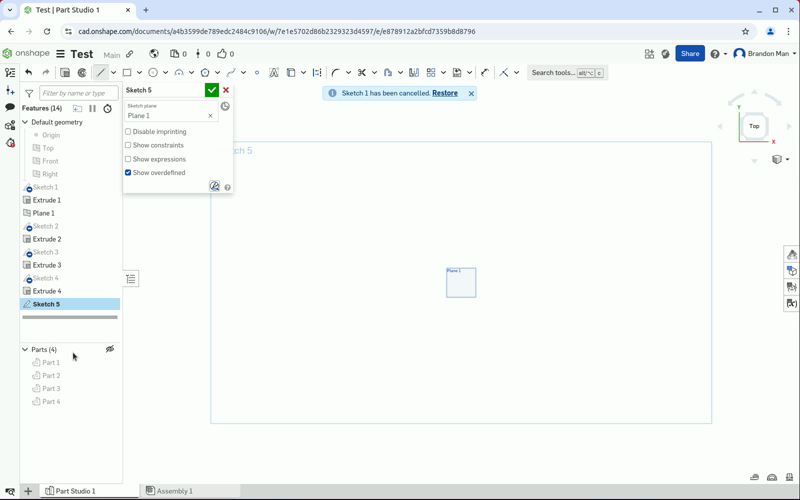
key_down(shift)
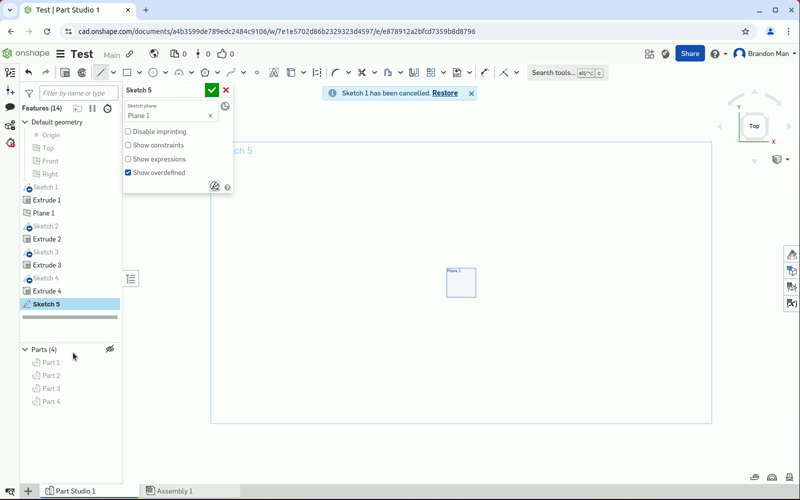
mouse_move(538, 320)
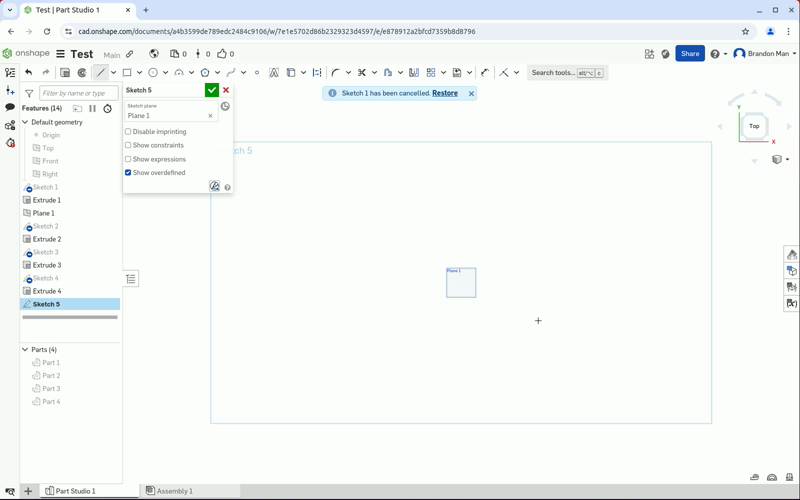
click(538, 320)
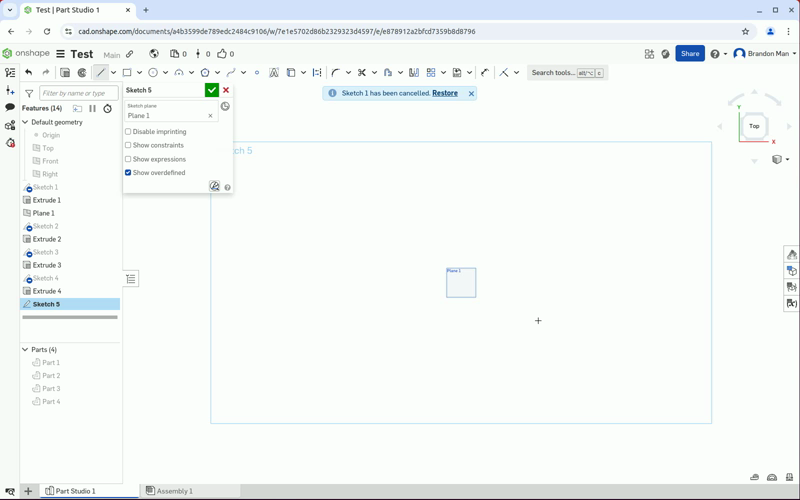
key_up(shift)
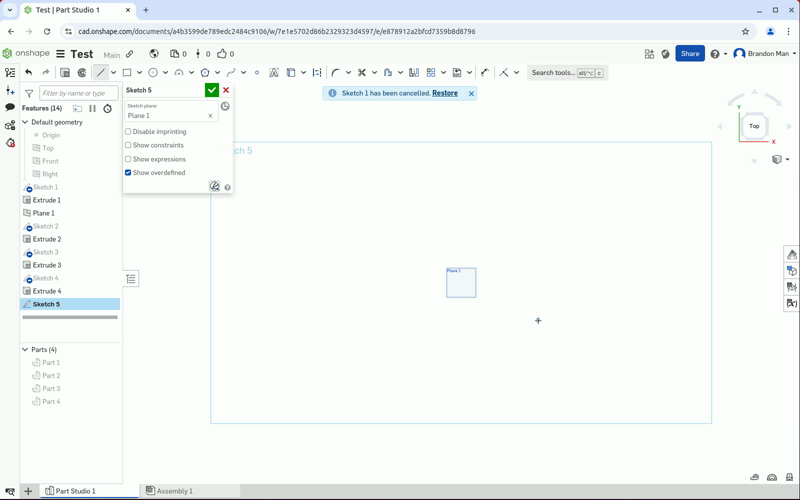
key_down(shift)
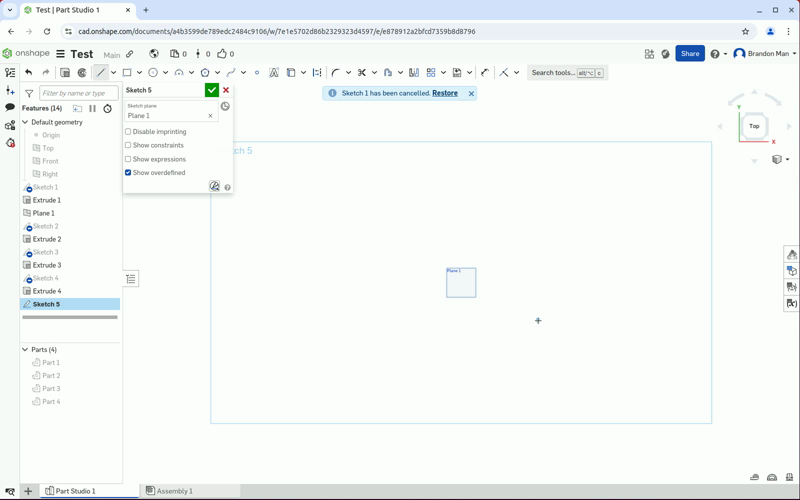
mouse_move(568, 320)
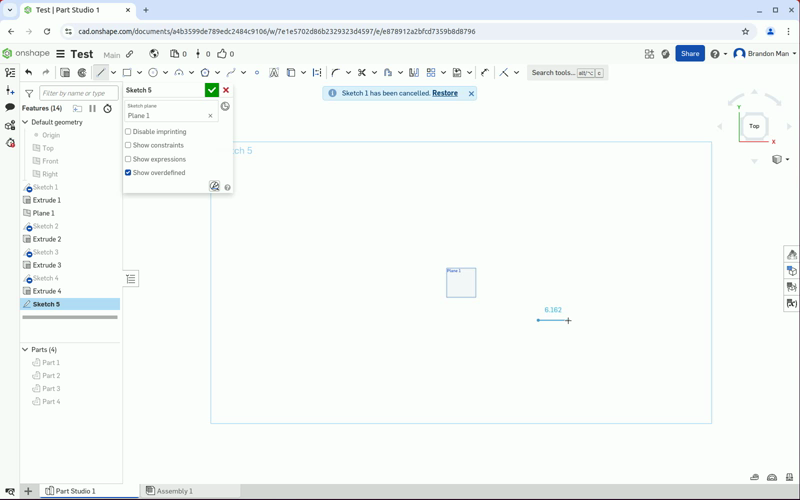
mouse_move(574, 320)
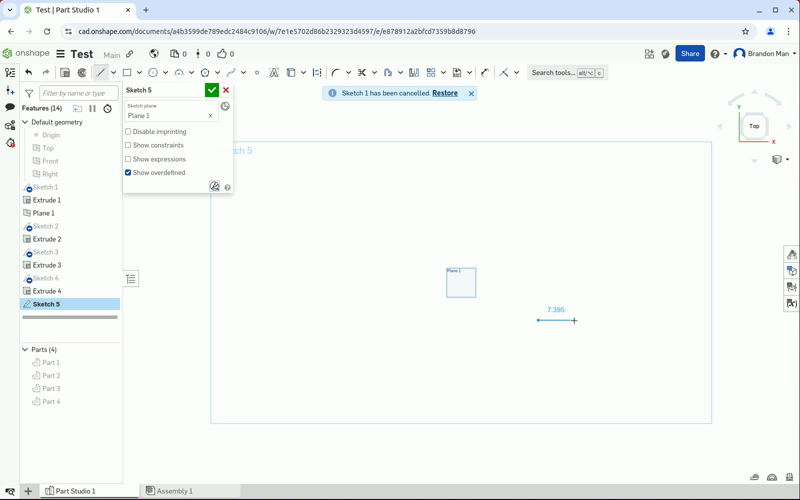
click(574, 320)
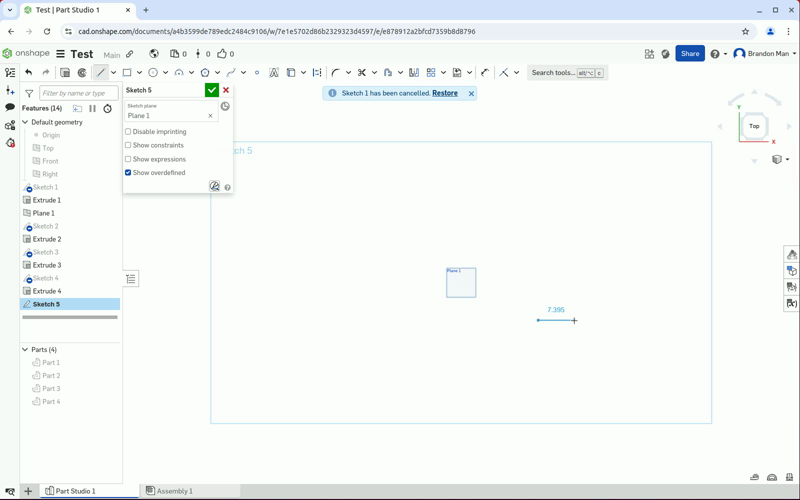
key_up(shift)
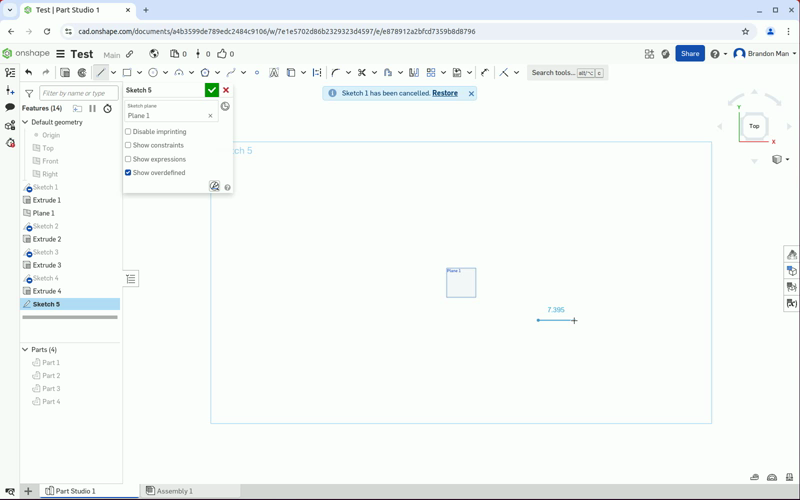
key_down(shift)
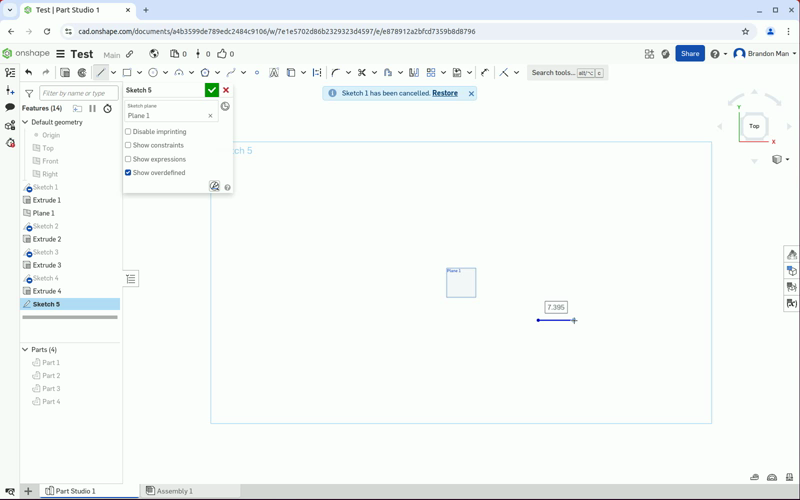
mouse_move(589, 320)
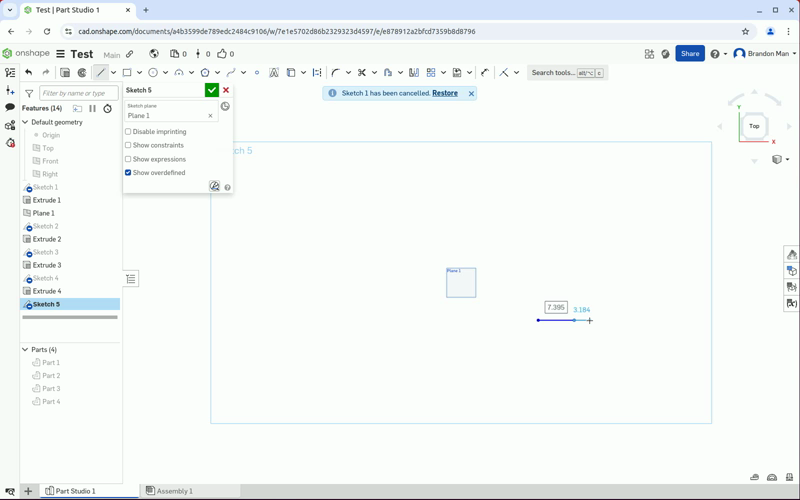
mouse_move(574, 300)
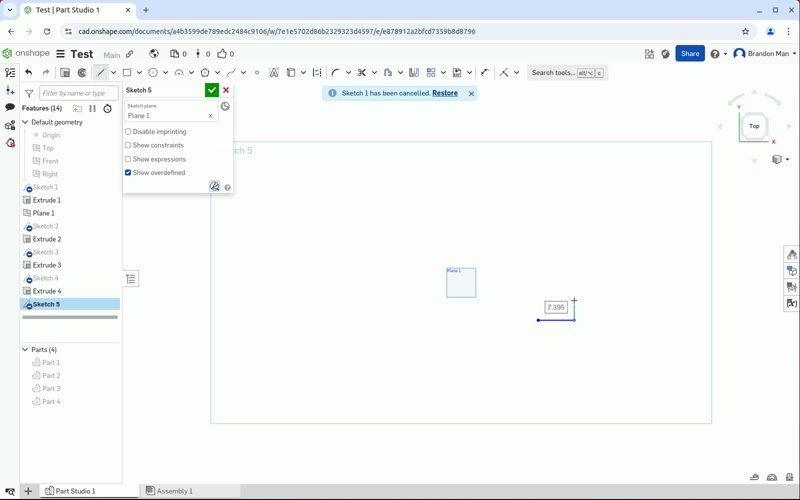
click(574, 300)
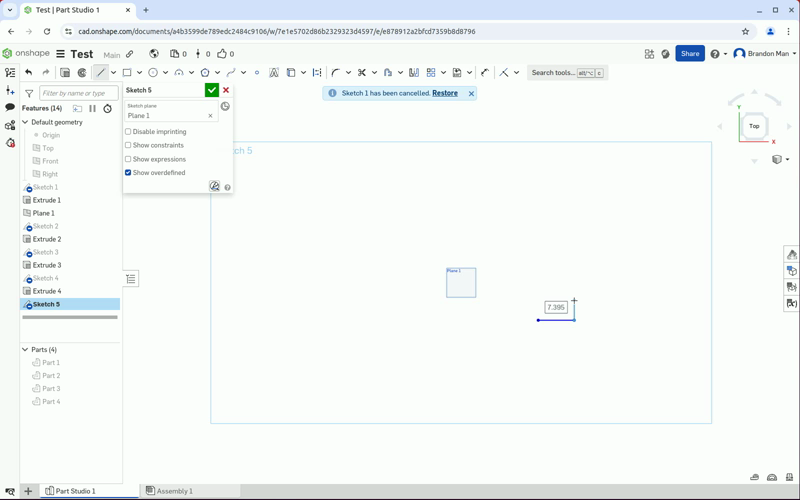
key_up(shift)
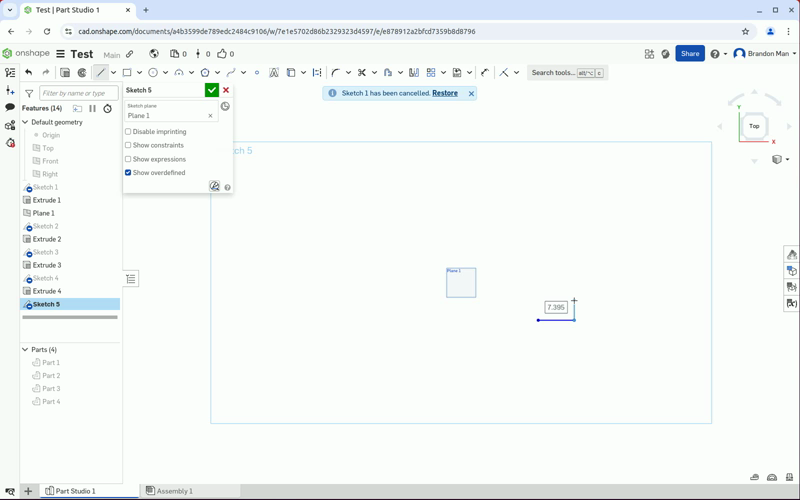
key_down(shift)
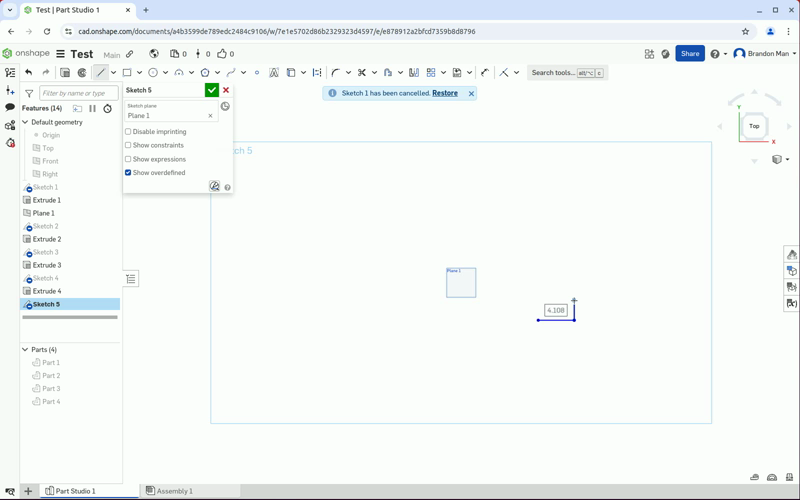
mouse_move(589, 300)
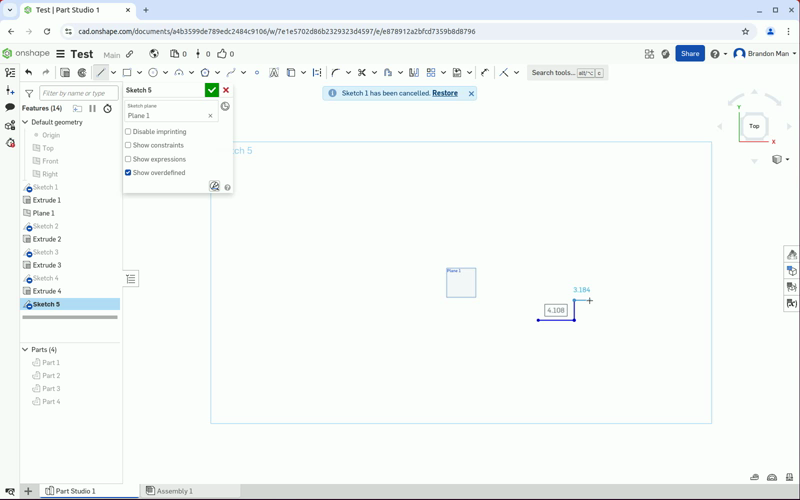
mouse_move(538, 300)
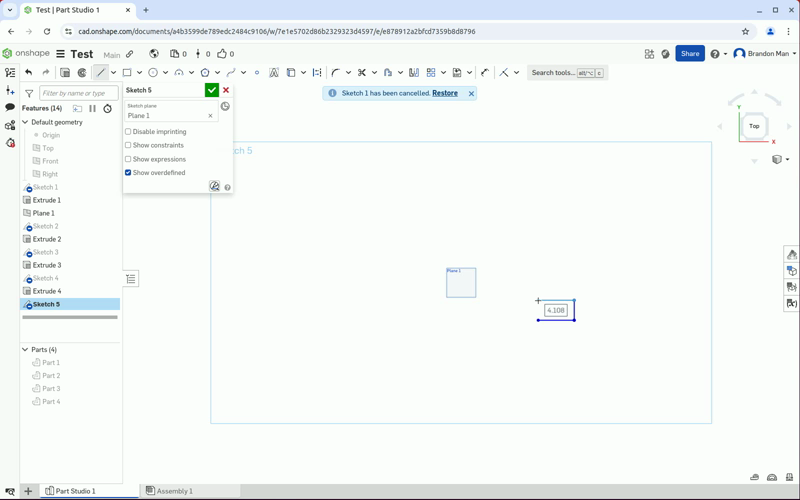
click(538, 300)
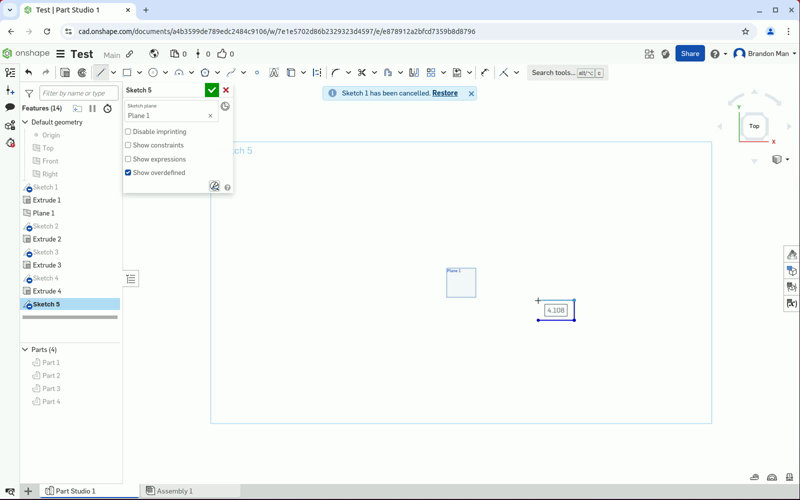
key_up(shift)
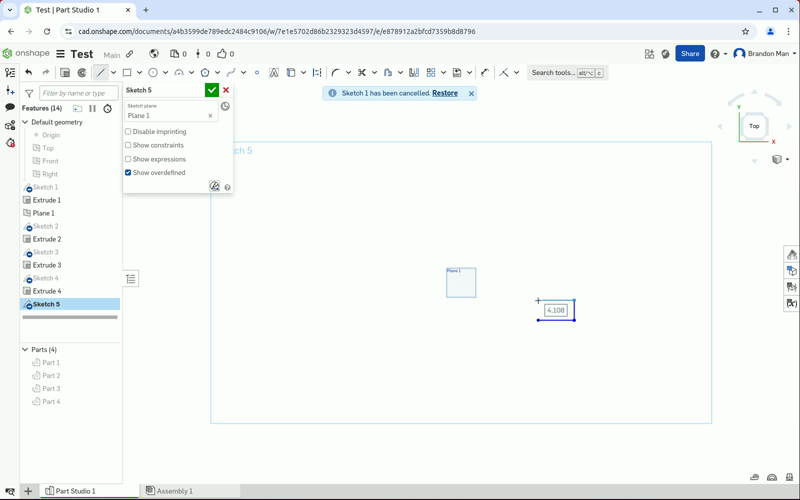
mouse_move(568, 300)
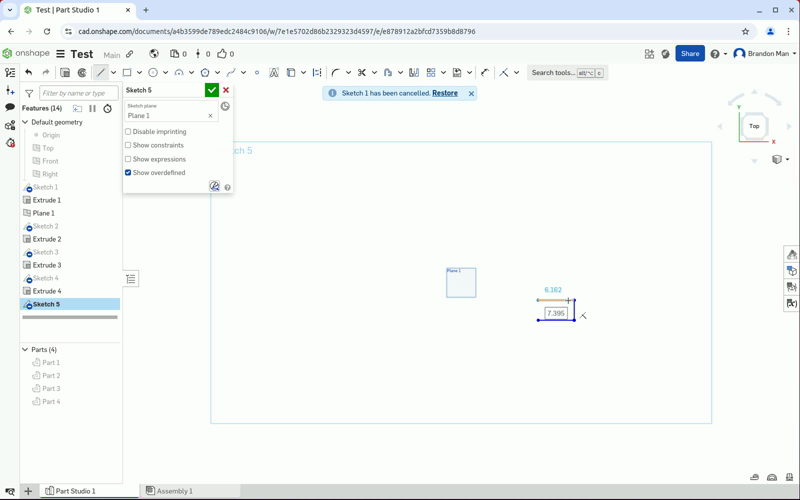
key_down(shift)
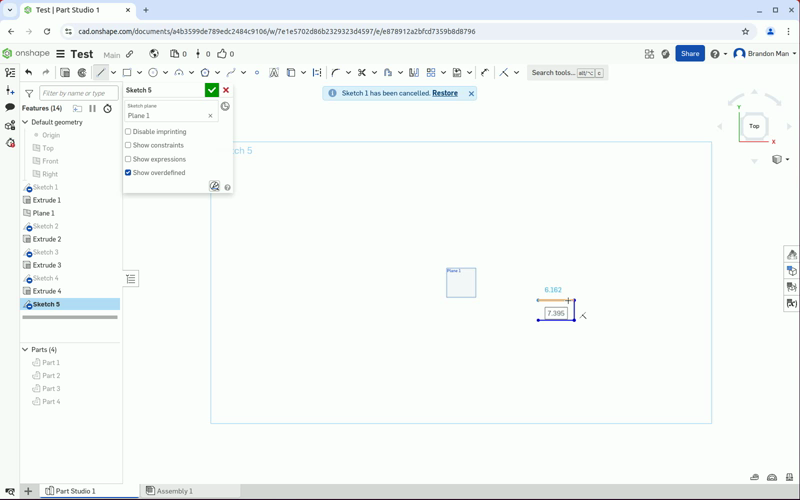
mouse_move(538, 320)
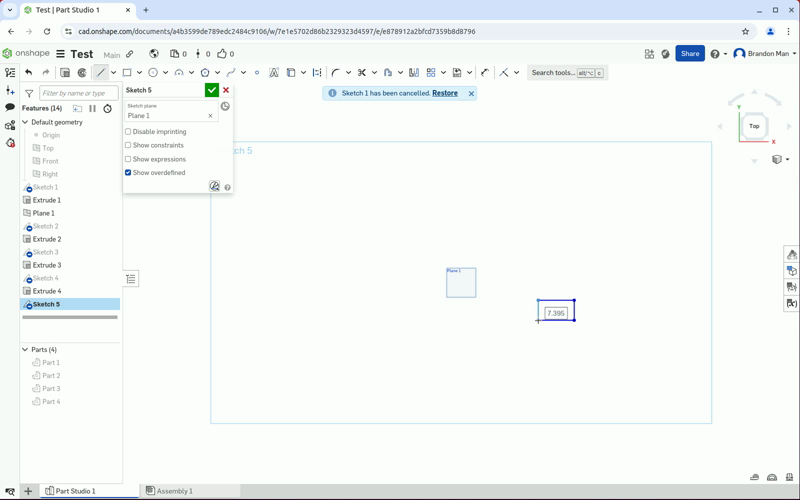
key_up(shift)
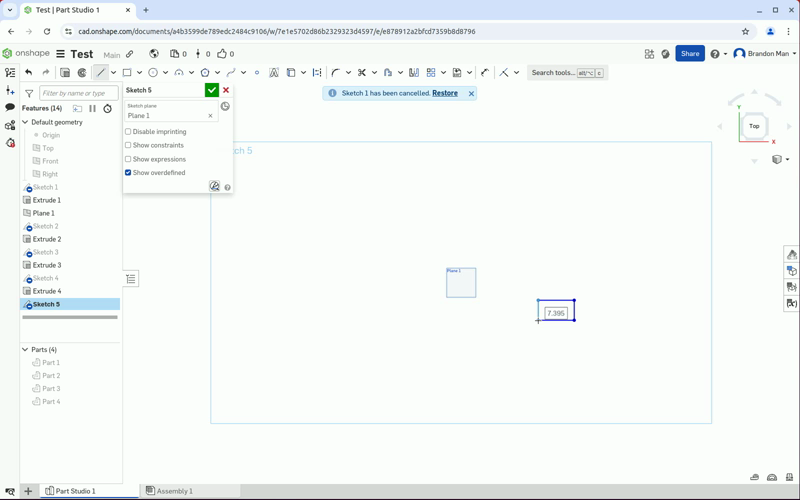
click(538, 320)
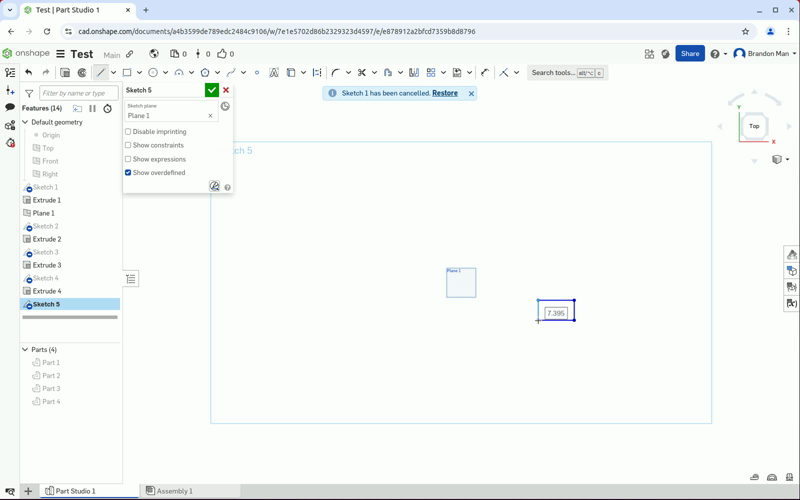
key(esc)
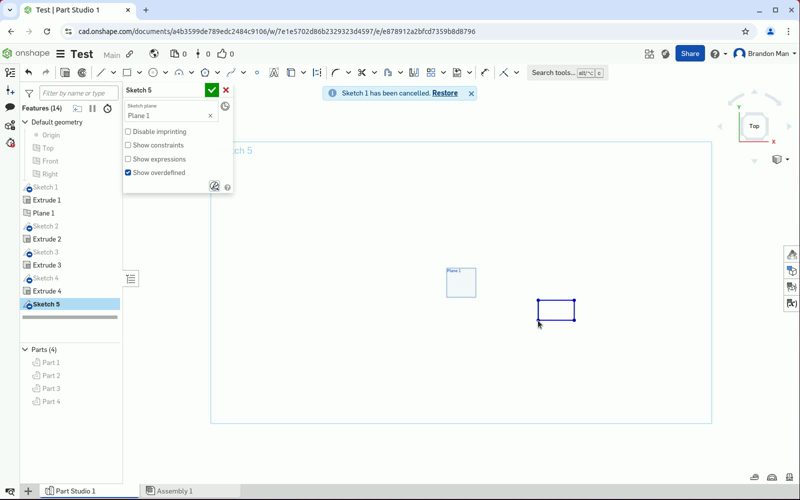
mouse_move(552, 319)
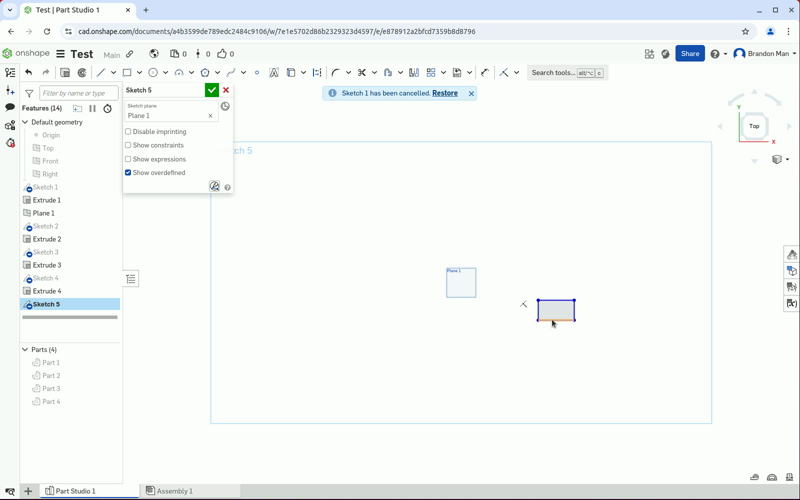
scroll(6)
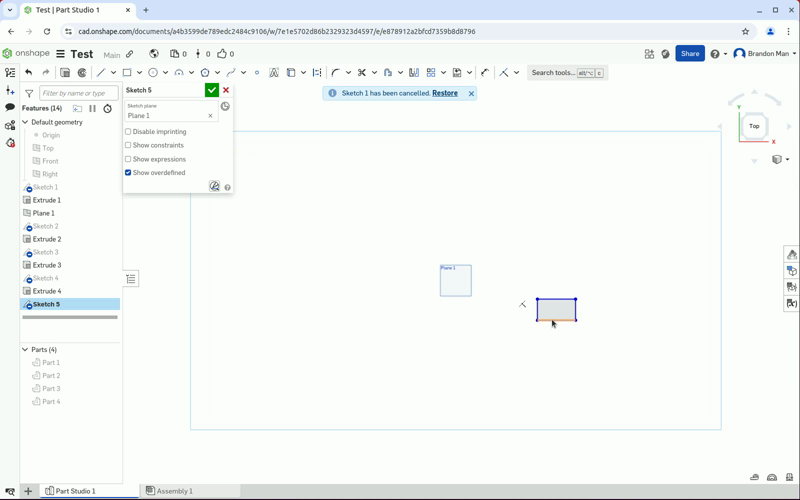
scroll(6)
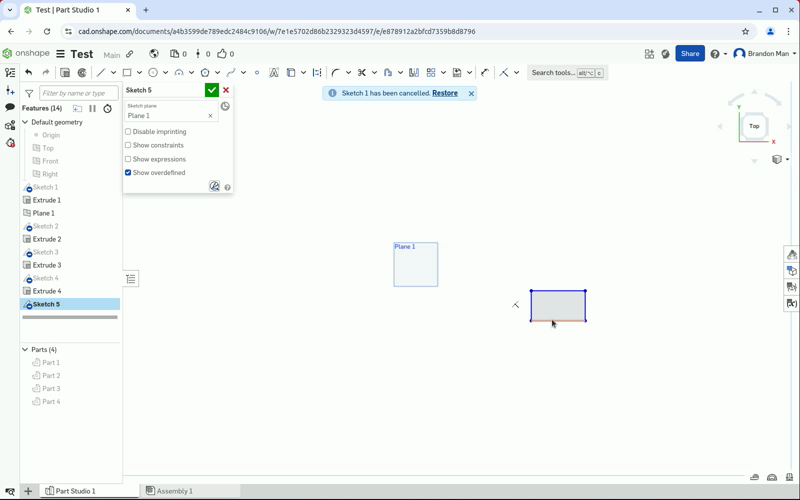
scroll(6)
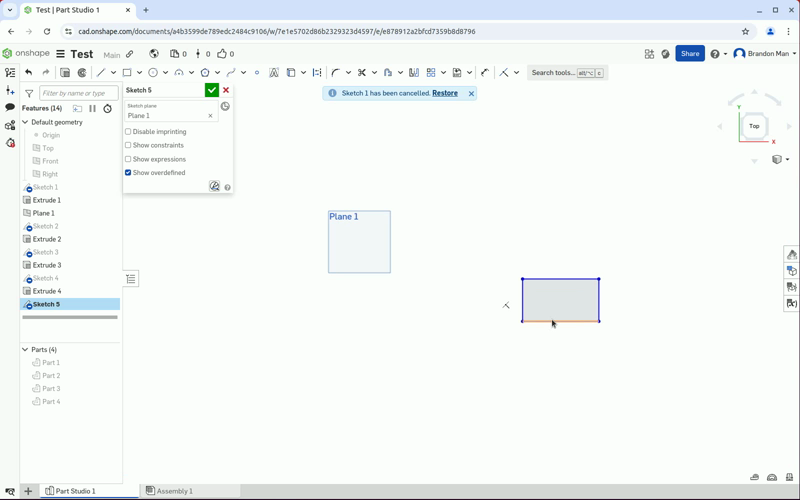
scroll(6)
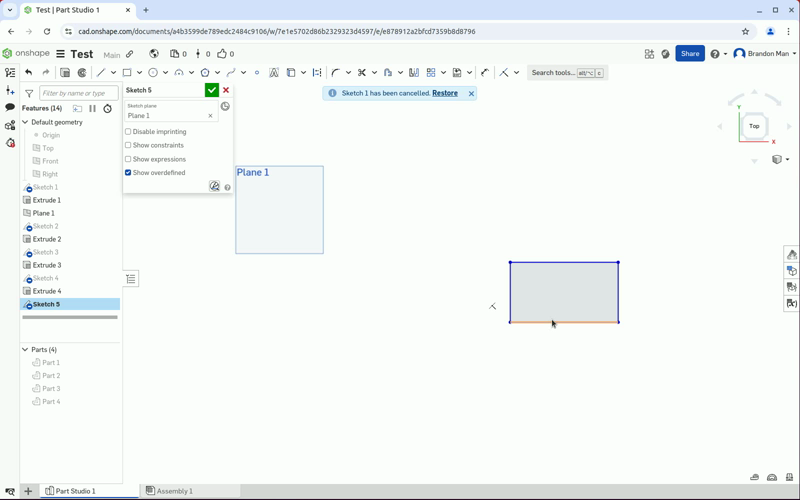
scroll(6)
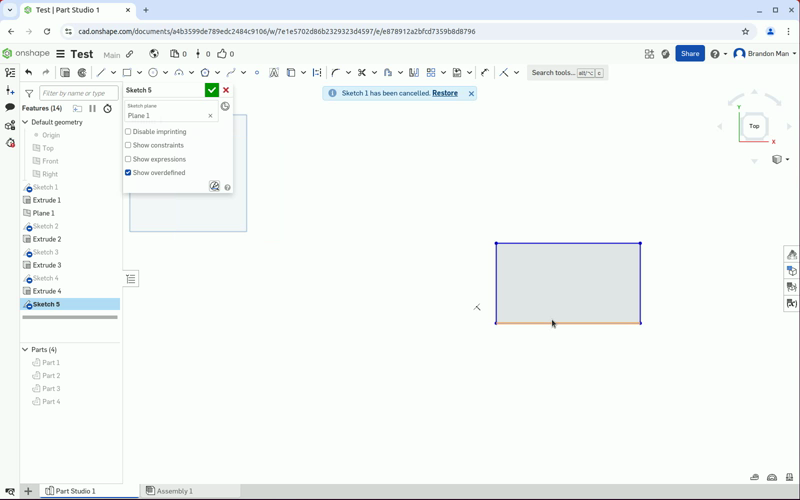
scroll(6)
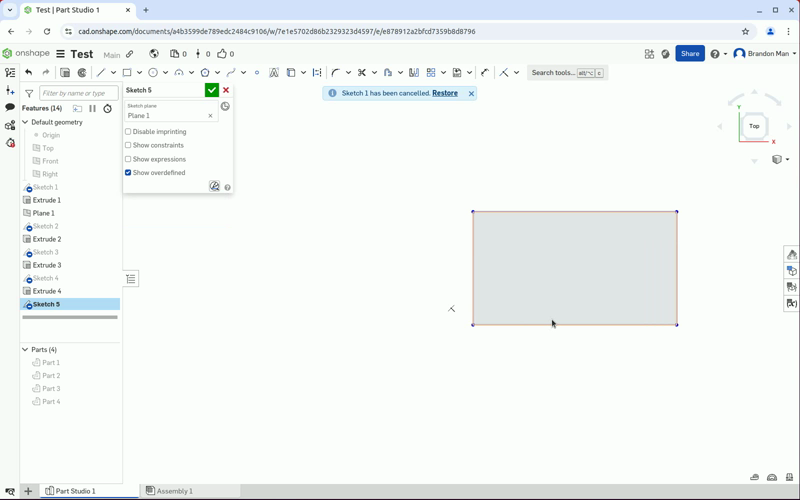
scroll(6)
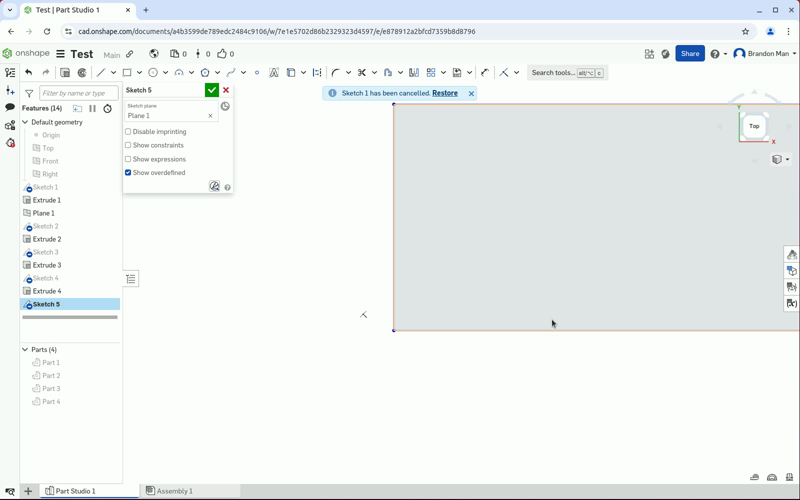
click(552, 319)
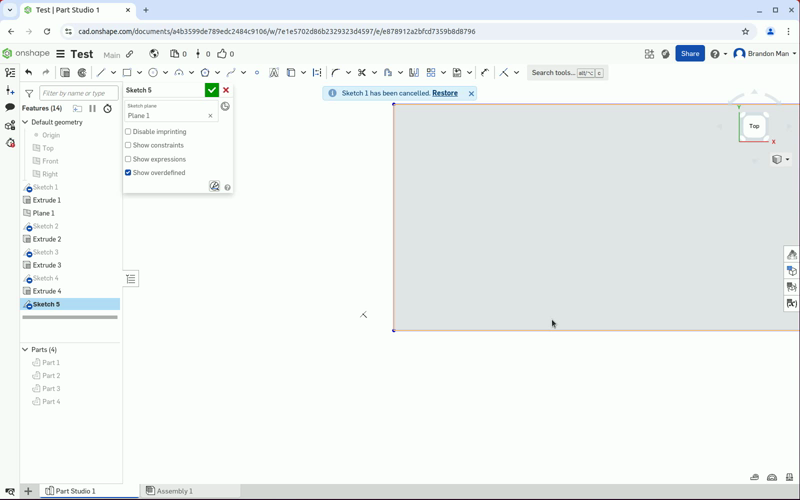
scroll(-6)
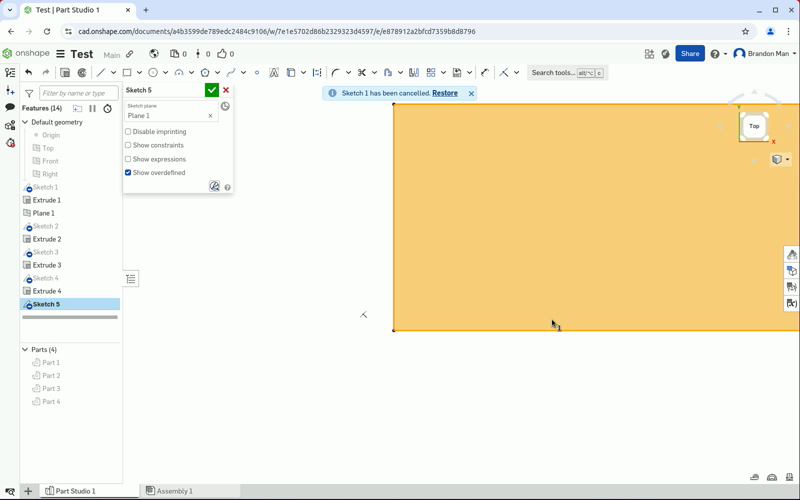
scroll(-6)
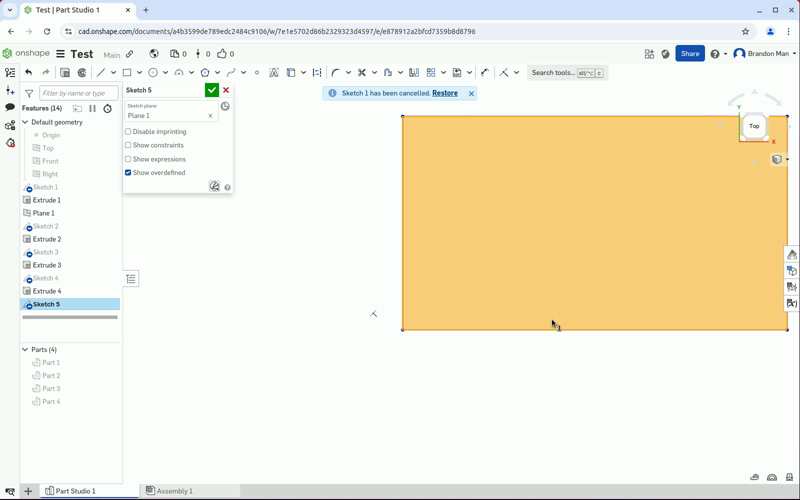
scroll(-6)
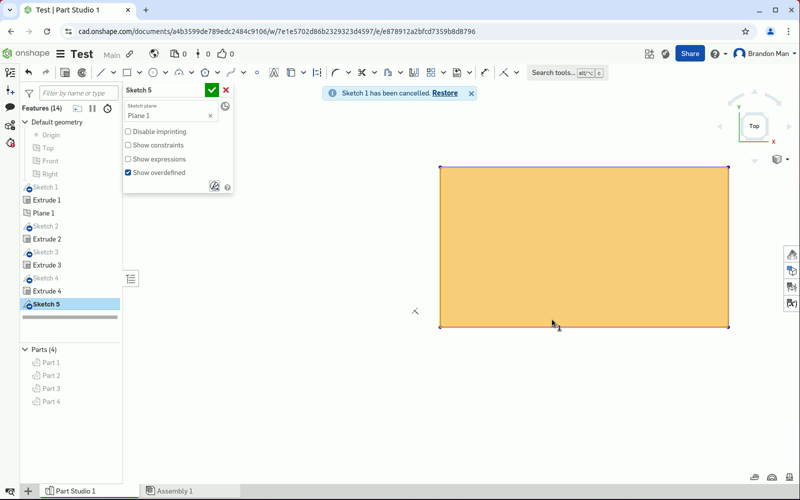
scroll(-6)
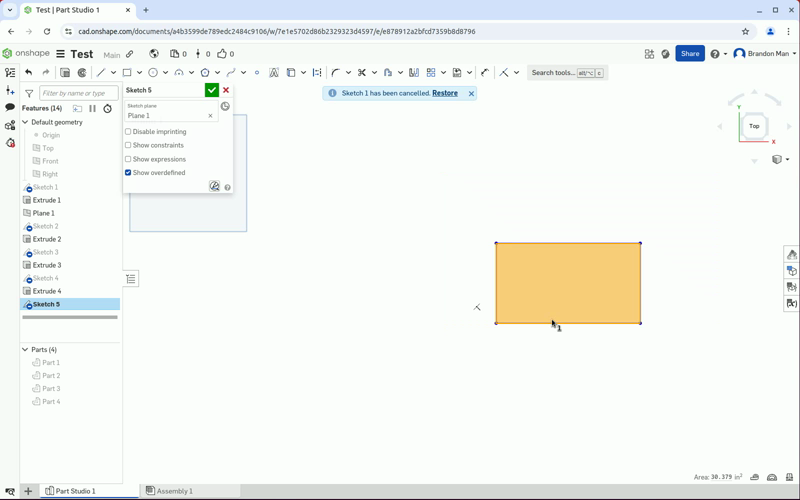
scroll(-6)
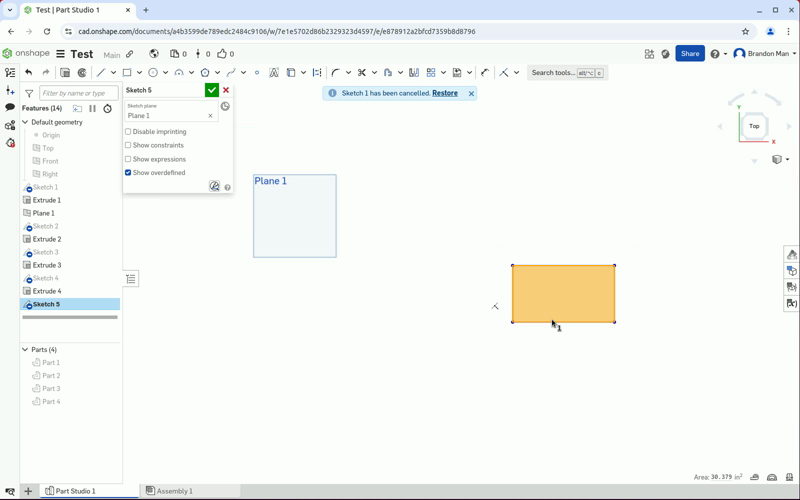
scroll(-6)
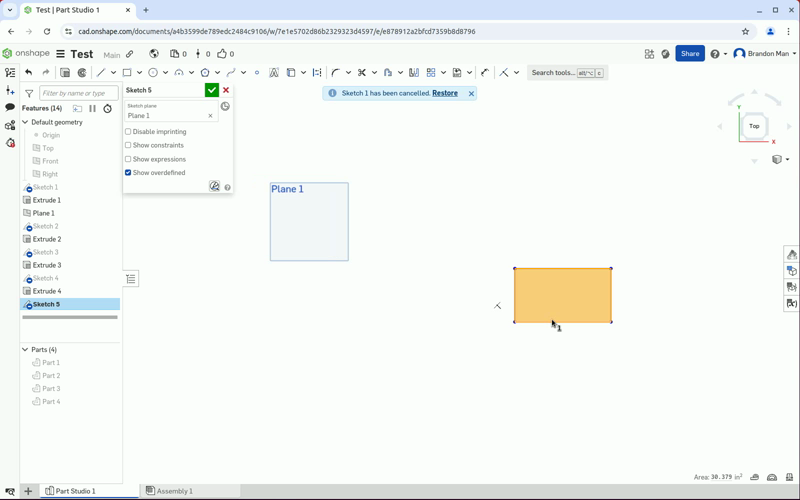
scroll(-6)
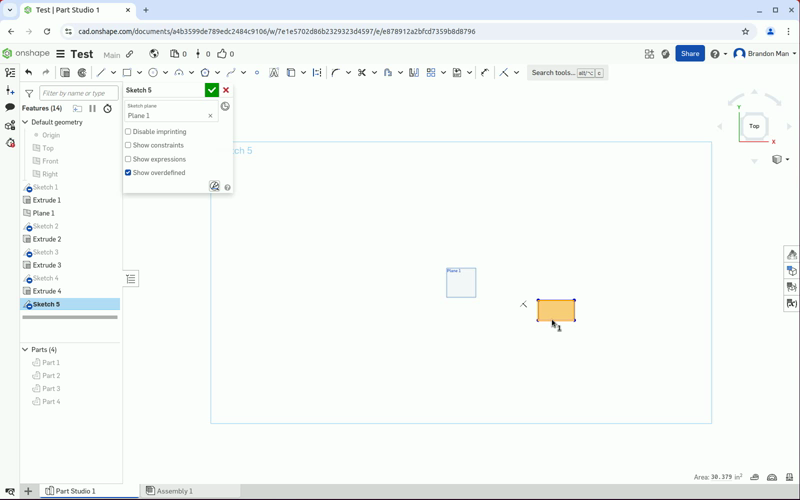
mouse_move(73, 352)
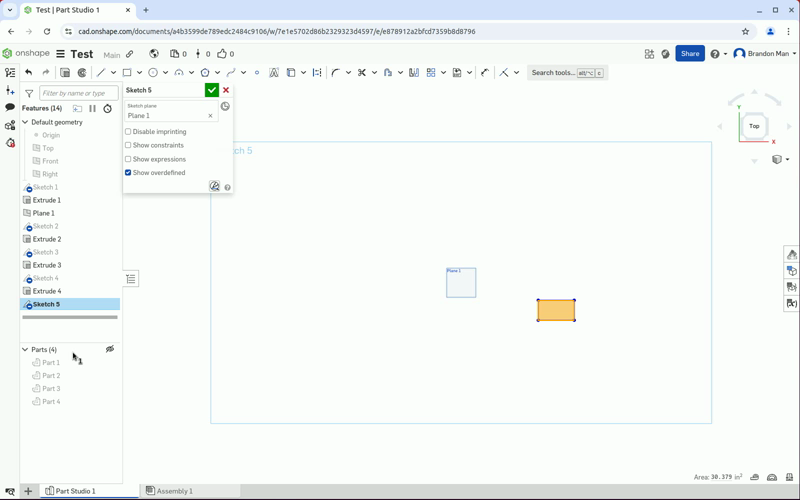
key(shift+y)
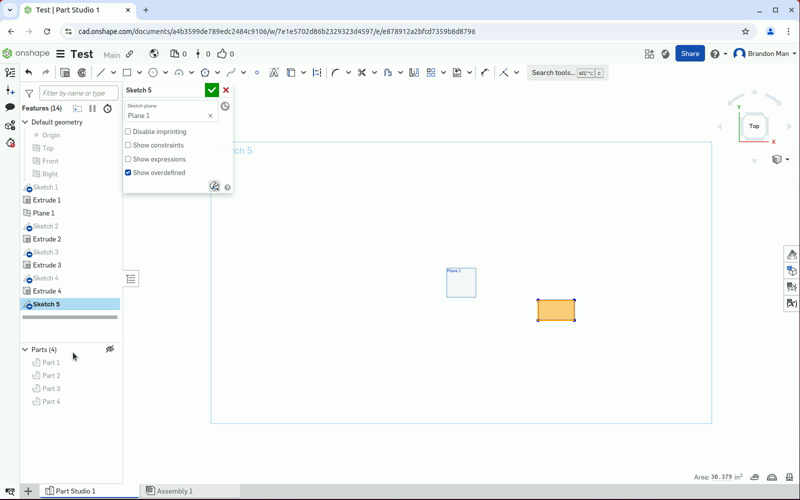
key(shift+e)
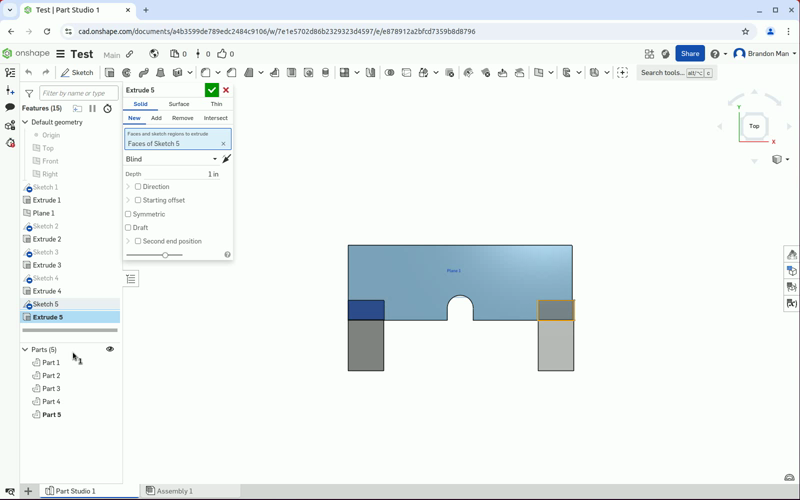
mouse_move(143, 106)
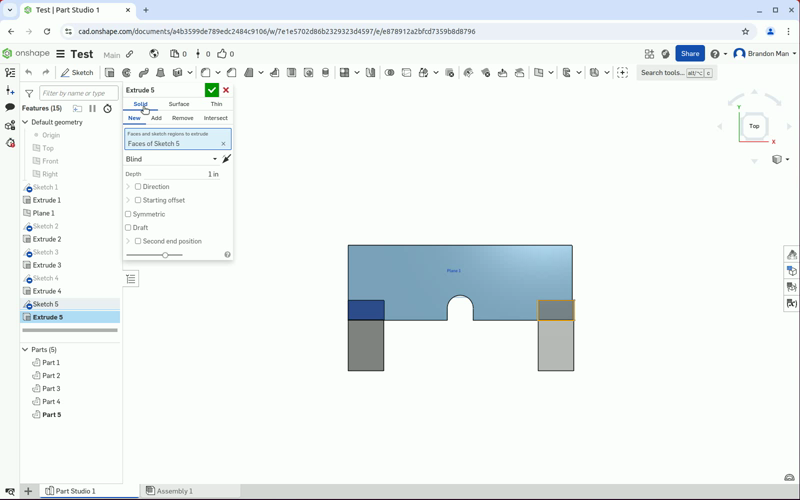
click(143, 106)
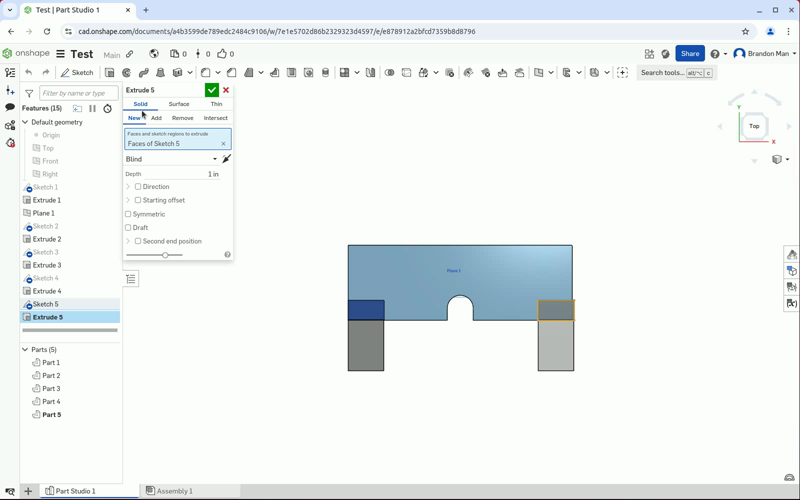
mouse_move(137, 120)
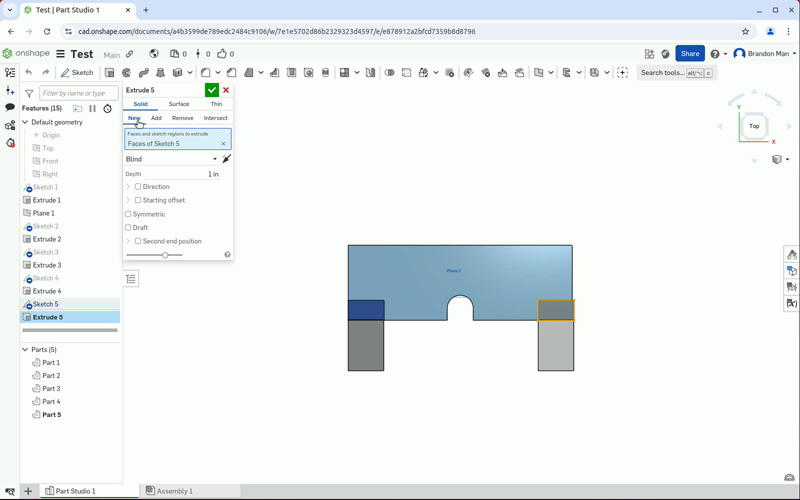
click(137, 120)
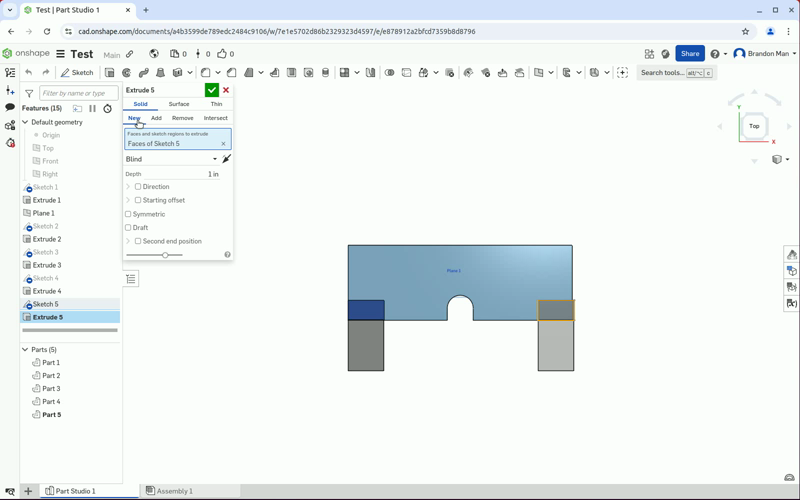
key(tab, 4)
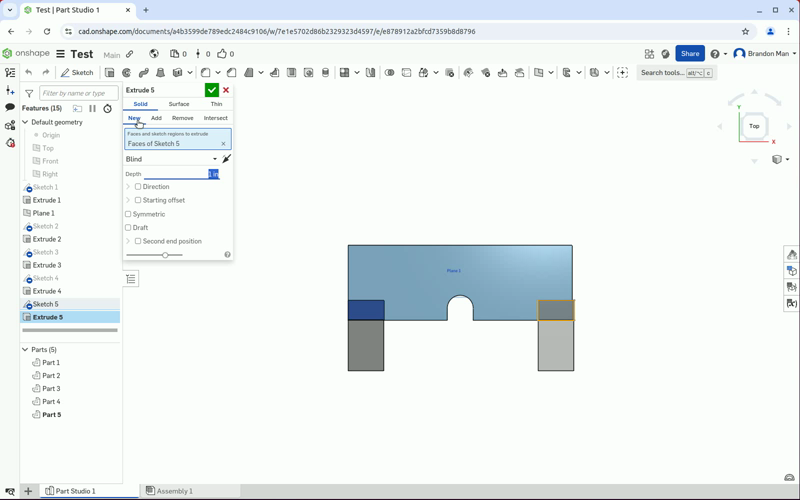
text(2.166)
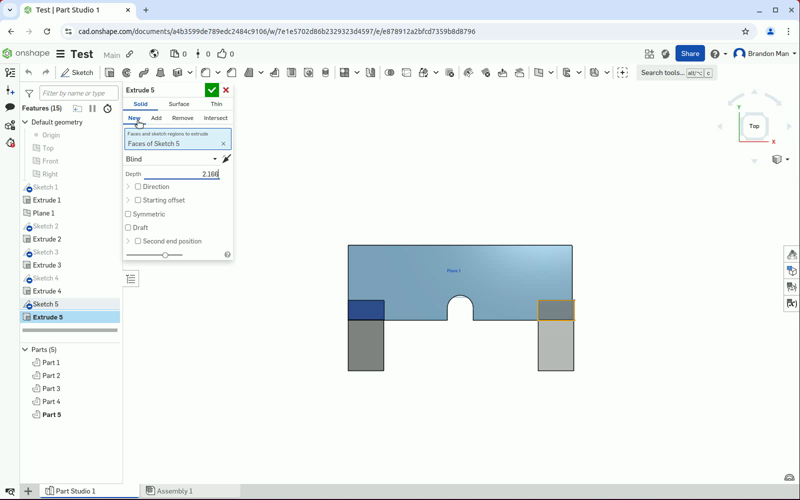
key(enter)
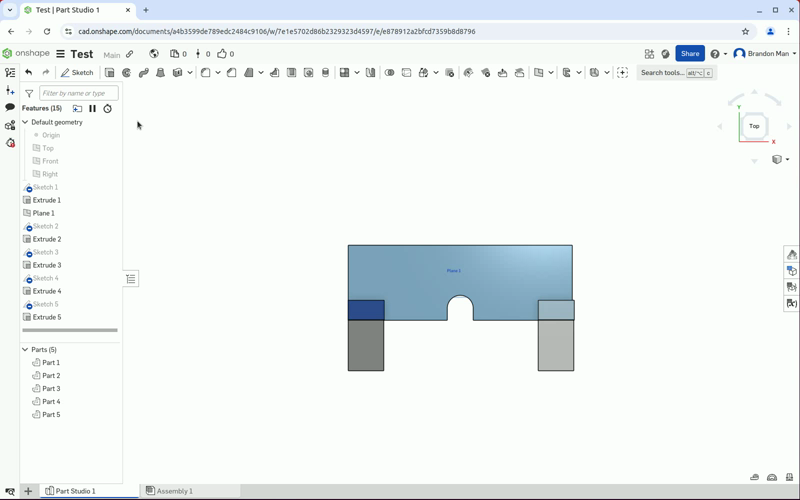
key(shift+h)
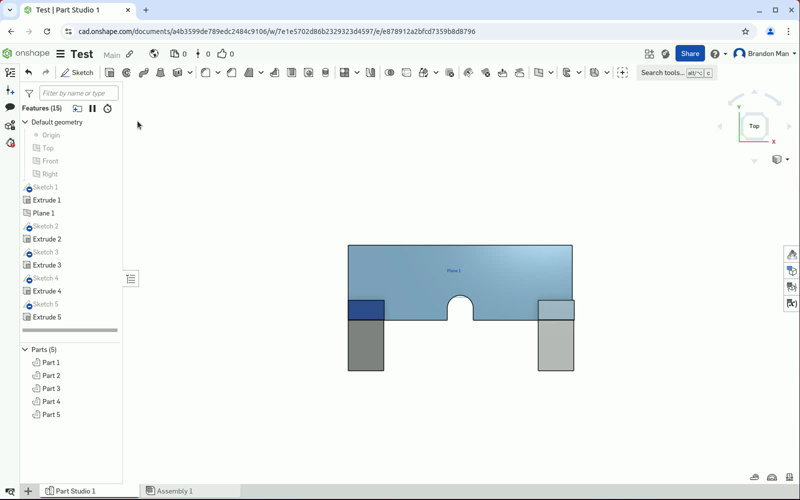
key(shift+h)
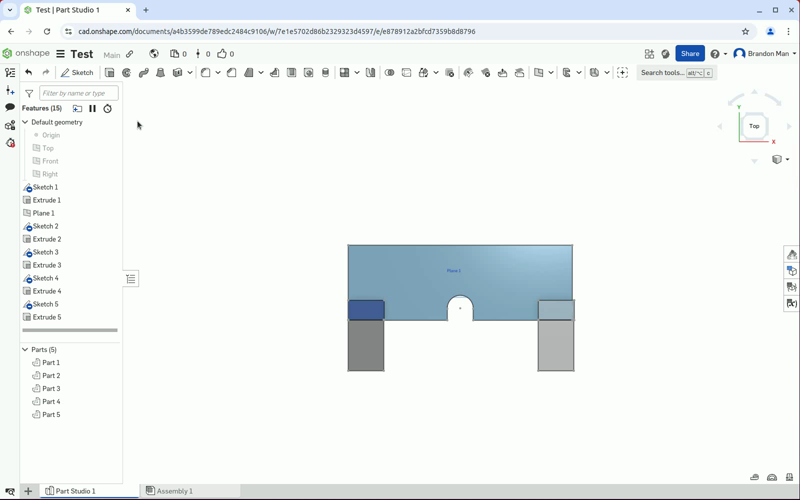
key(shift+7)
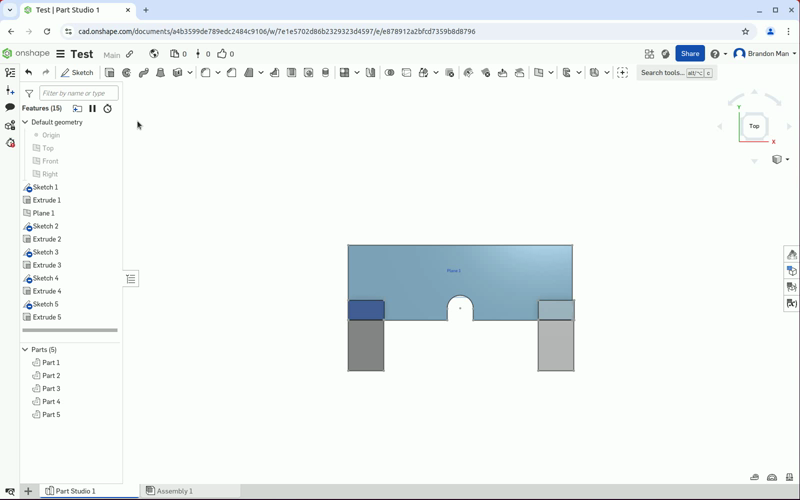
key(up, 3)
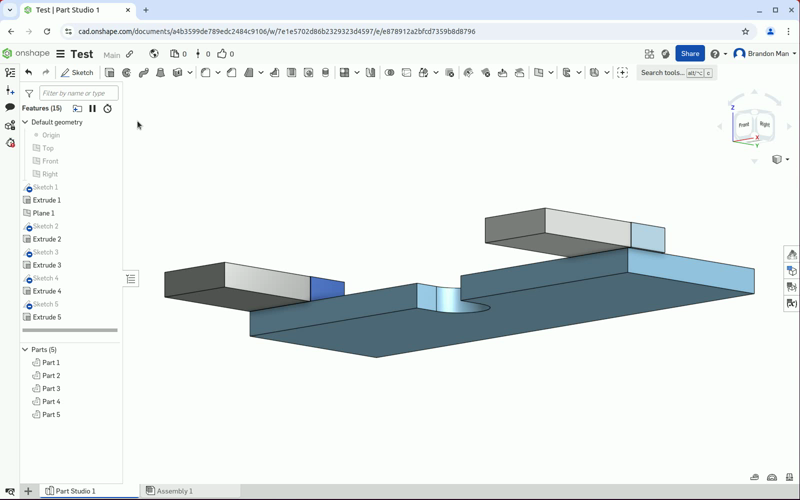
key(left, 3)
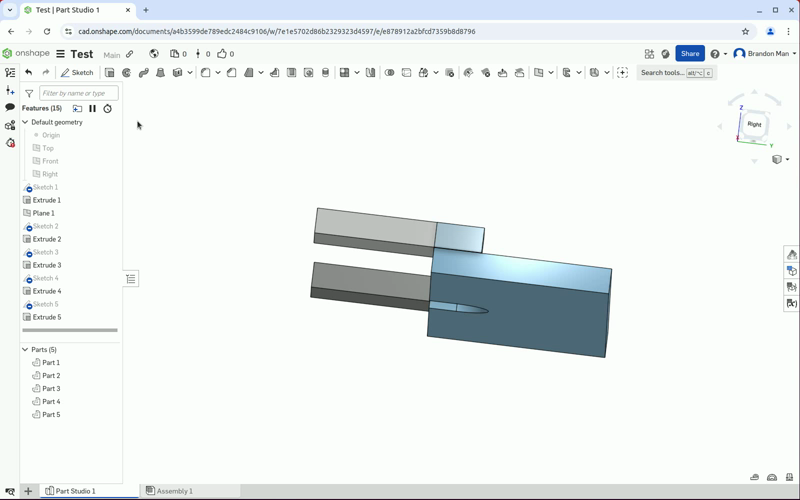
key(right, 3)
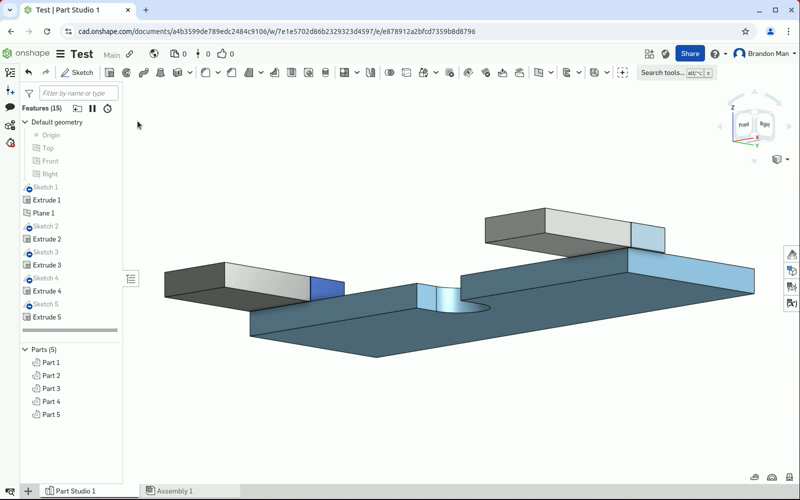
key(down, 3)
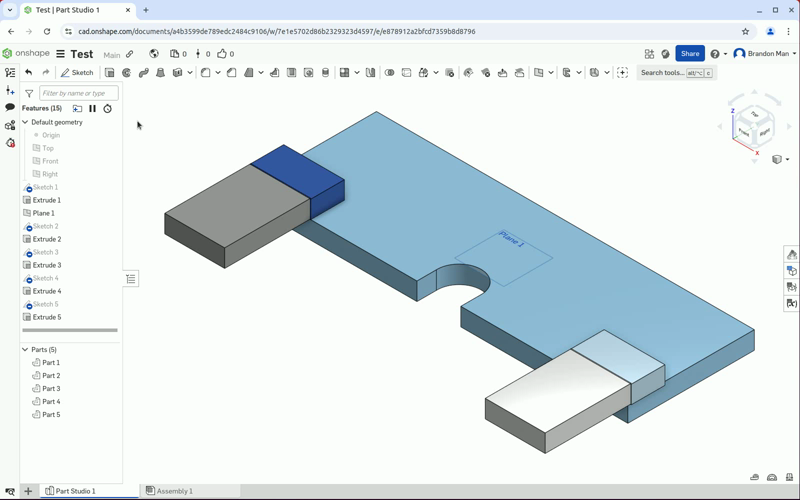
mouse_move(73, 189)
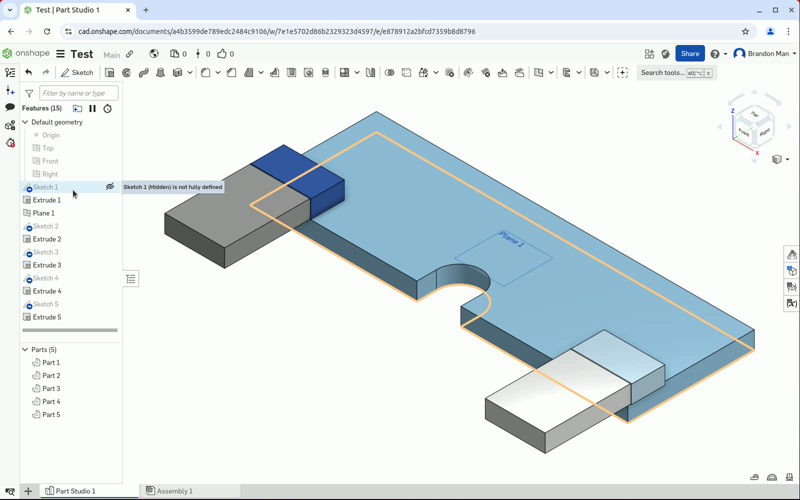
click(73, 189)